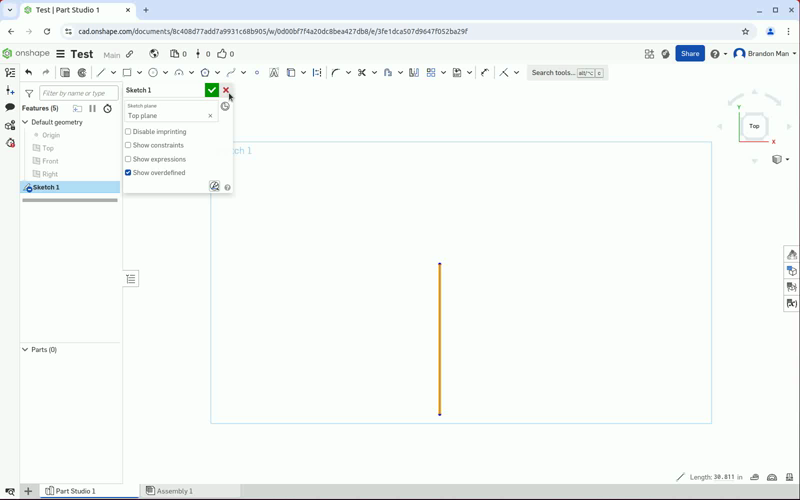
key(shift+h)
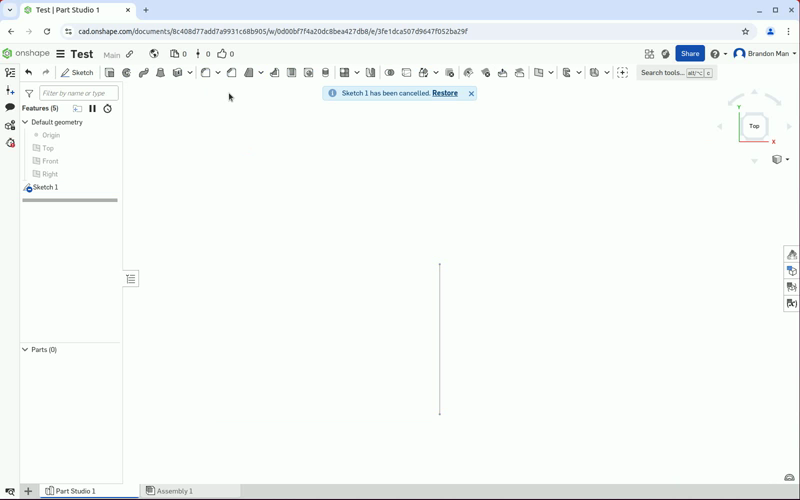
key(shift+s)
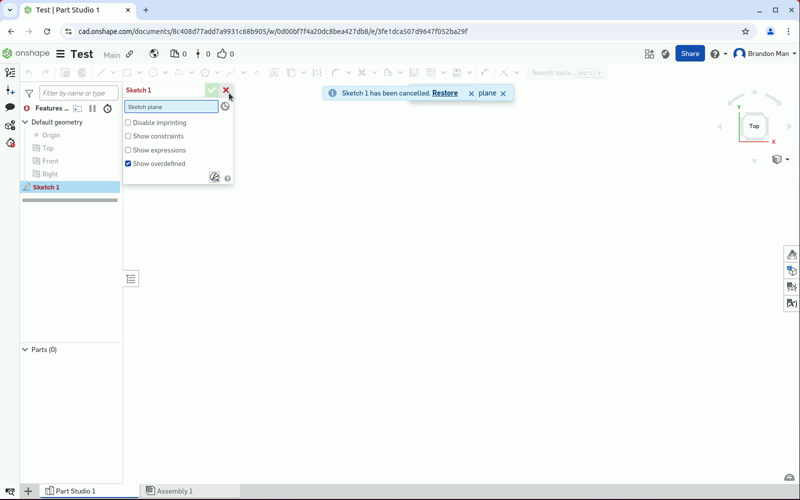
mouse_move(73, 150)
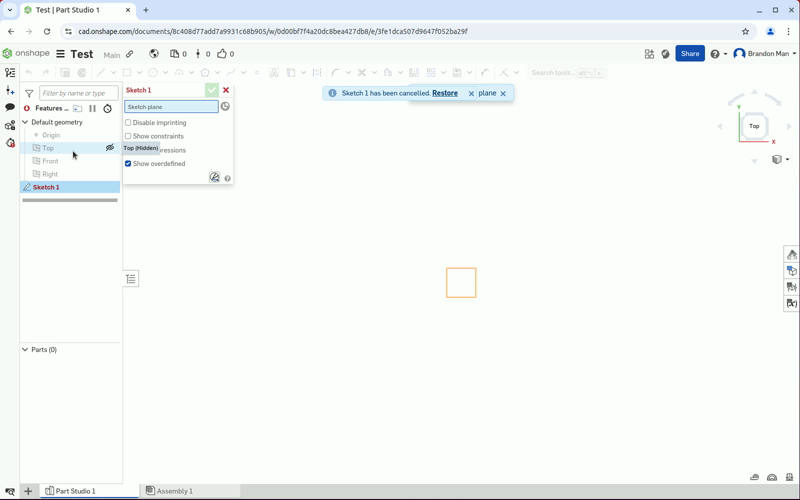
click(73, 150)
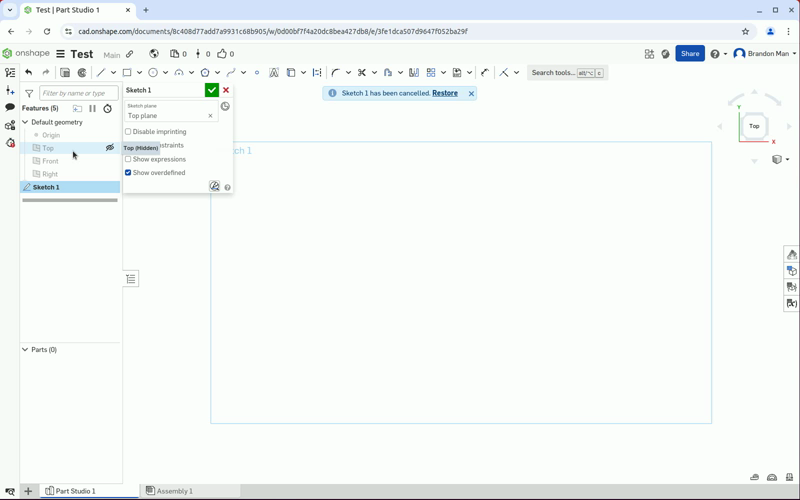
mouse_move(73, 352)
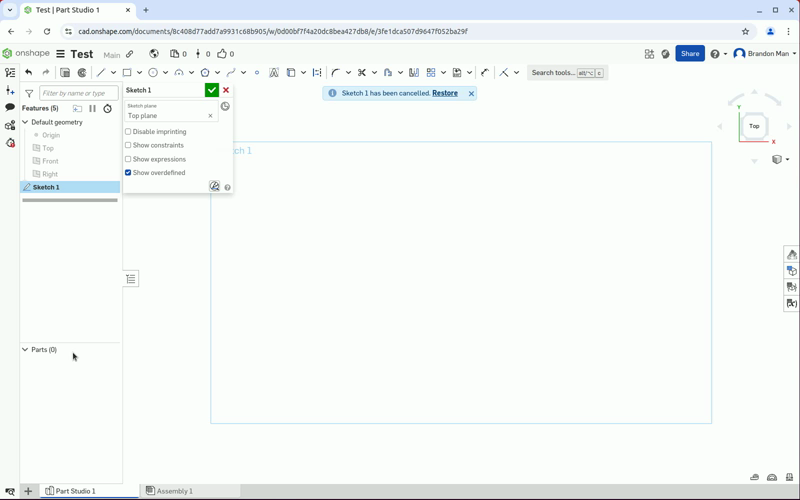
key(y)
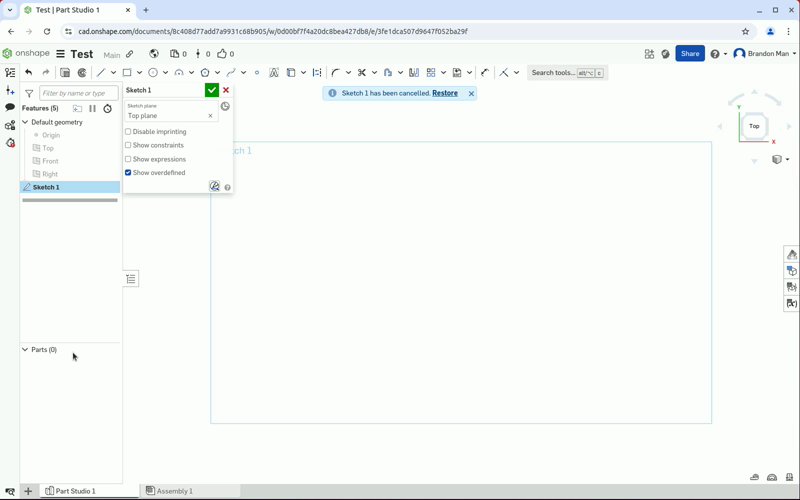
key(l)
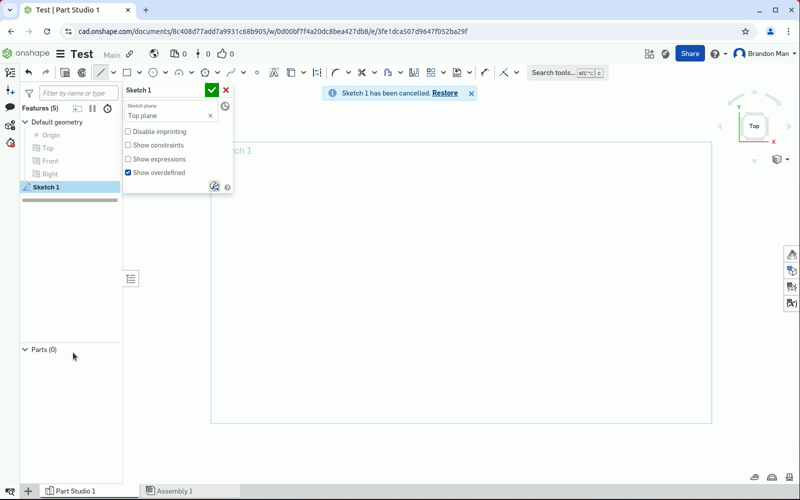
key_down(shift)
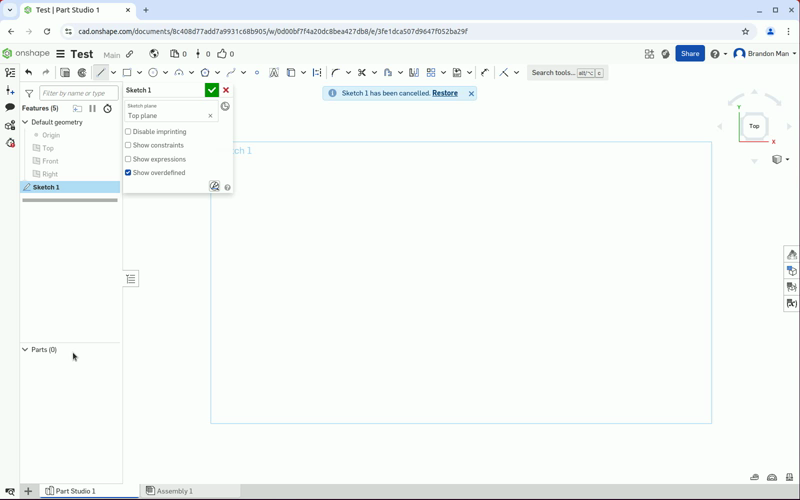
mouse_move(446, 291)
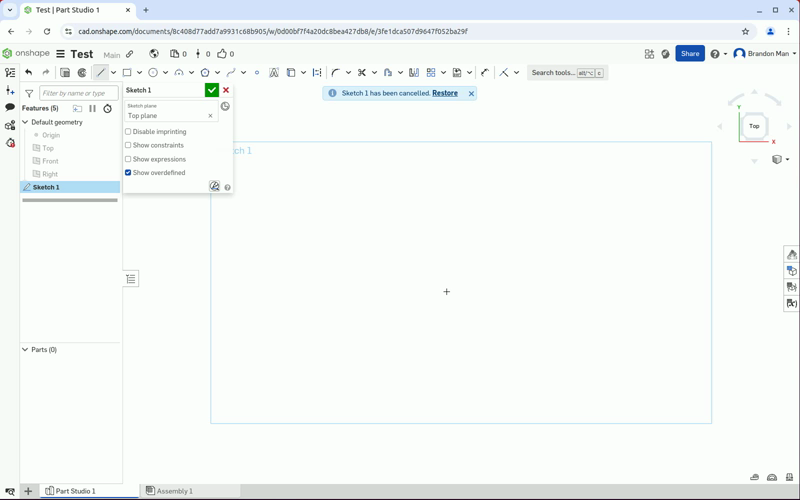
click(446, 291)
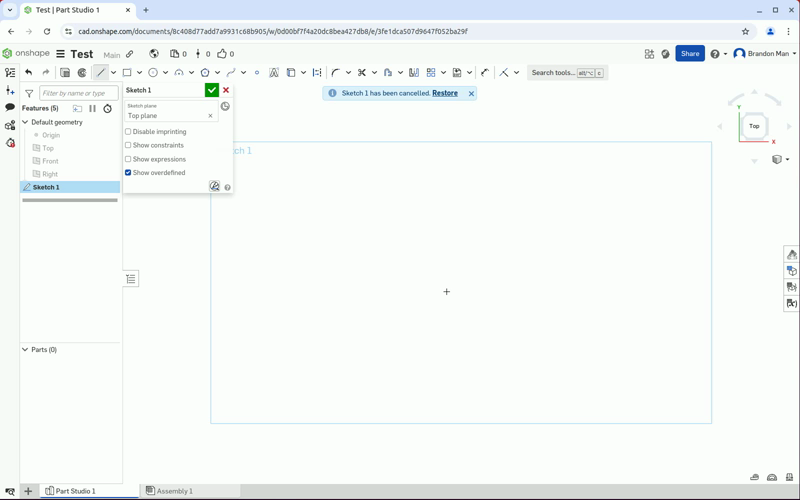
key_up(shift)
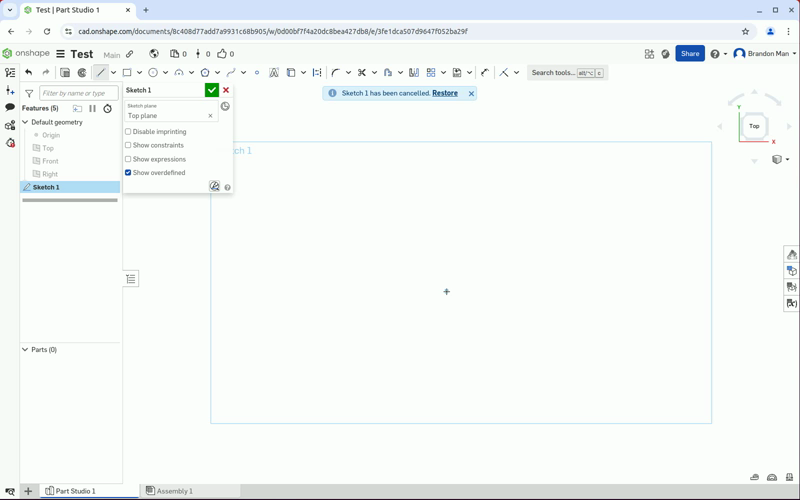
key_down(shift)
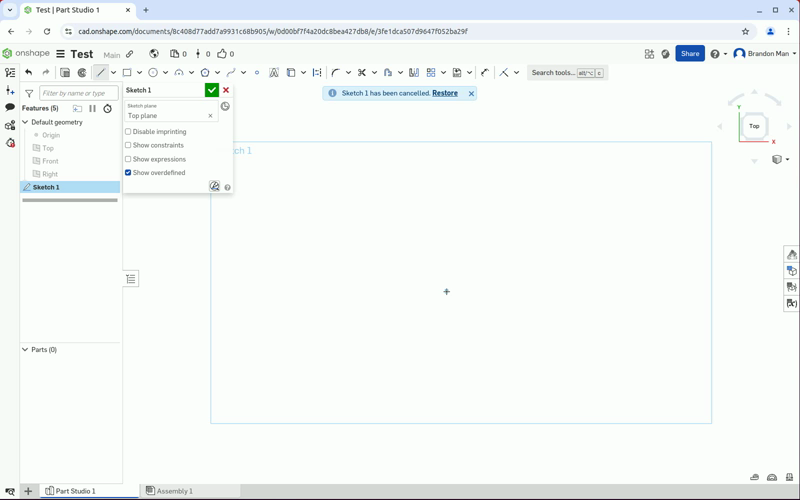
mouse_move(476, 291)
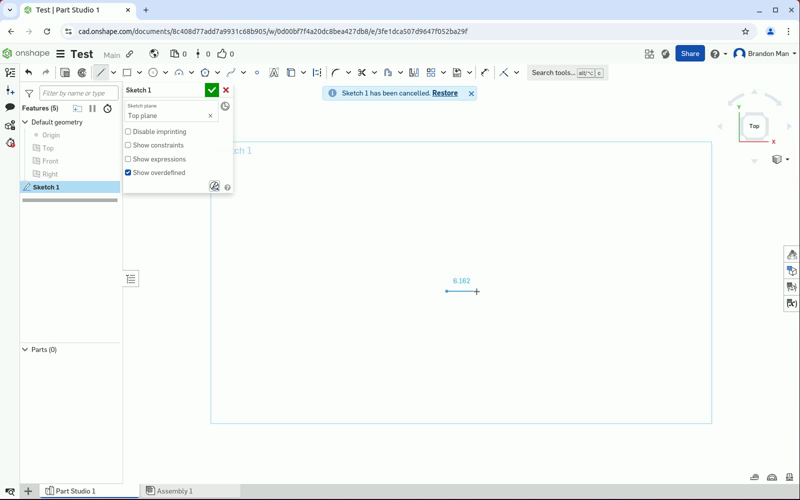
mouse_move(461, 299)
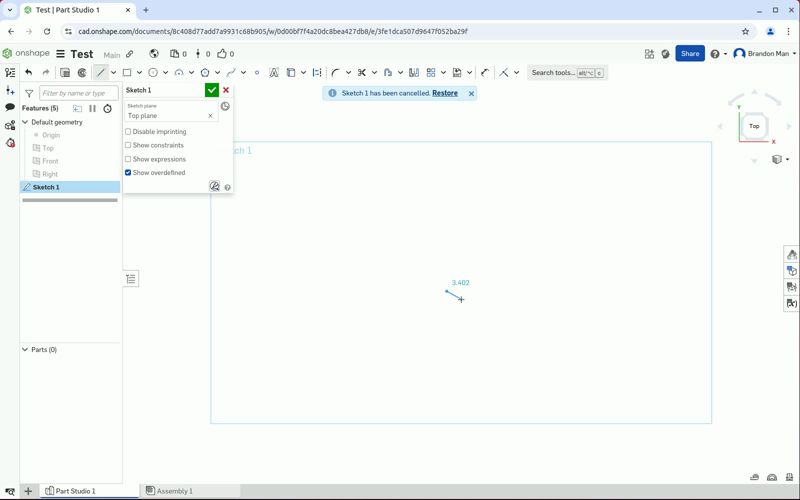
click(461, 299)
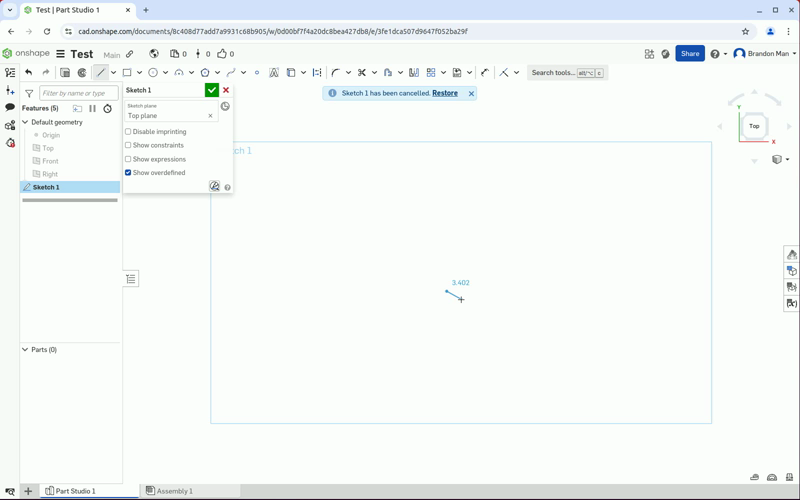
key_up(shift)
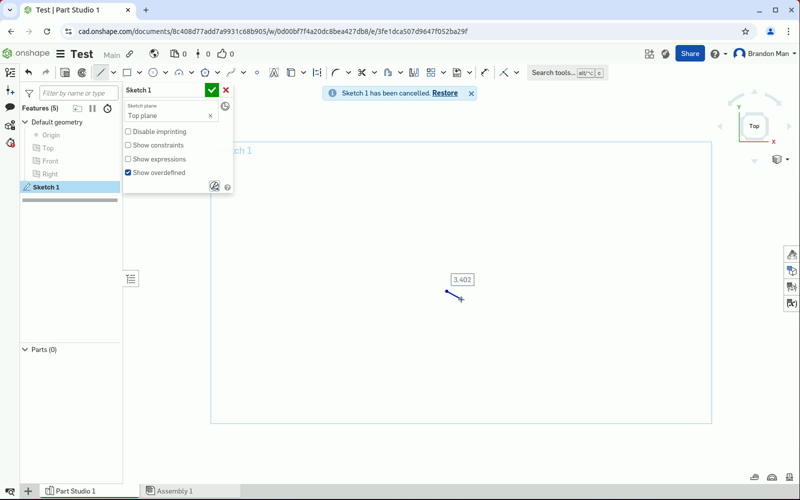
key_down(shift)
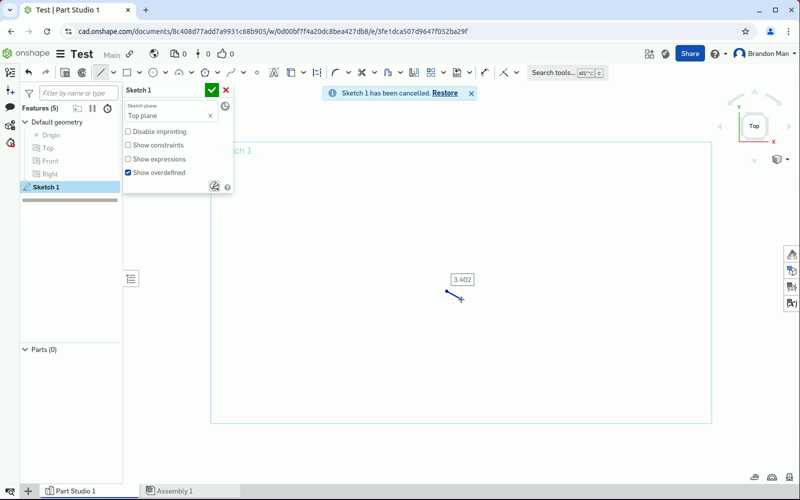
mouse_move(491, 299)
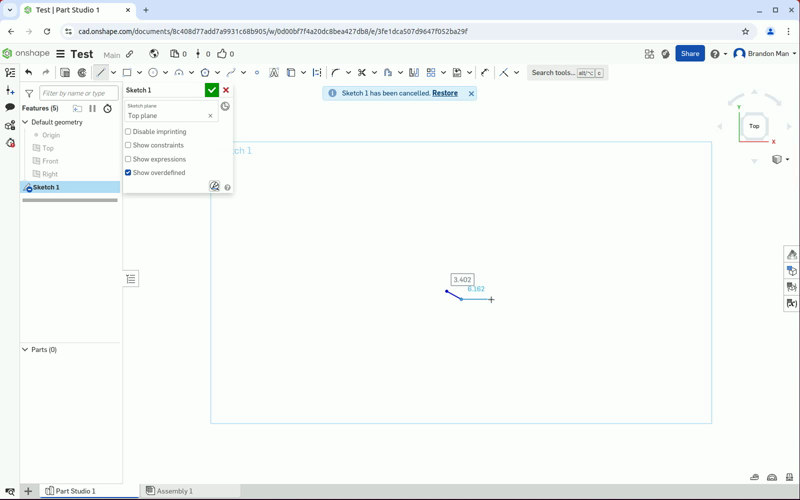
mouse_move(475, 291)
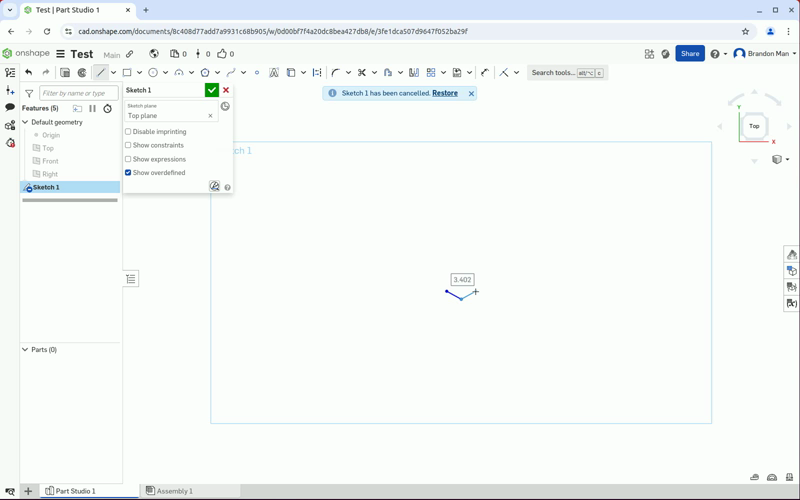
click(475, 291)
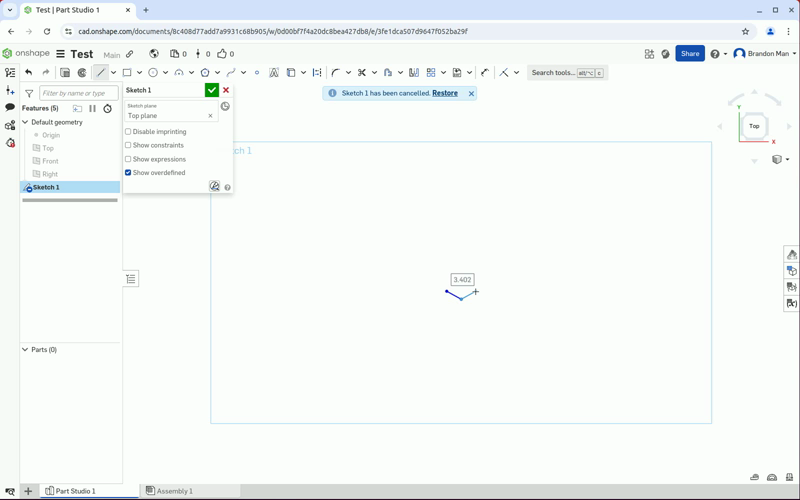
key_up(shift)
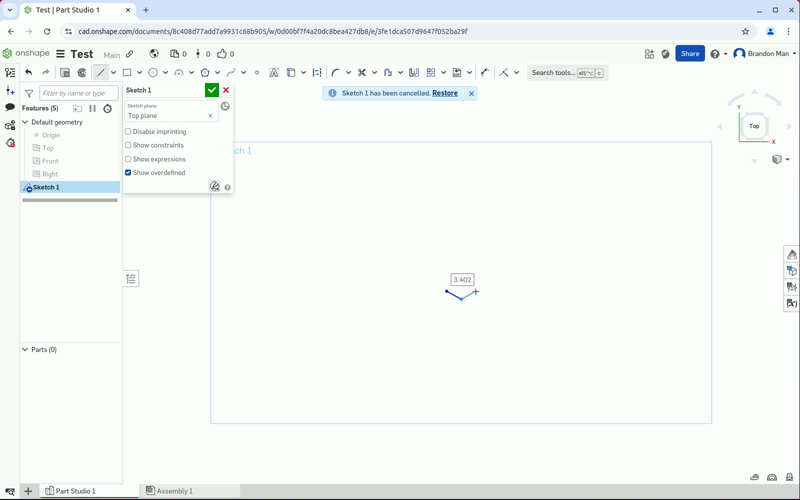
key_down(shift)
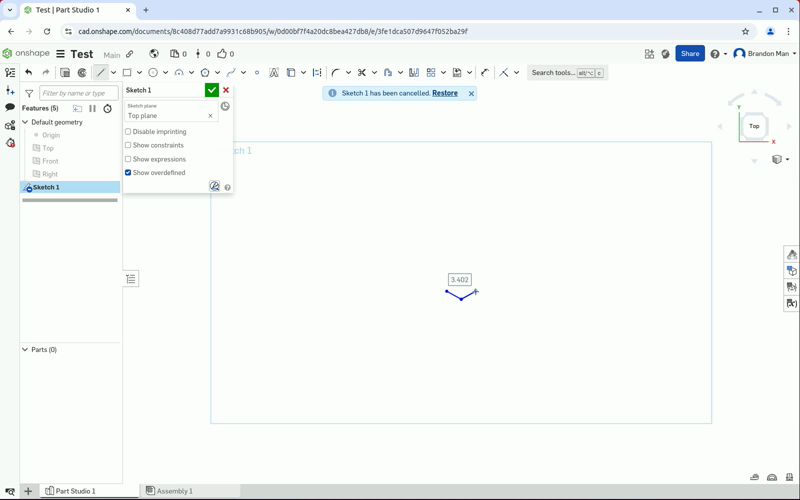
mouse_move(505, 291)
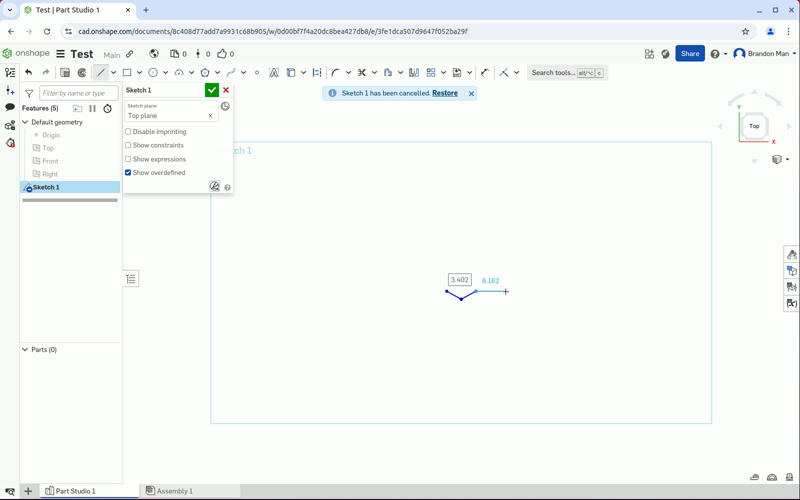
mouse_move(475, 274)
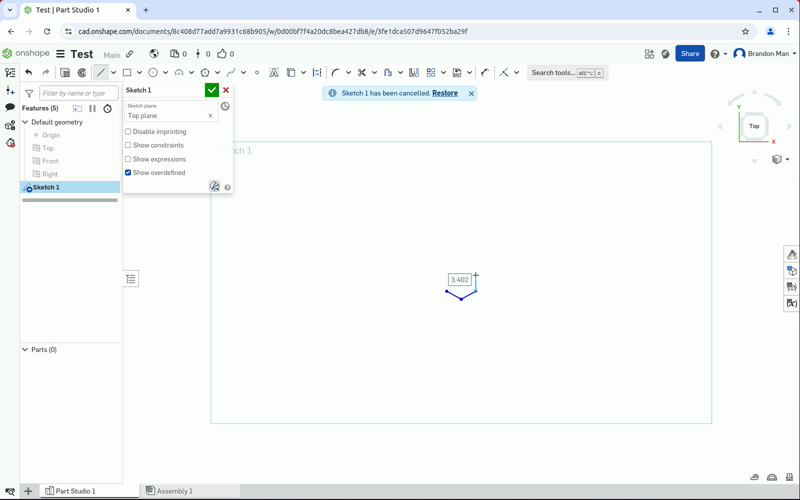
click(475, 274)
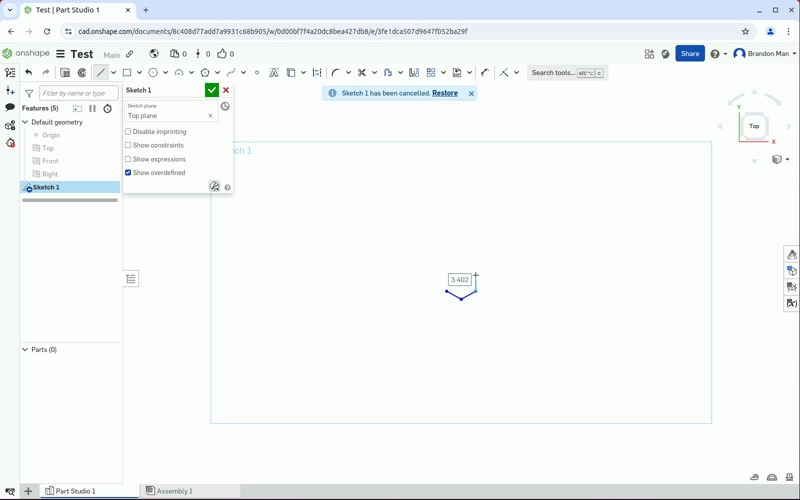
key_up(shift)
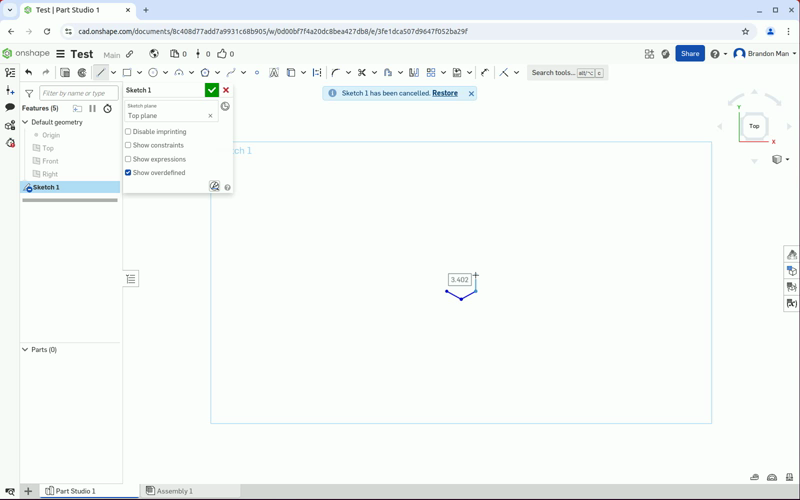
key_down(shift)
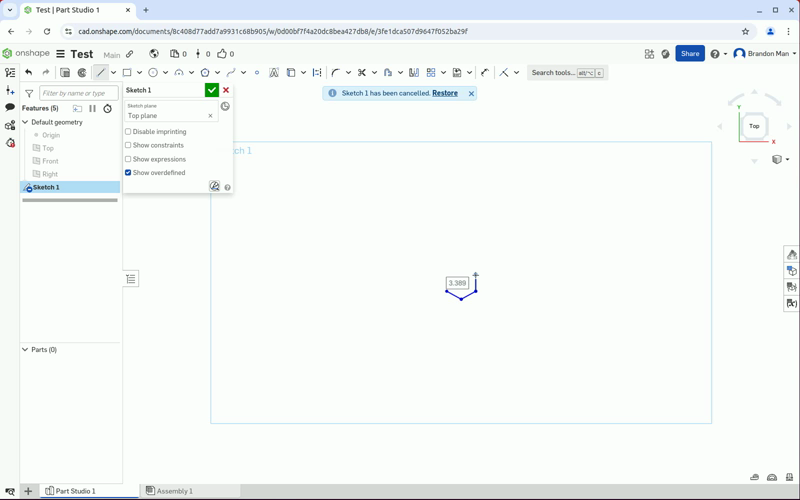
mouse_move(505, 274)
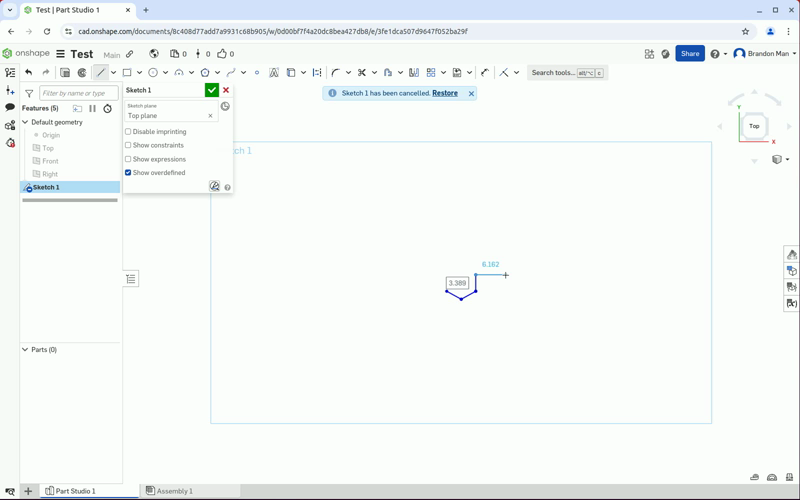
mouse_move(461, 266)
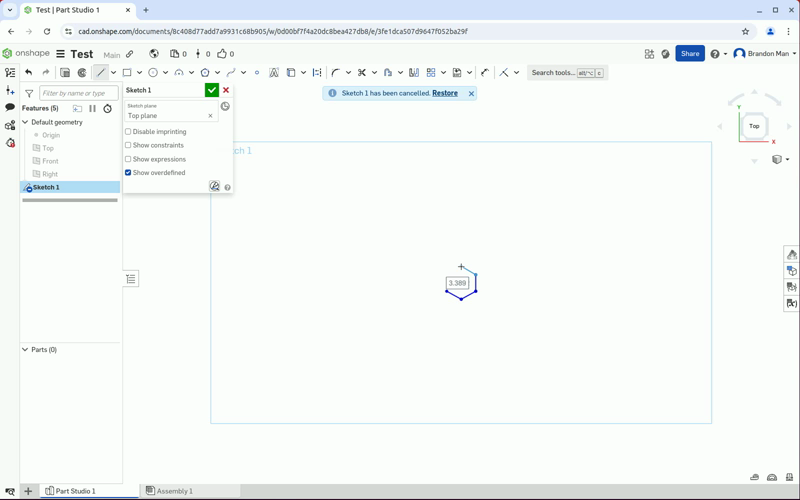
click(461, 266)
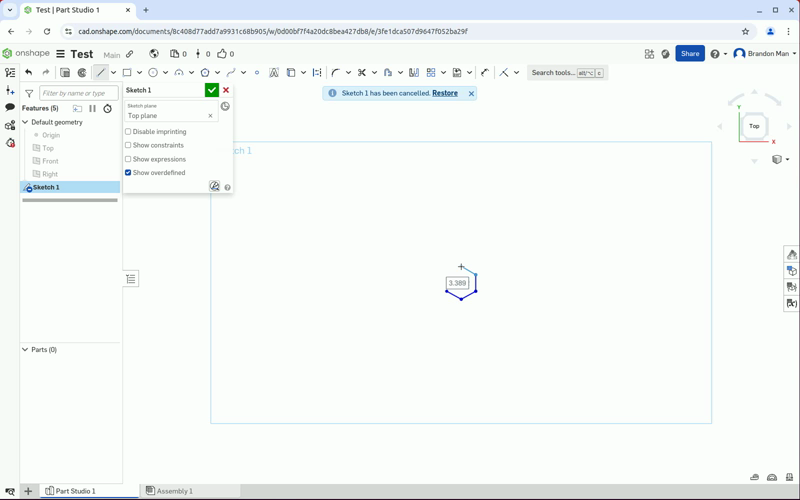
key_up(shift)
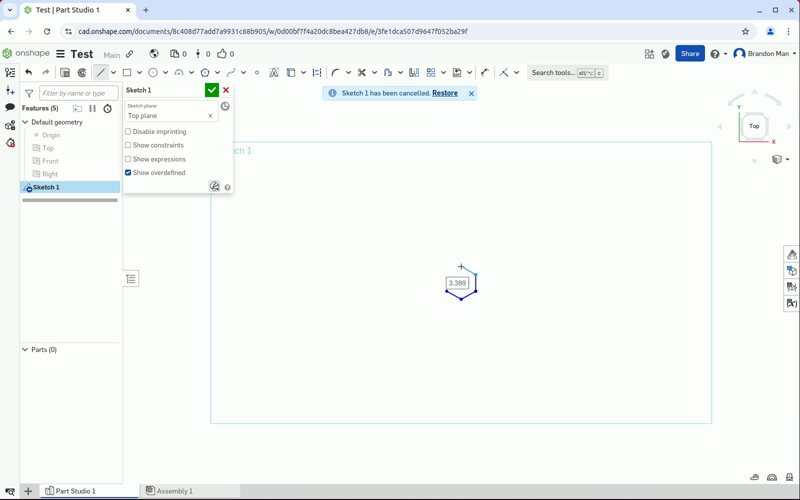
key_down(shift)
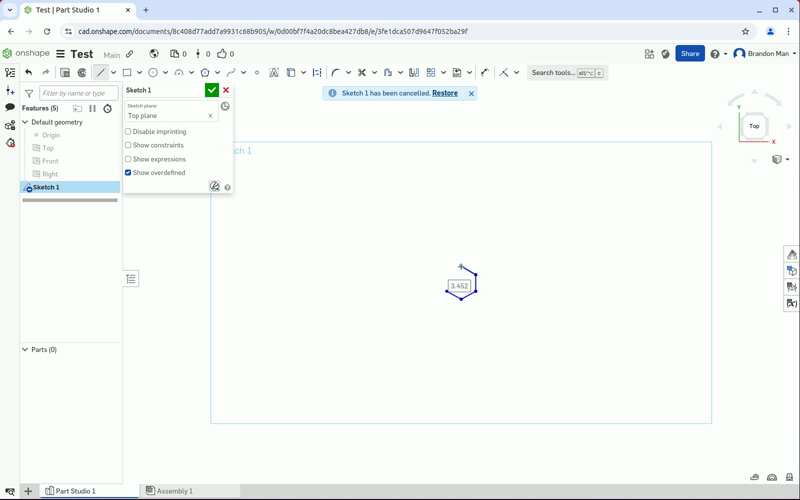
mouse_move(491, 266)
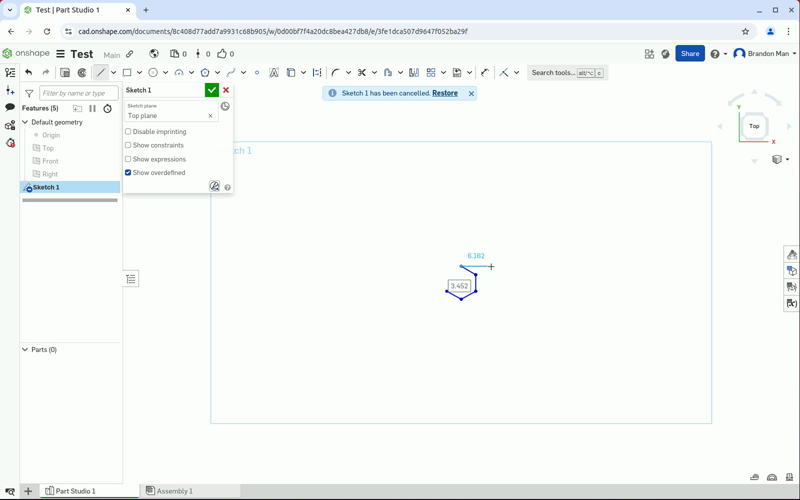
mouse_move(446, 274)
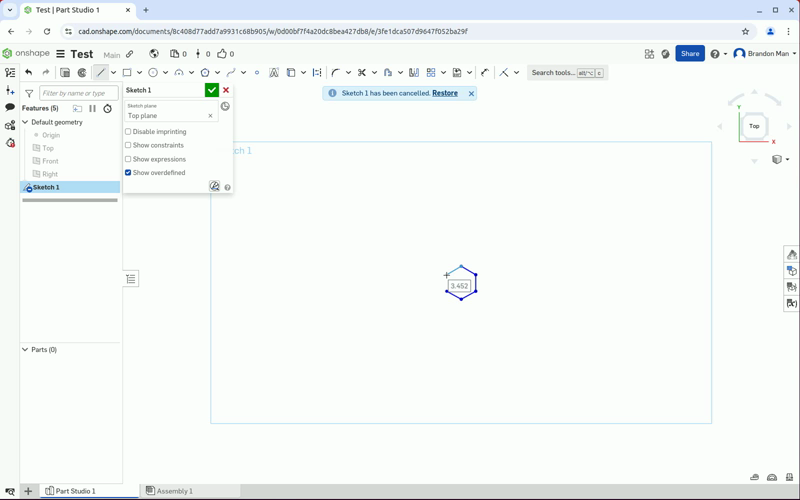
click(446, 274)
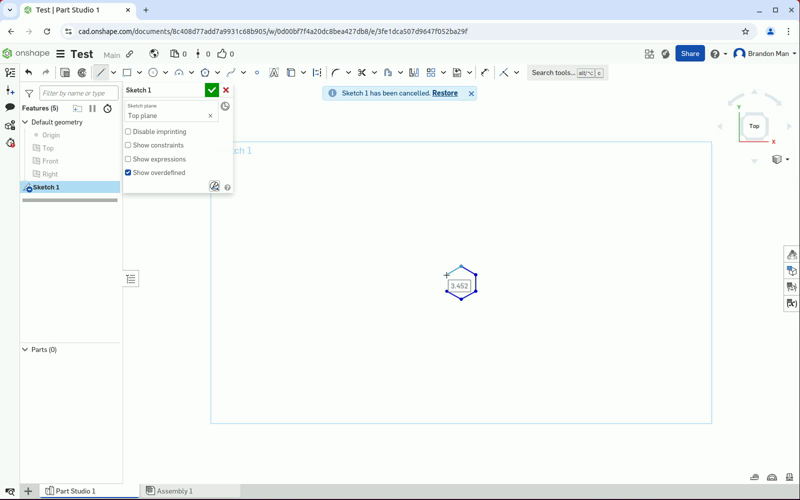
key_up(shift)
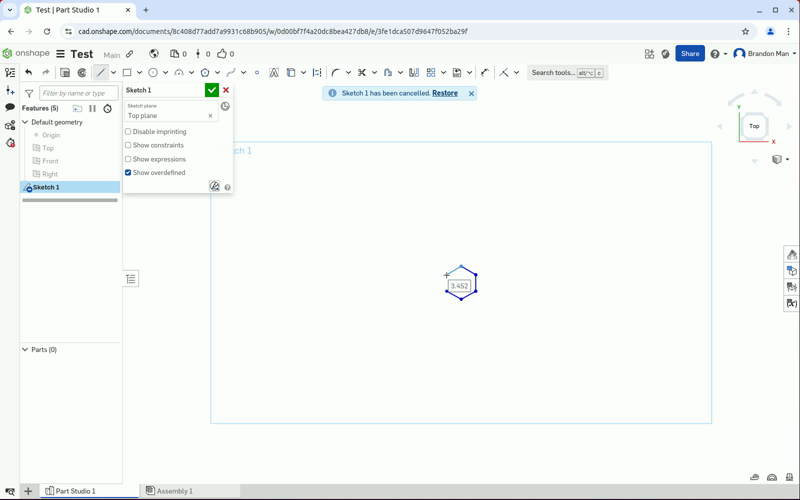
mouse_move(476, 274)
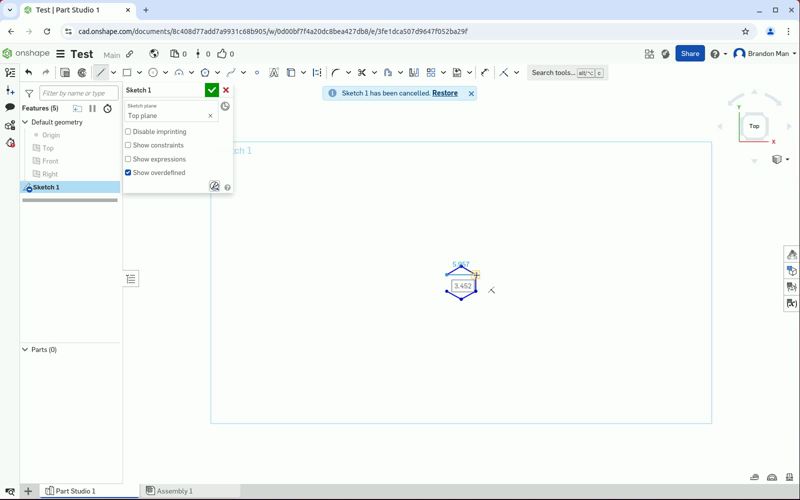
key_down(shift)
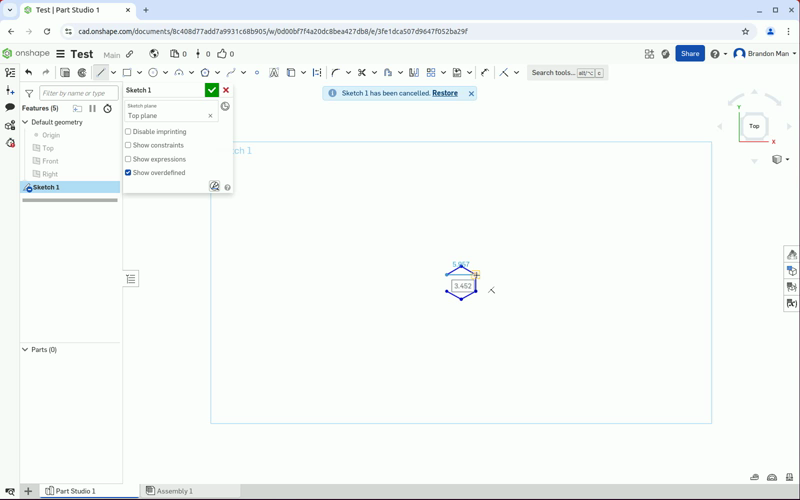
mouse_move(446, 291)
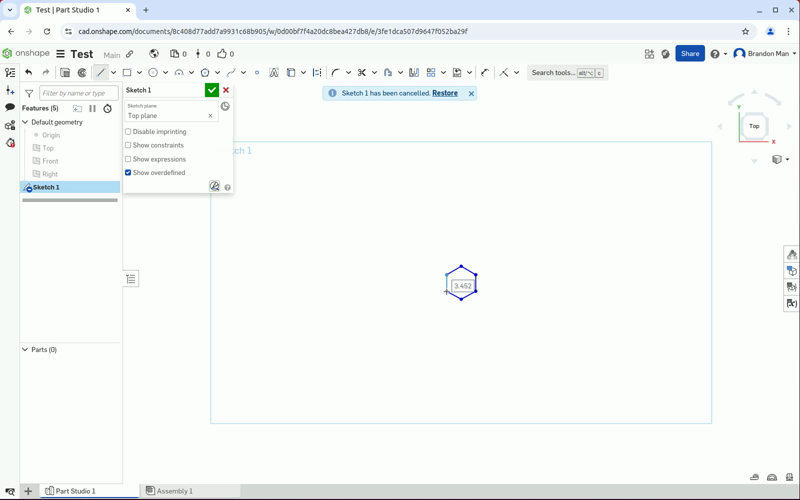
key_up(shift)
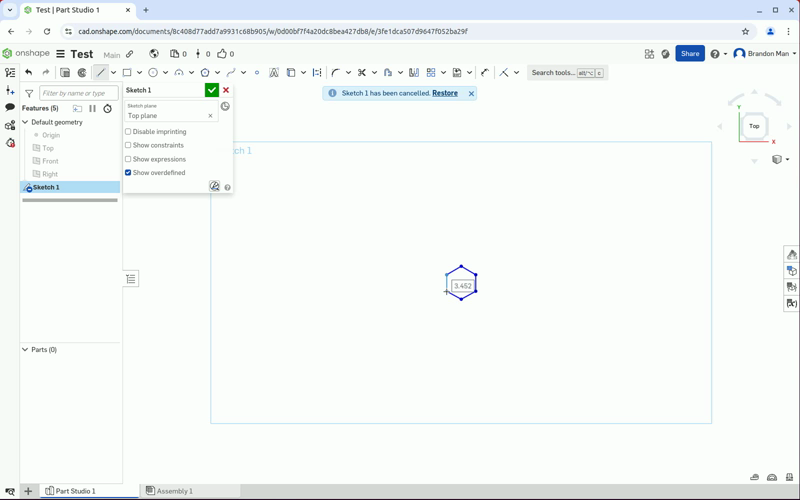
click(446, 291)
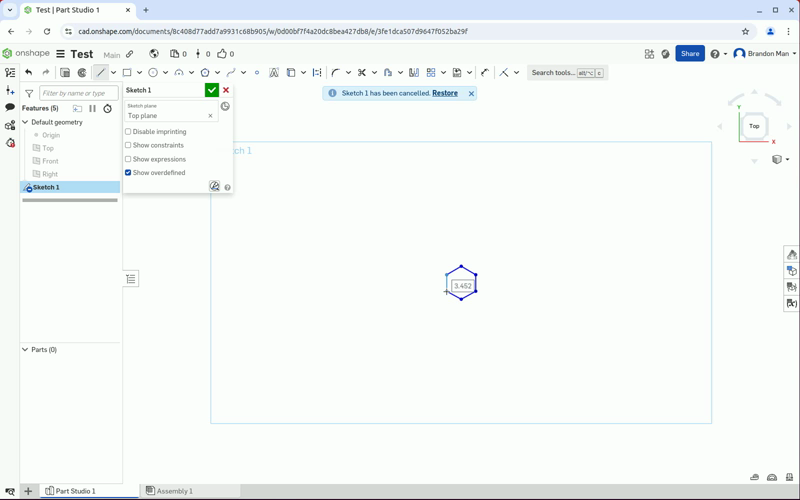
key(esc)
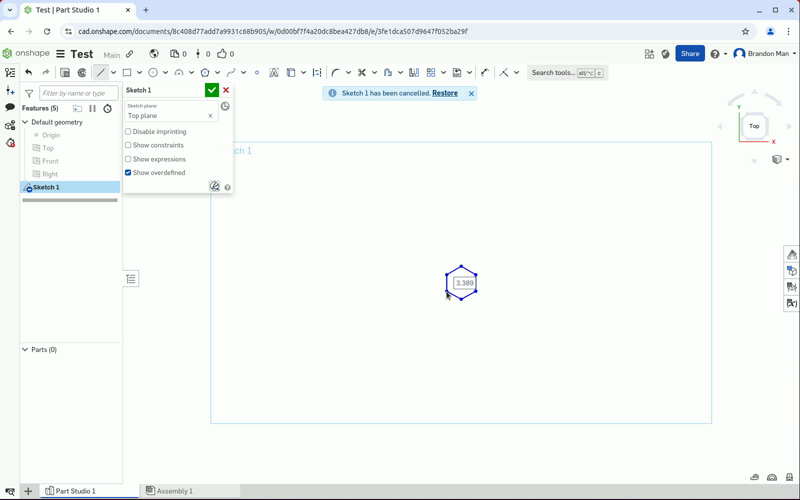
mouse_move(466, 284)
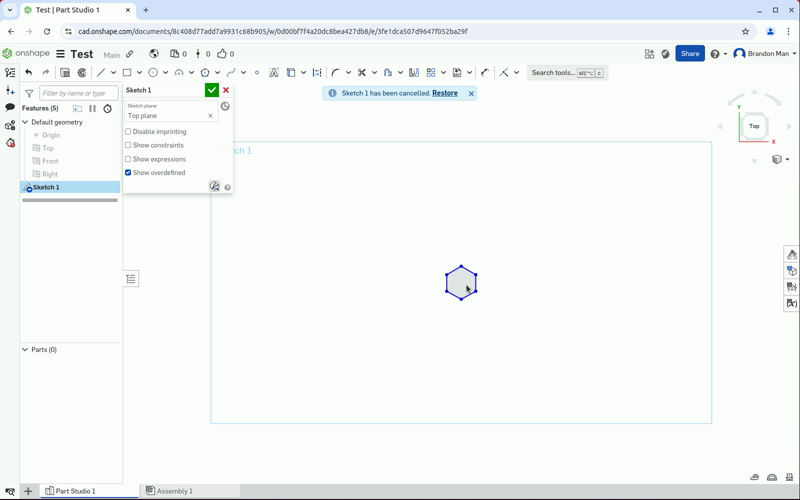
scroll(6)
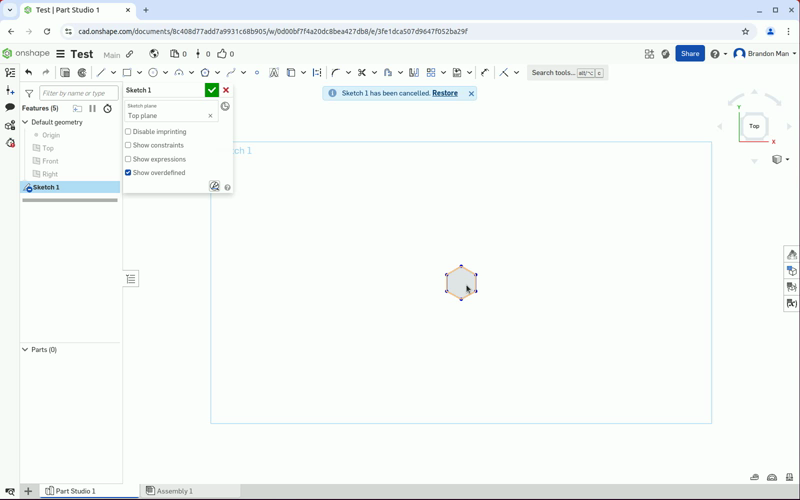
scroll(6)
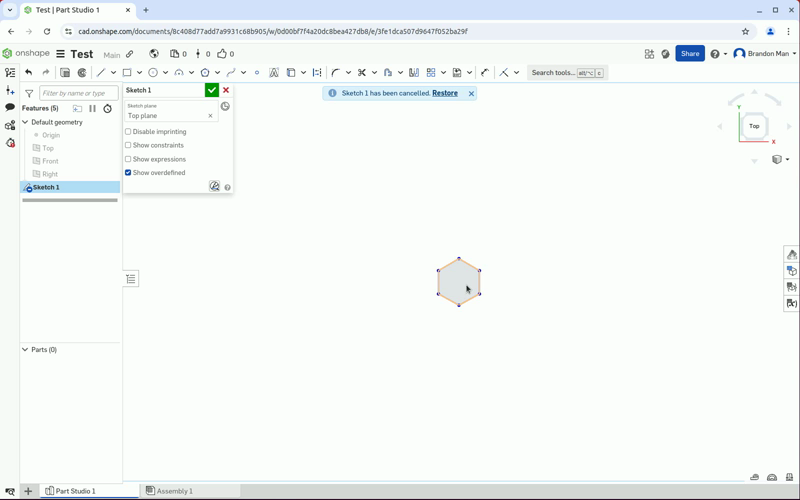
scroll(6)
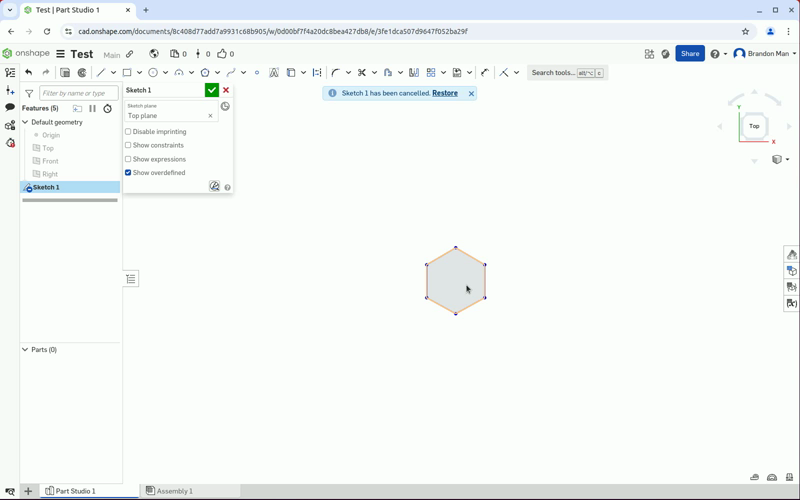
scroll(6)
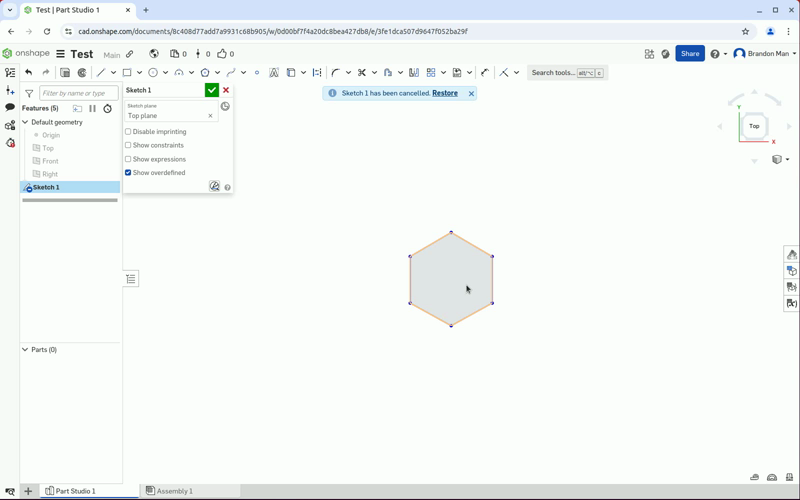
scroll(6)
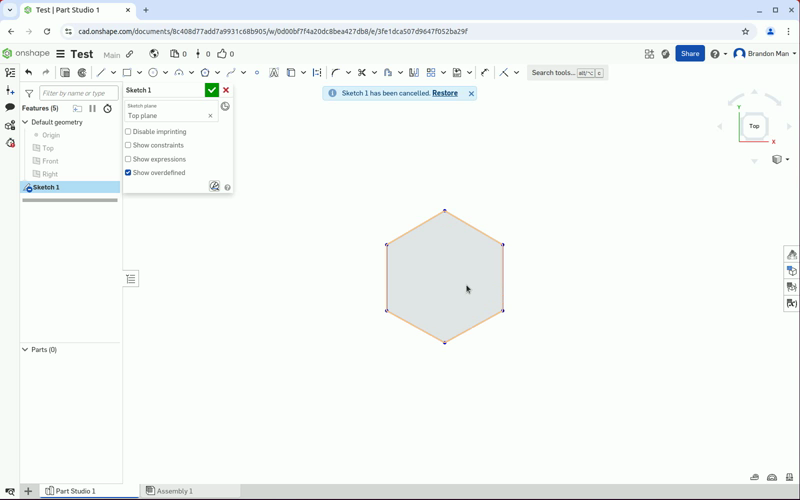
scroll(6)
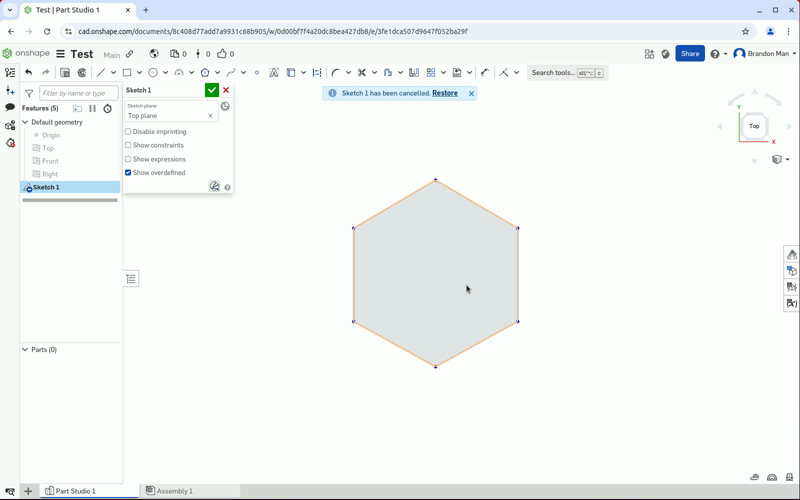
scroll(6)
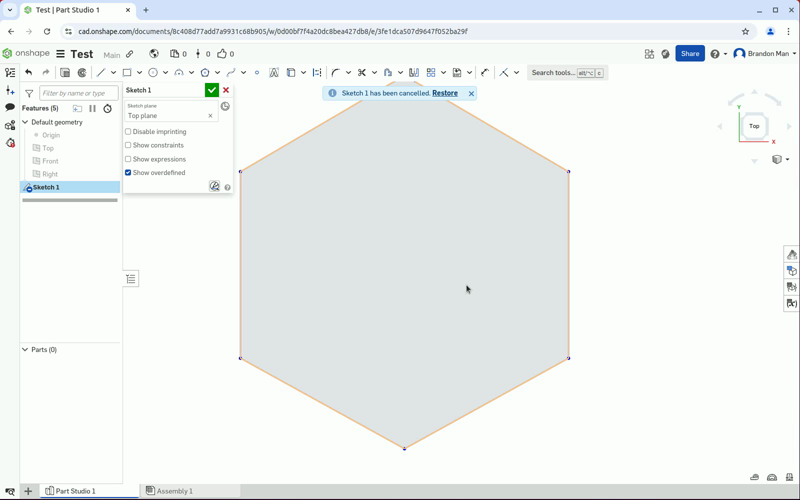
click(466, 284)
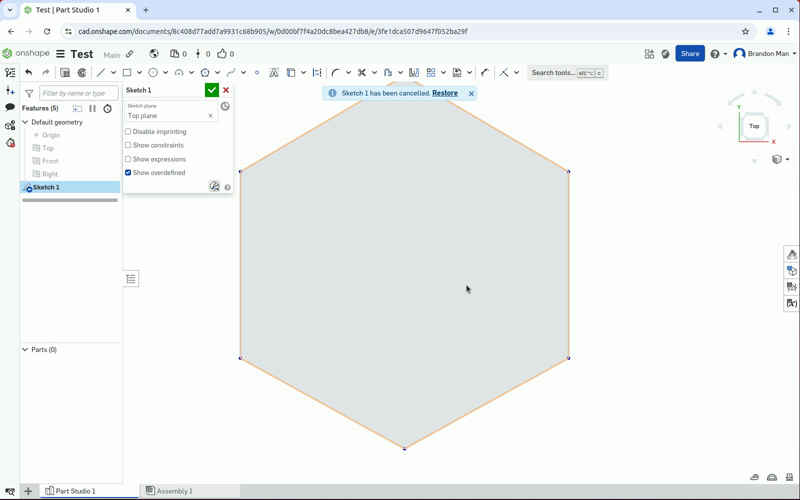
scroll(-6)
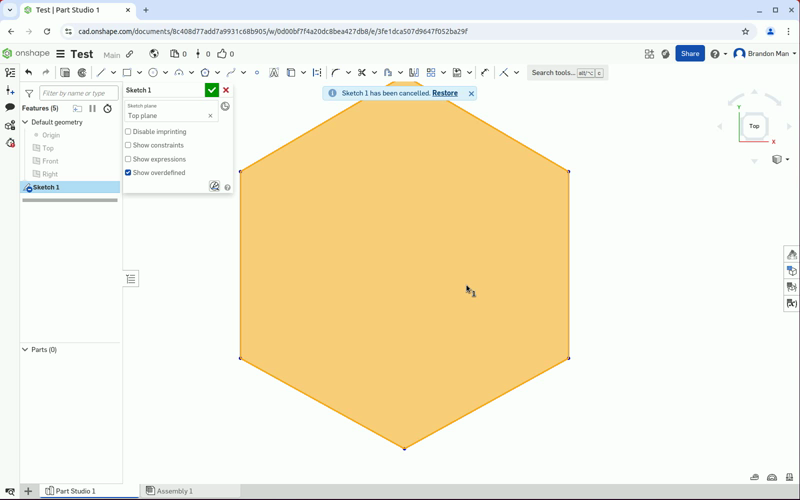
scroll(-6)
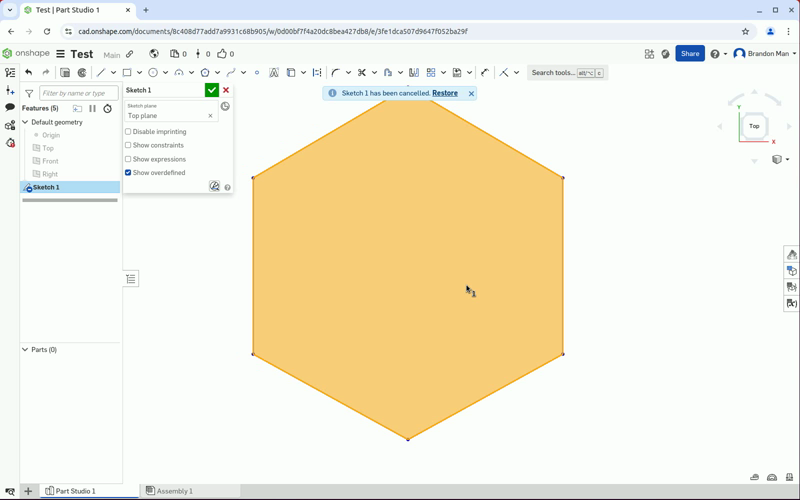
scroll(-6)
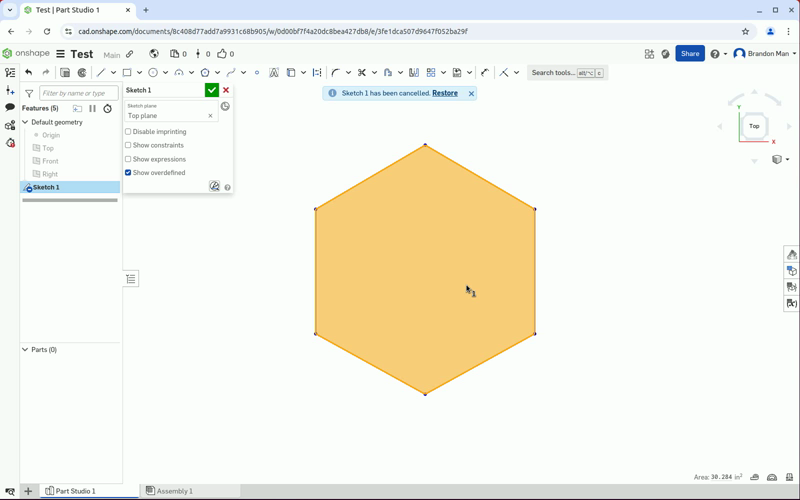
scroll(-6)
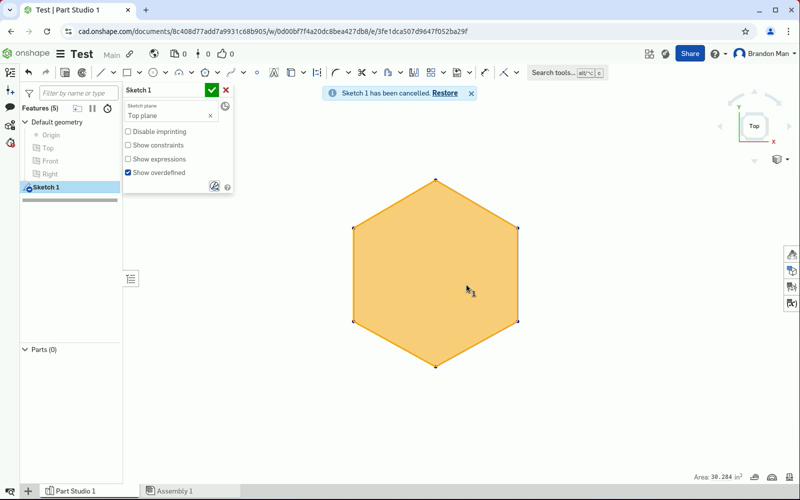
scroll(-6)
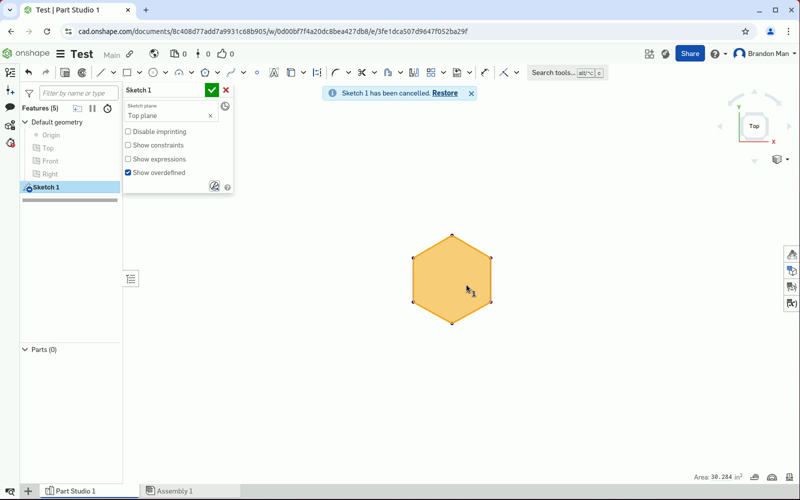
scroll(-6)
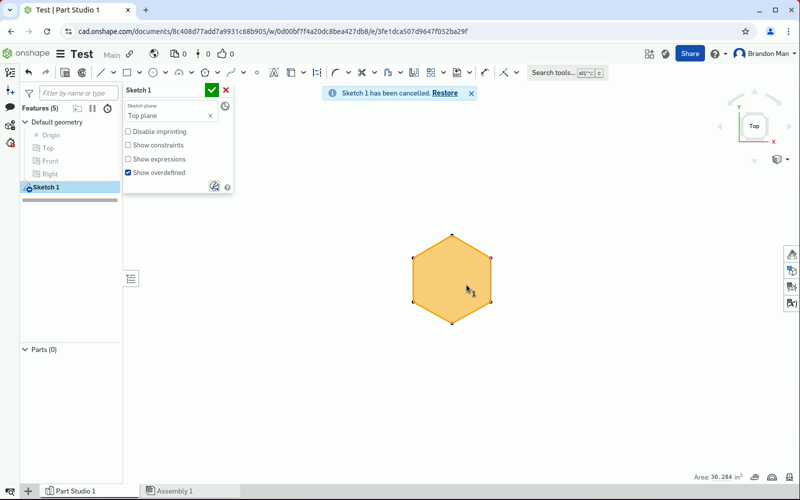
scroll(-6)
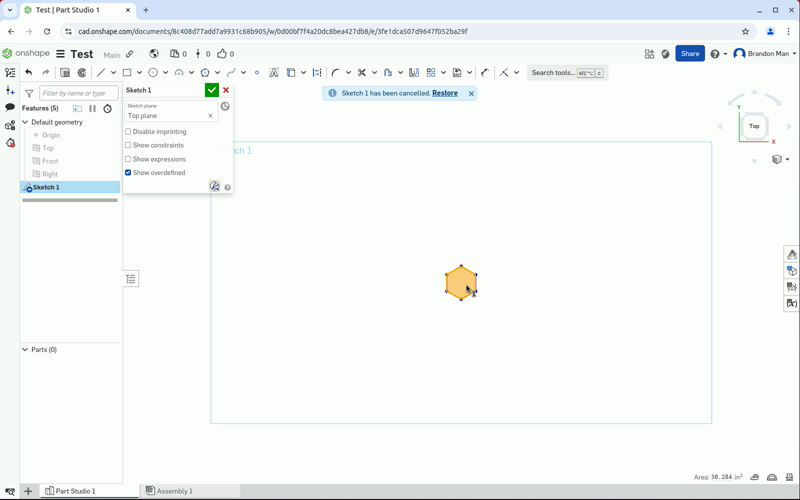
mouse_move(73, 352)
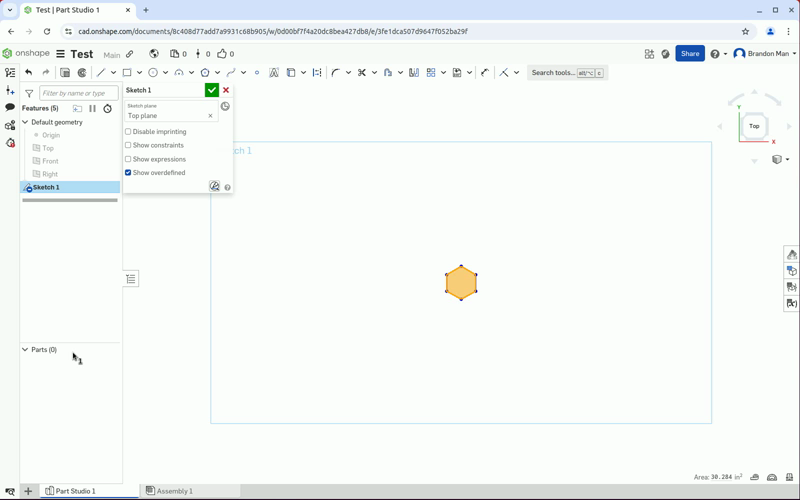
key(shift+y)
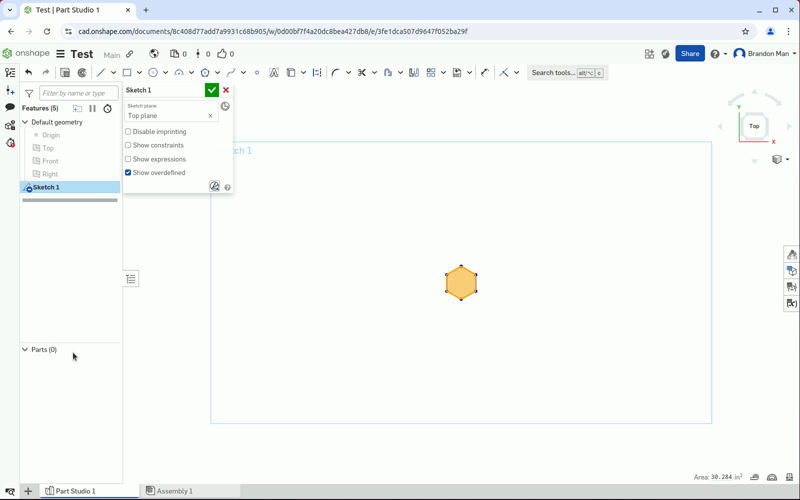
key(shift+e)
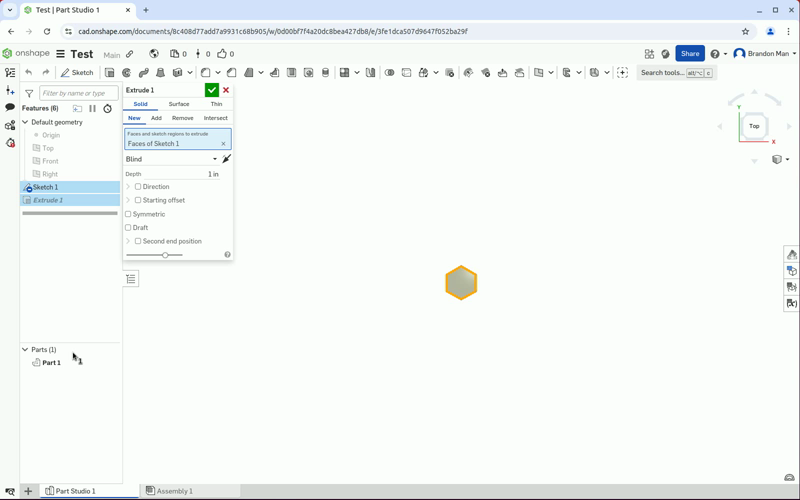
mouse_move(143, 106)
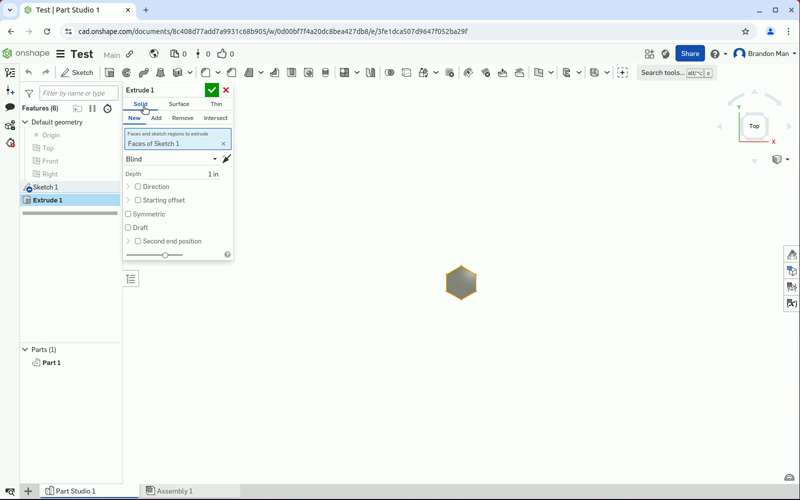
click(143, 106)
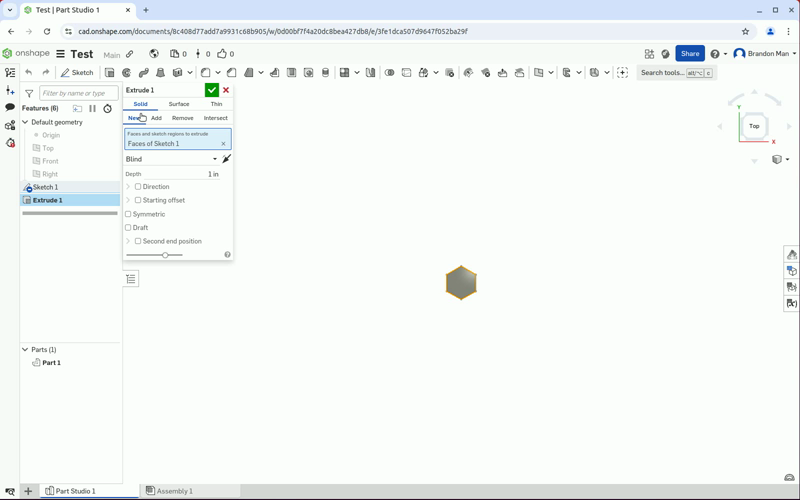
mouse_move(137, 120)
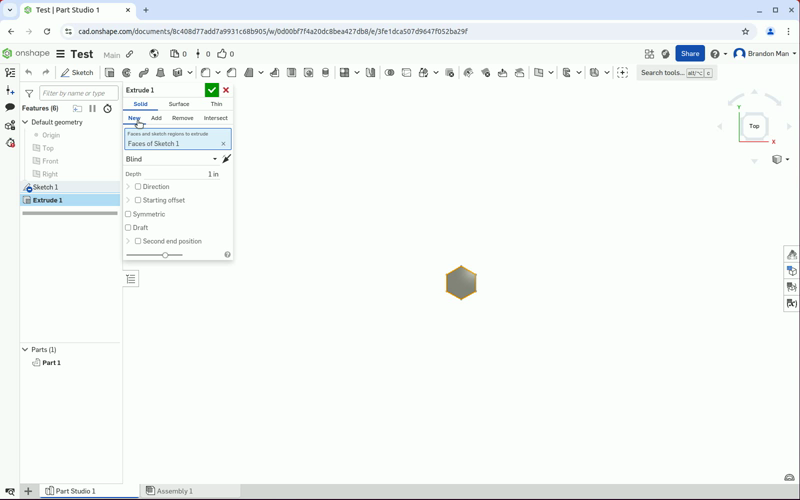
click(137, 120)
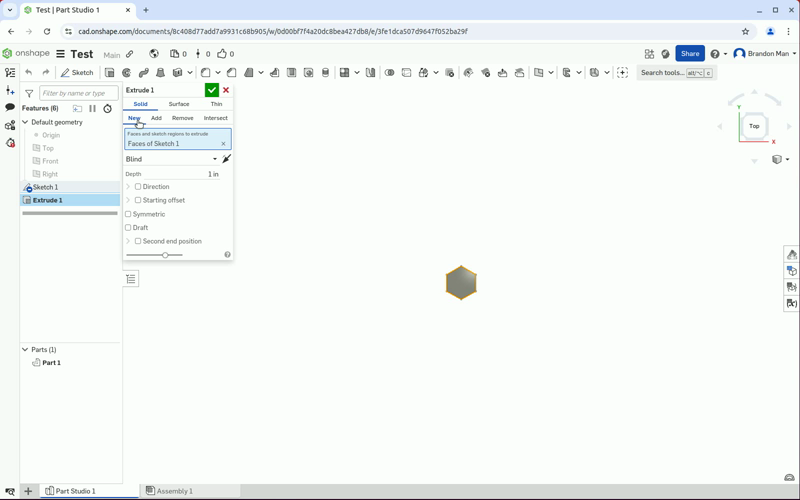
key(tab, 4)
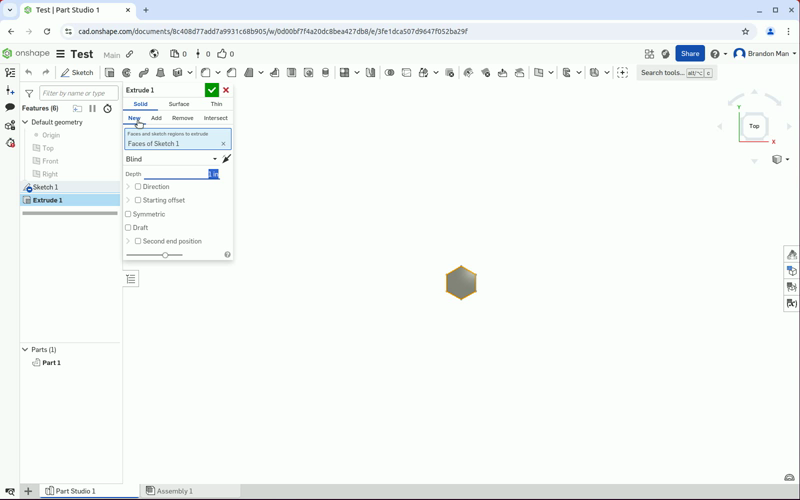
text(23.108)
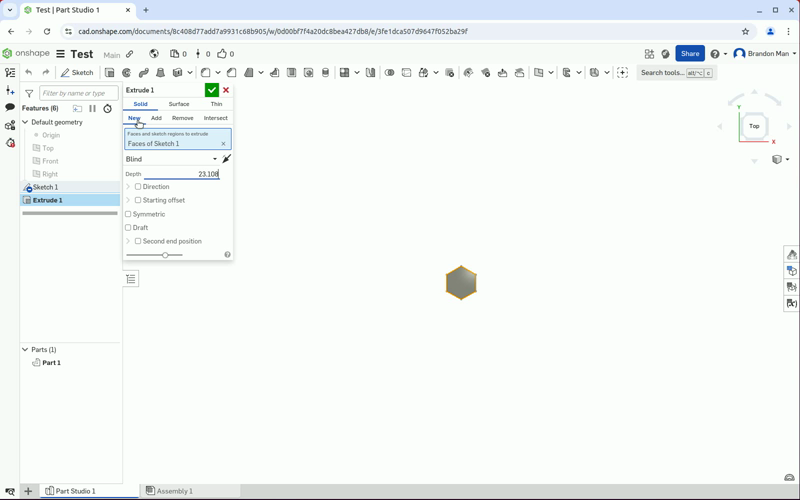
key(tab, 3)
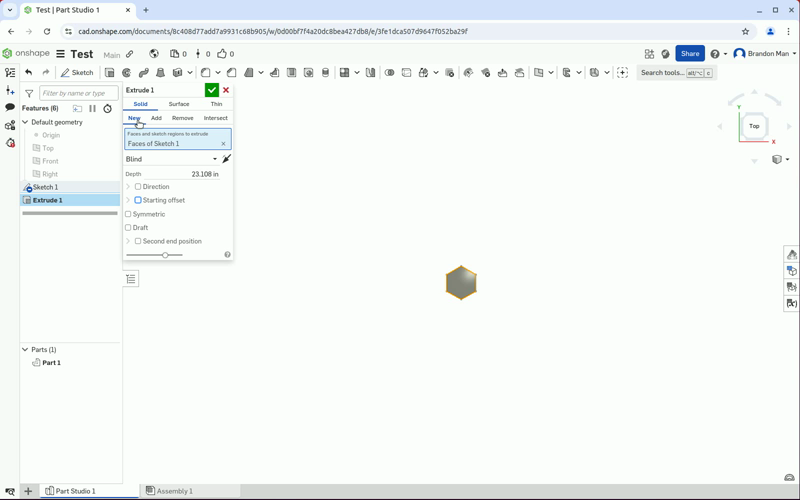
key(tab, 2)
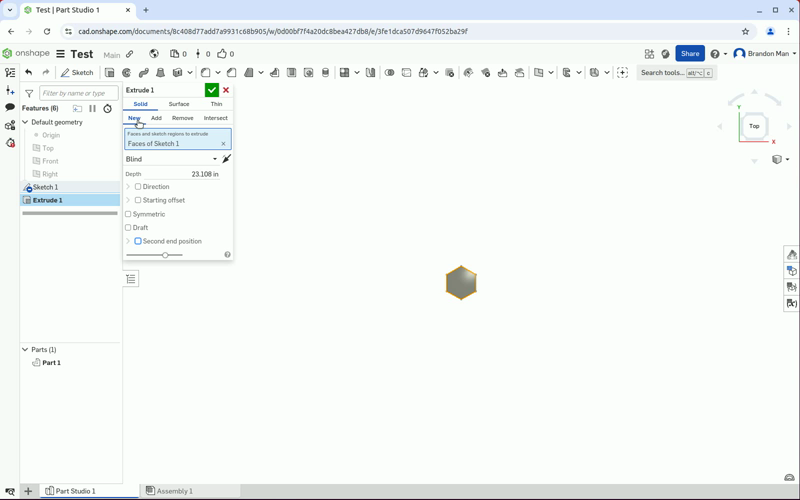
key(space)
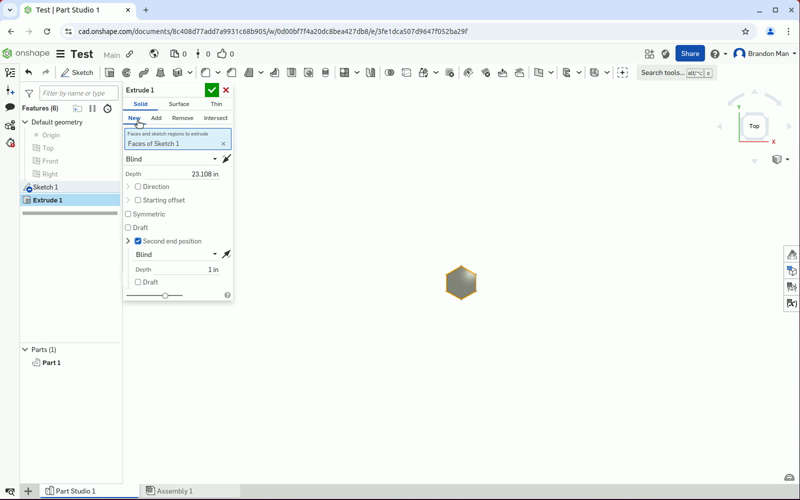
key(tab, 3)
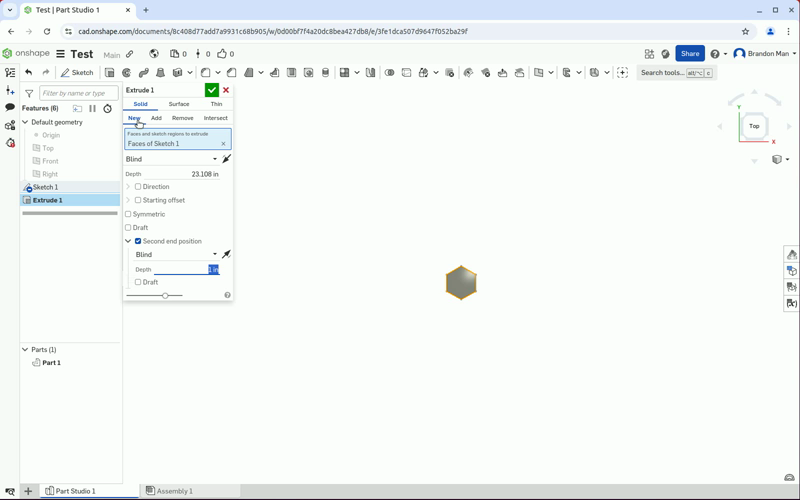
text(9.147)
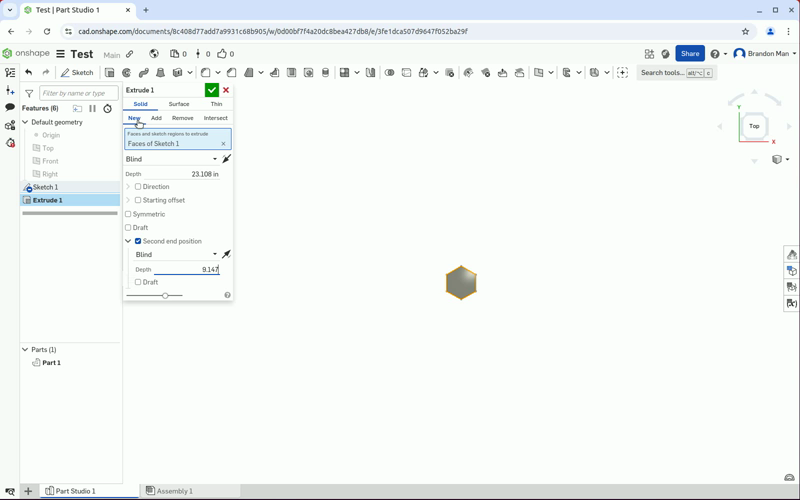
key(enter)
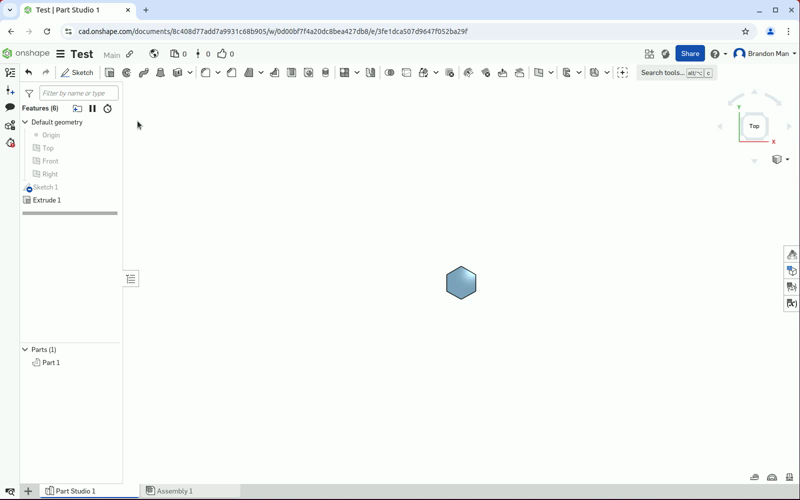
key(shift+h)
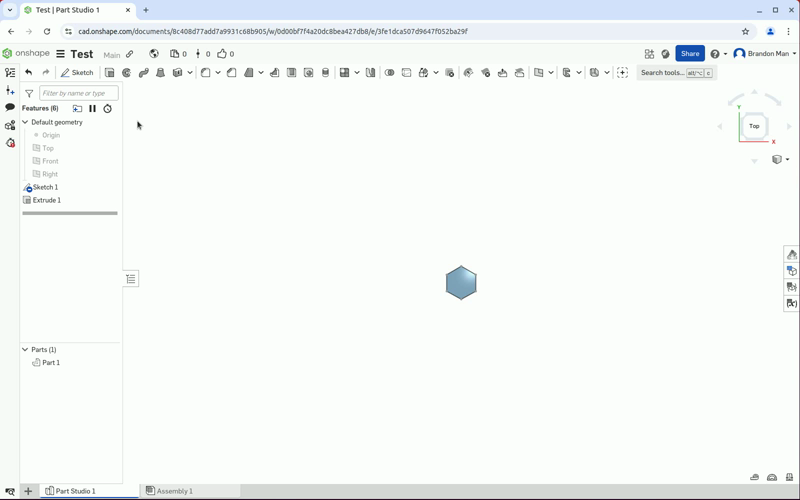
key(shift+h)
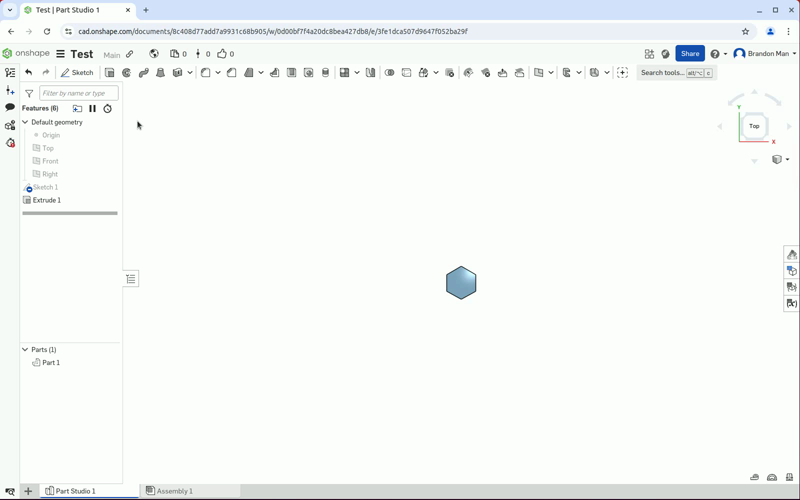
mouse_move(73, 189)
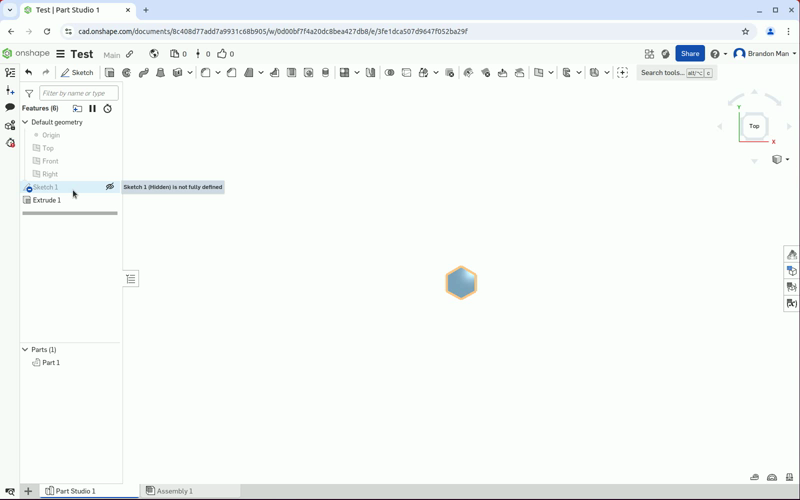
click(73, 189)
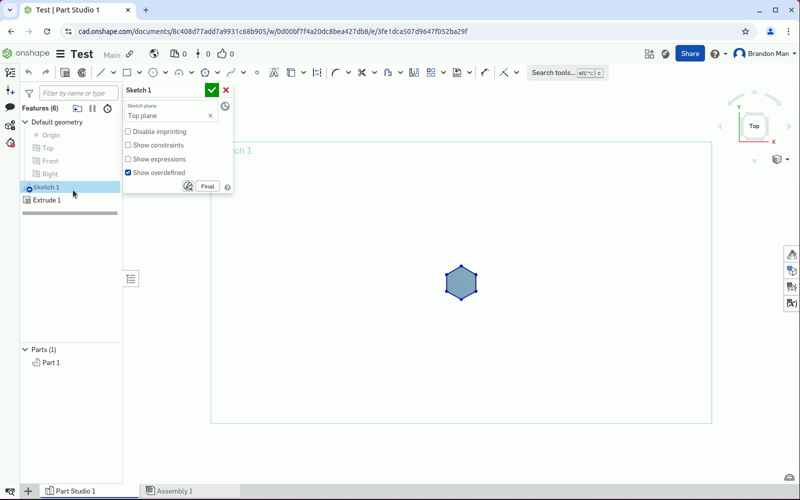
mouse_move(229, 92)
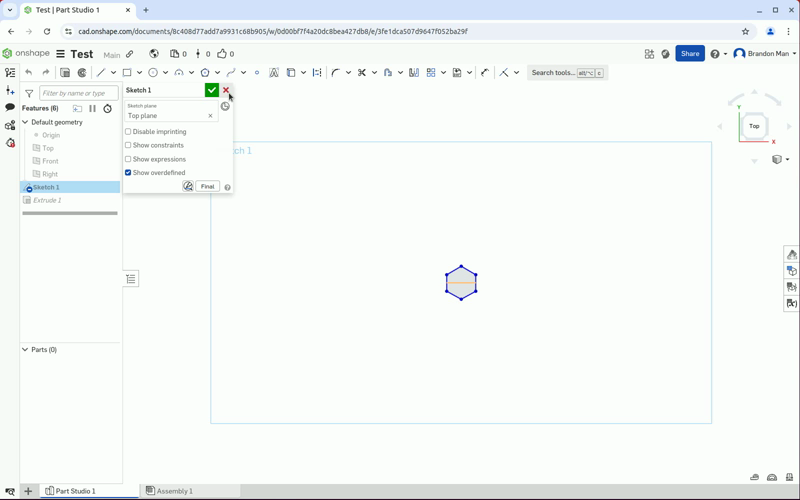
click(229, 92)
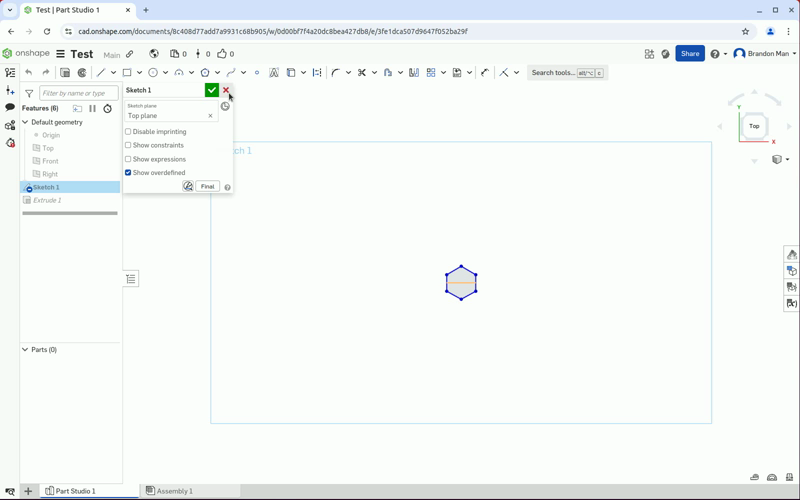
key(shift+s)
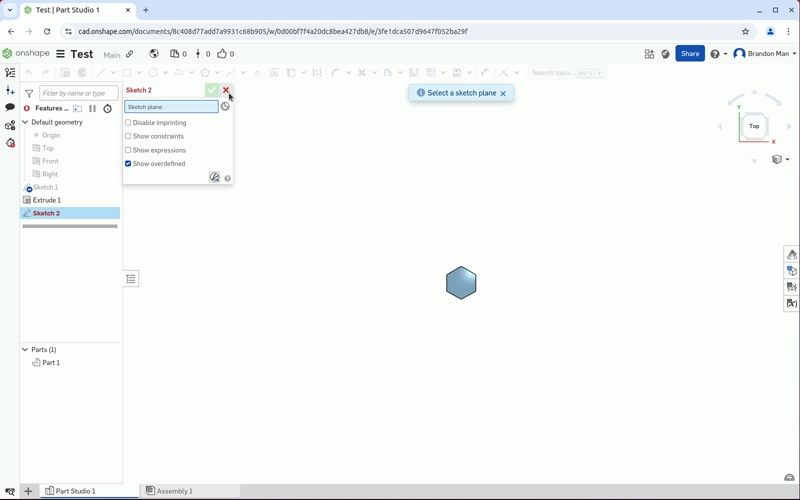
mouse_move(73, 150)
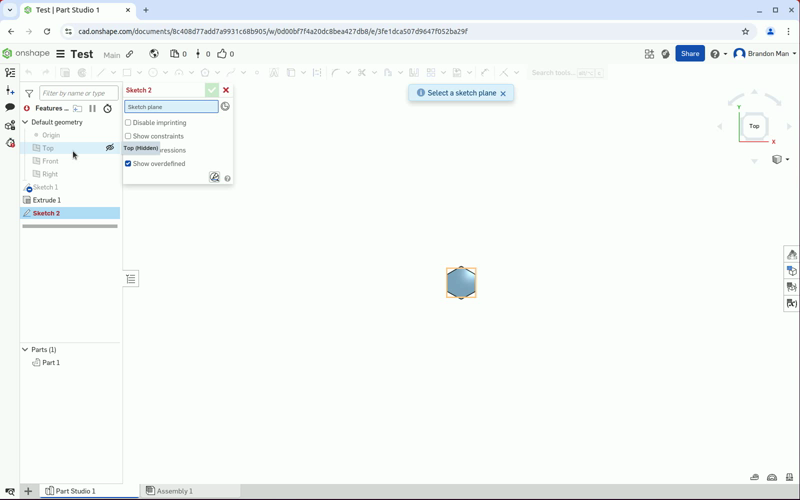
click(73, 150)
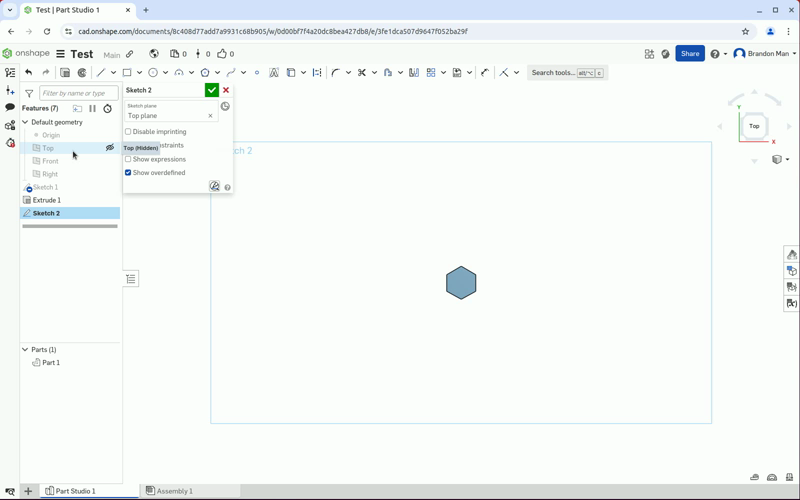
mouse_move(73, 352)
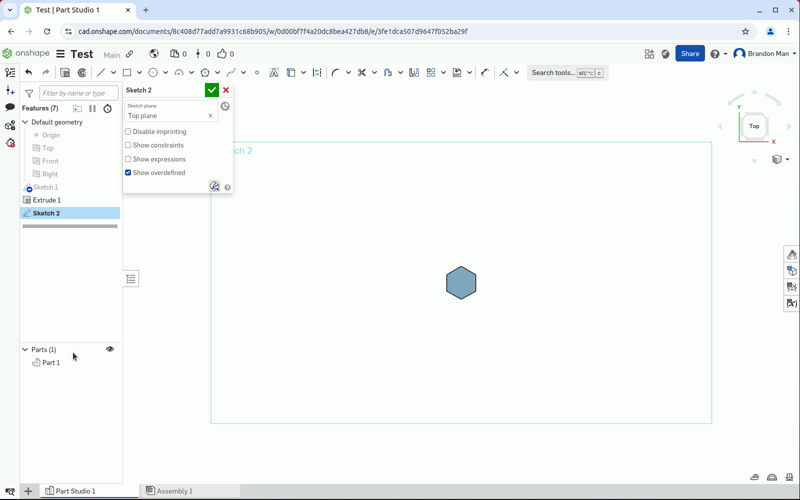
key(y)
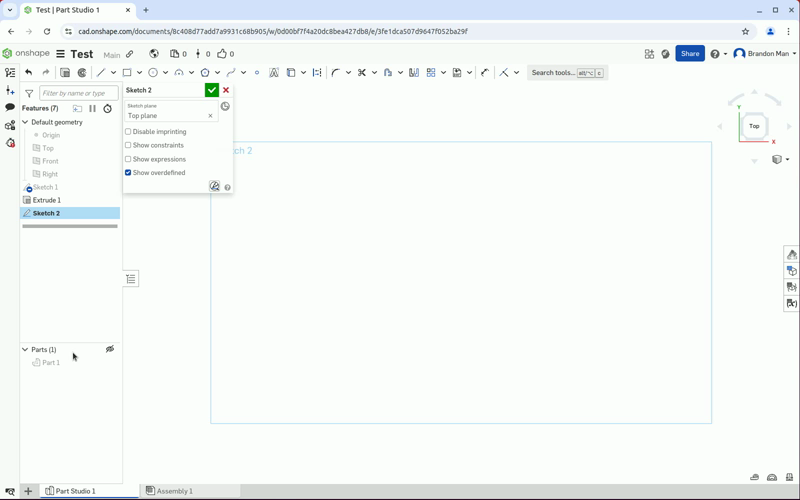
key(l)
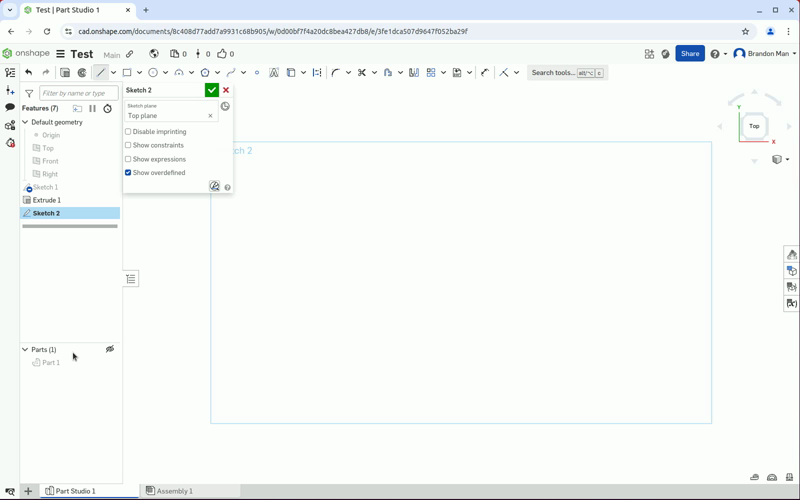
key_down(shift)
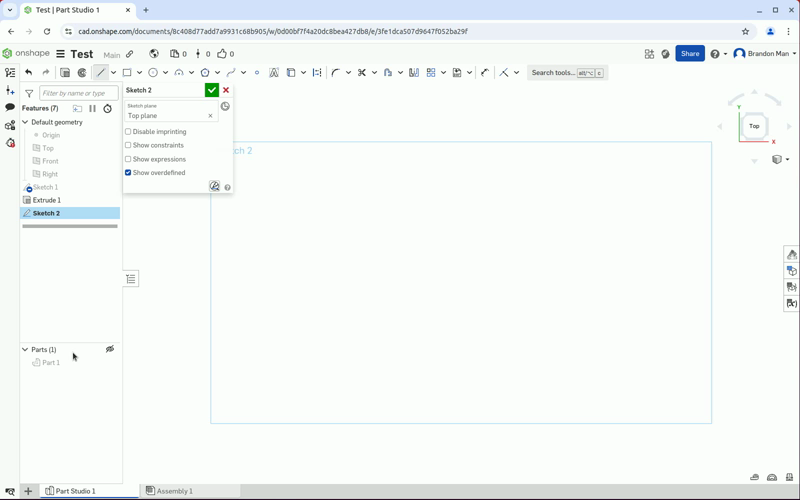
mouse_move(452, 287)
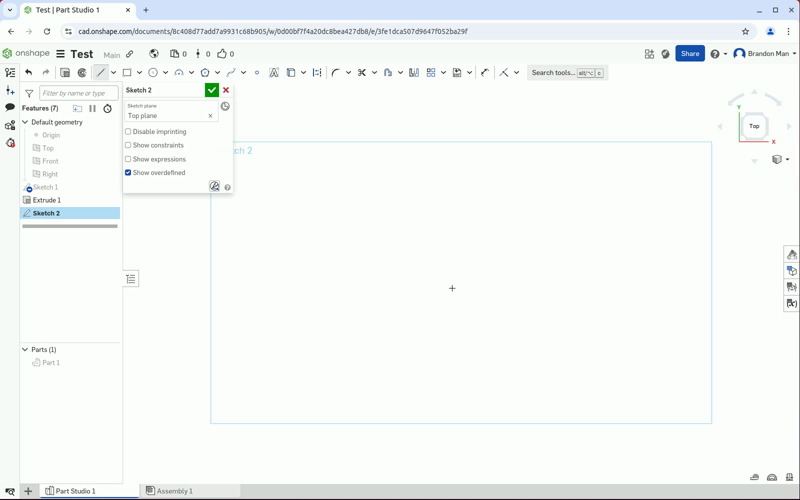
click(452, 287)
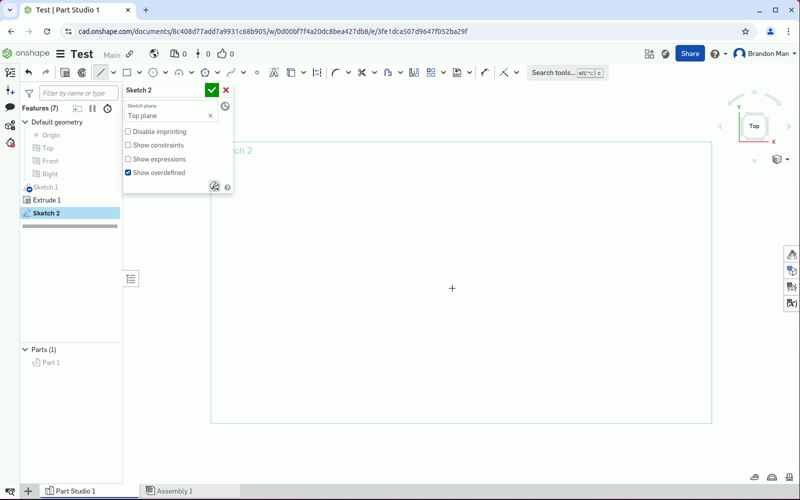
key_up(shift)
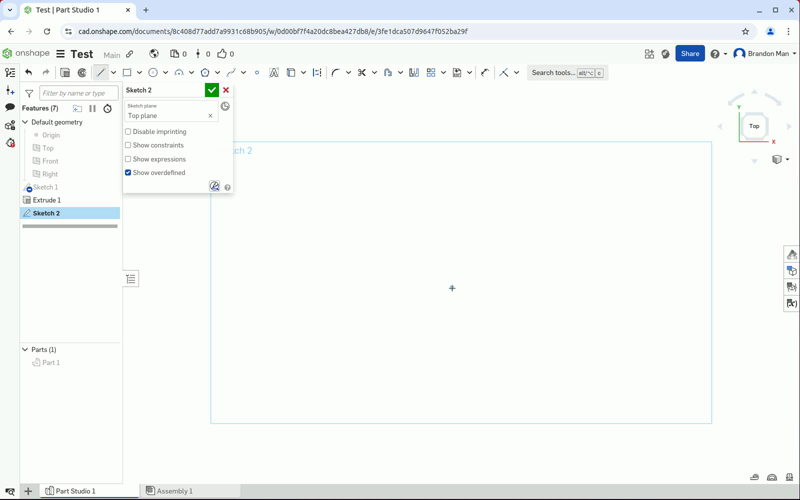
key_down(shift)
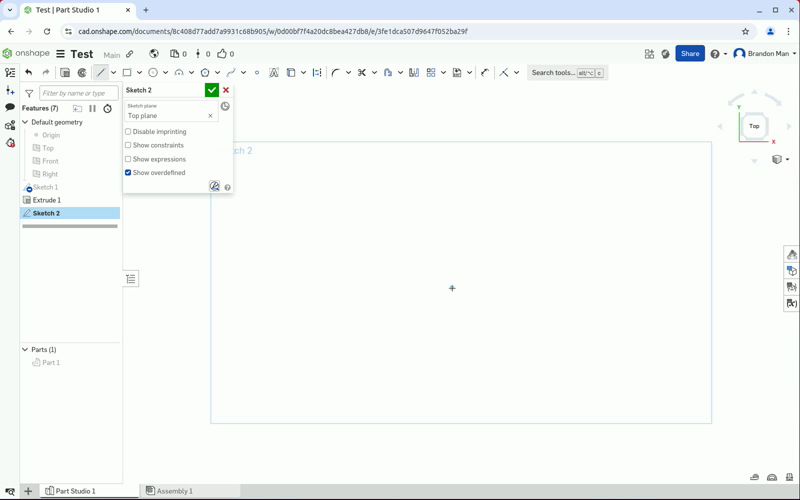
mouse_move(482, 287)
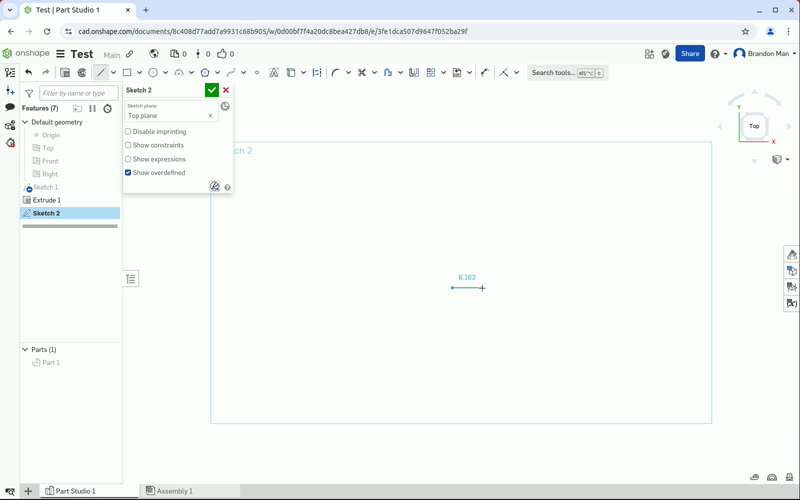
mouse_move(461, 292)
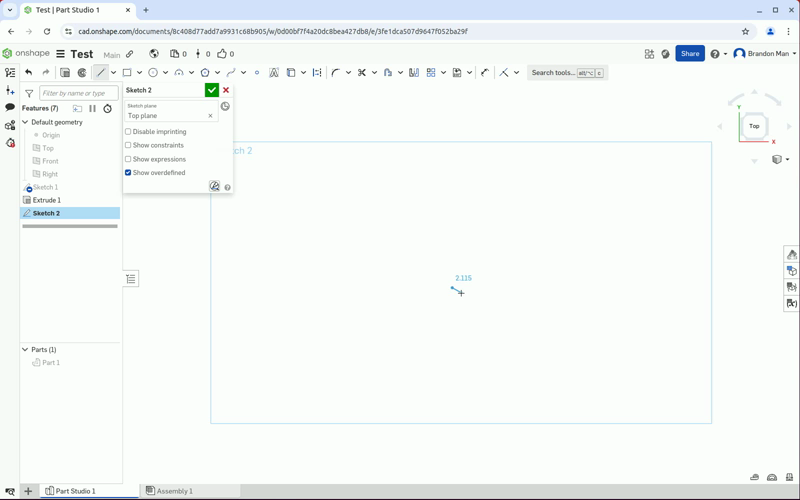
click(461, 292)
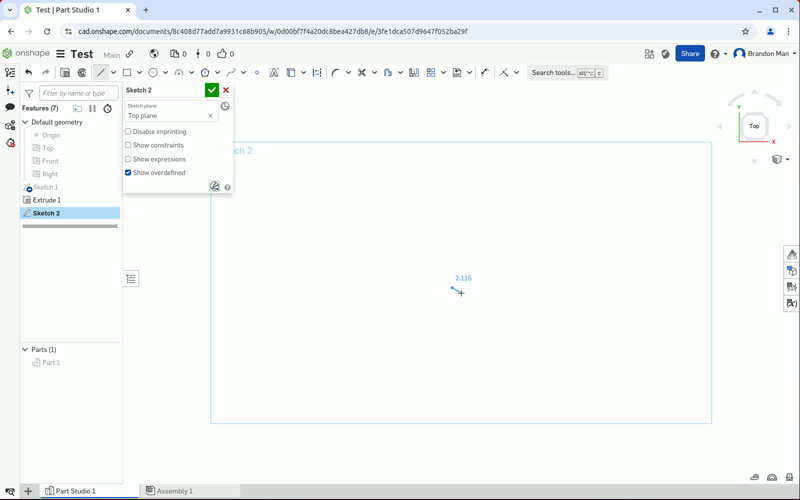
key_up(shift)
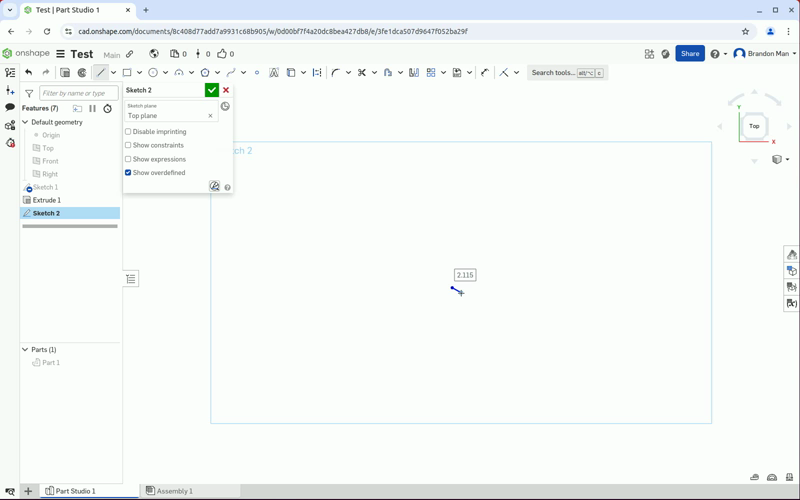
key_down(shift)
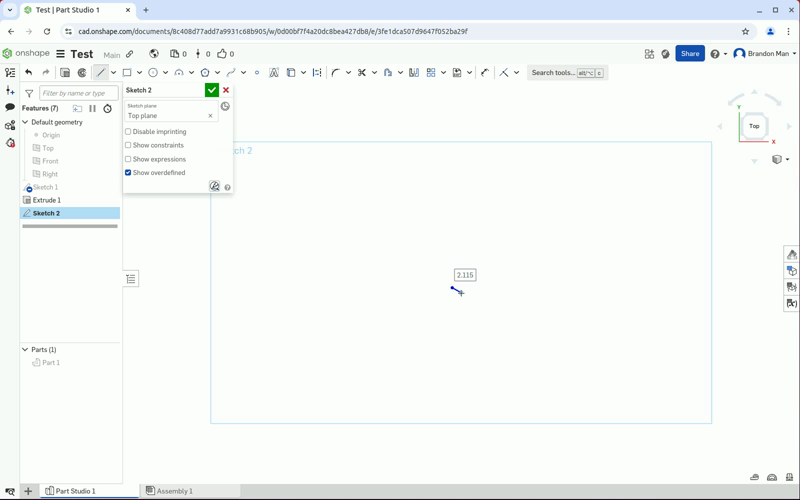
mouse_move(491, 292)
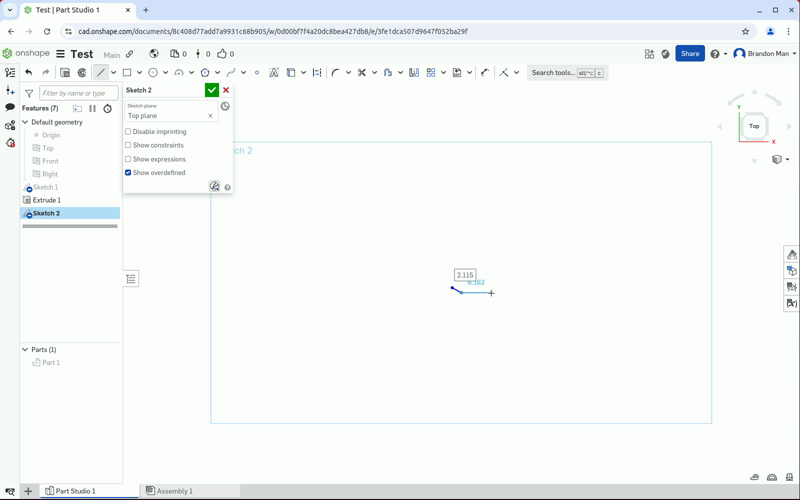
mouse_move(469, 287)
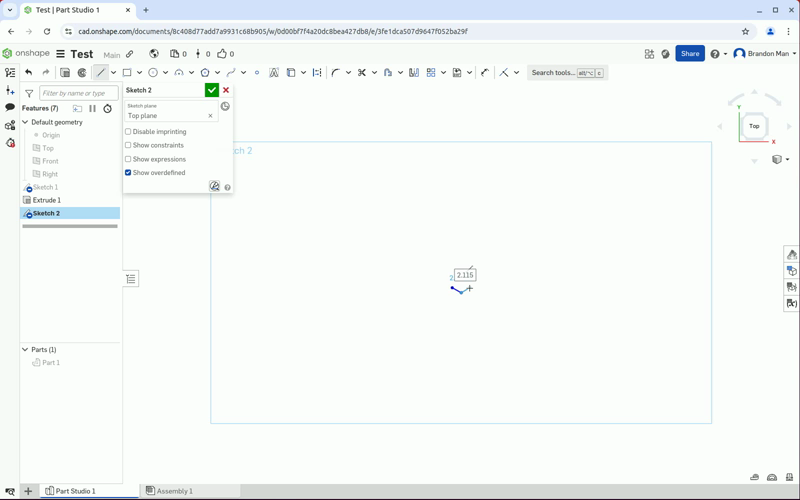
click(469, 287)
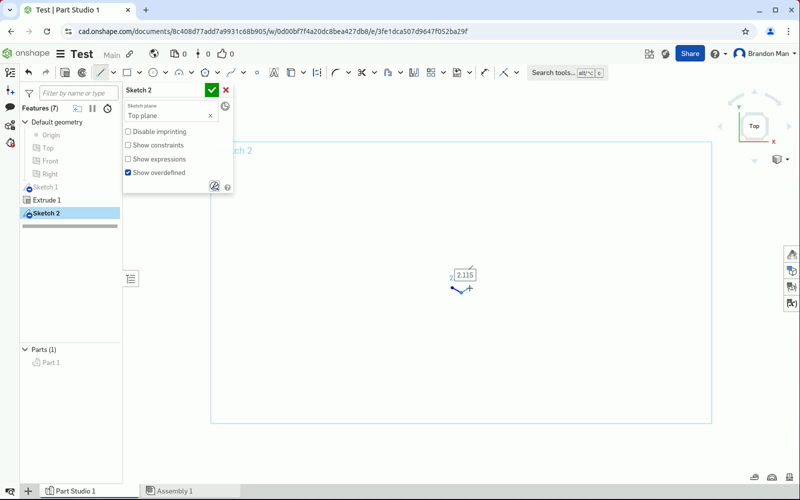
key_up(shift)
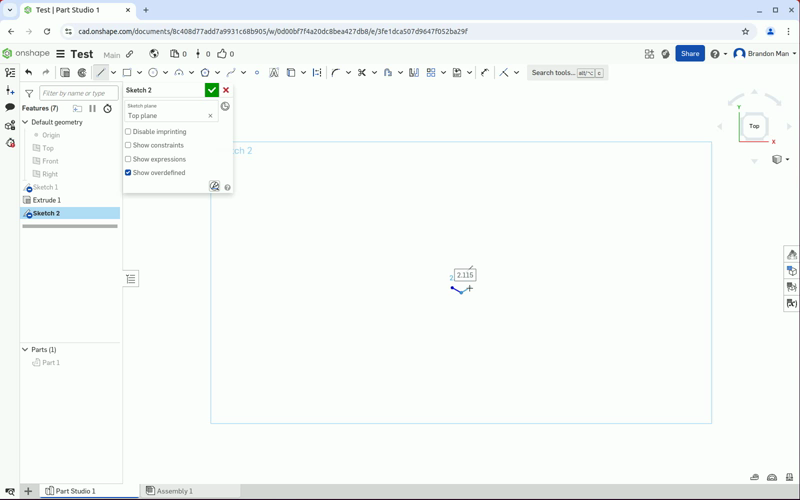
key_down(shift)
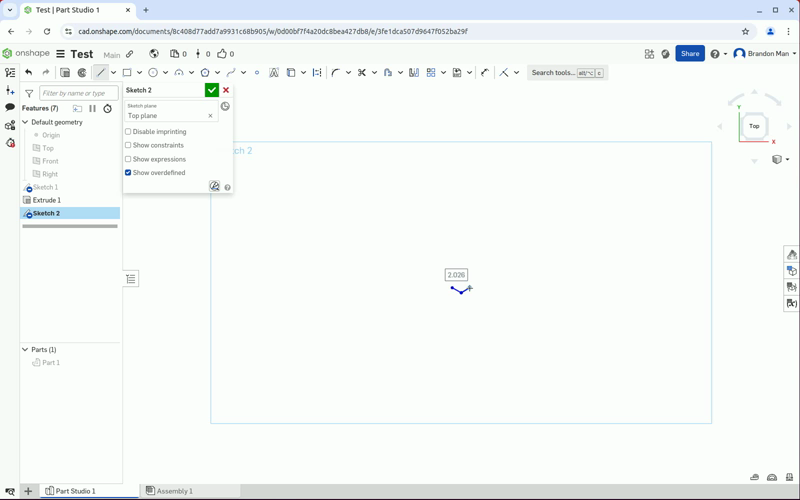
mouse_move(499, 287)
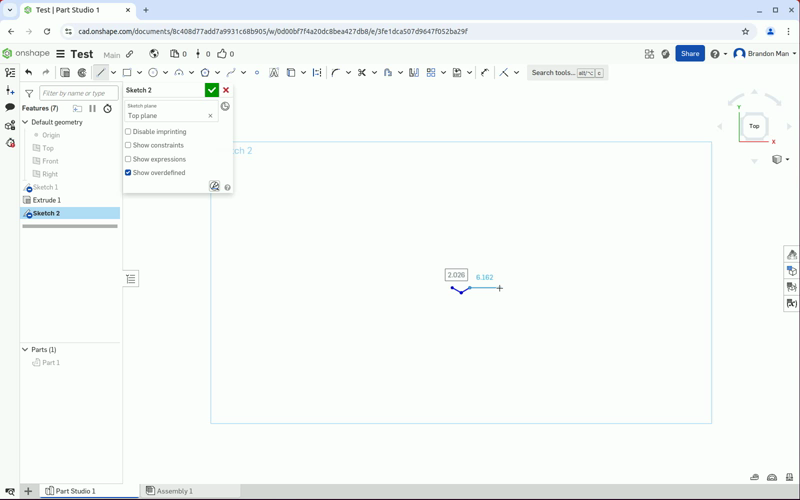
mouse_move(469, 277)
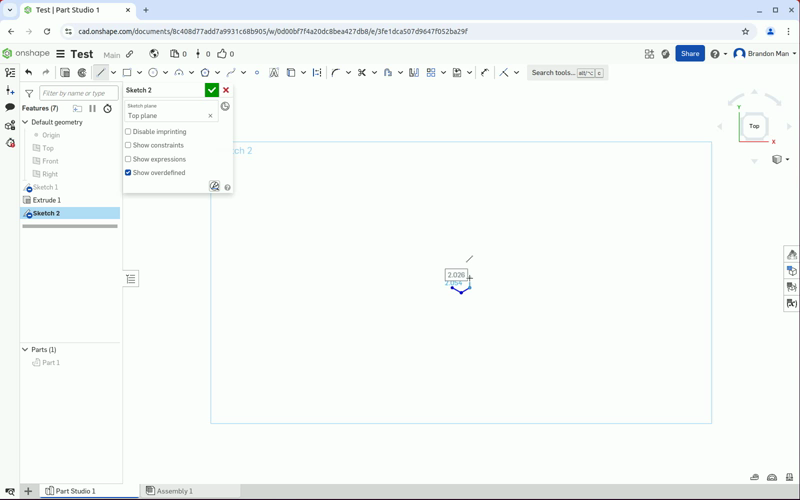
click(469, 277)
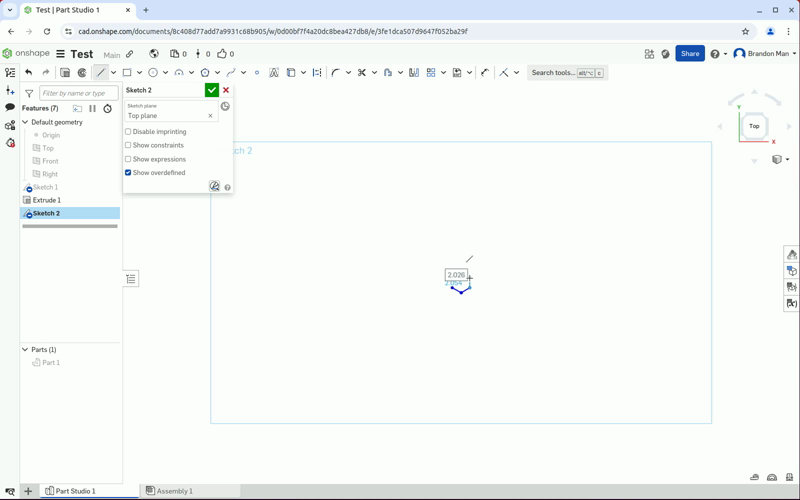
key_up(shift)
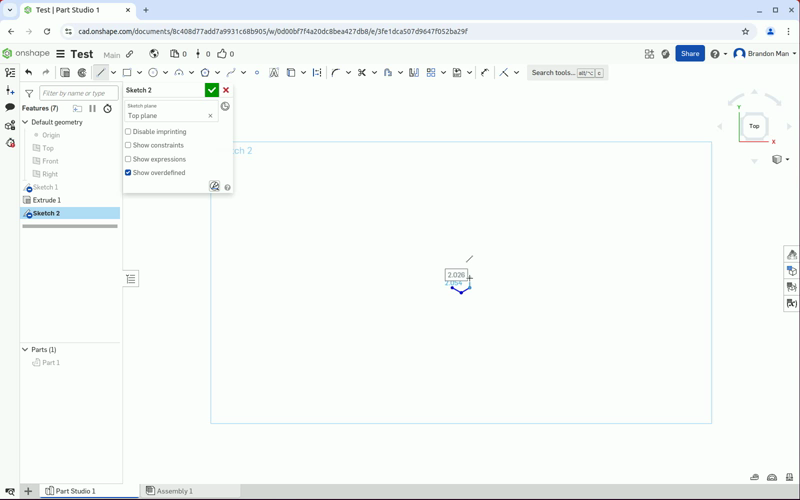
key_down(shift)
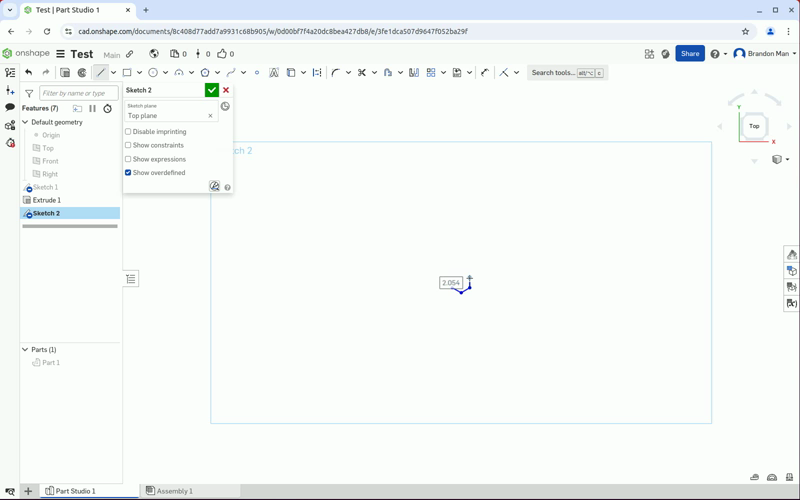
mouse_move(499, 277)
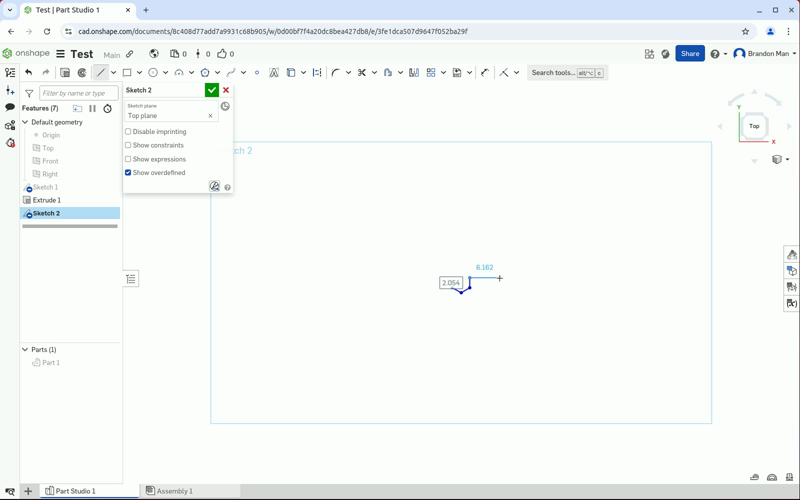
mouse_move(461, 272)
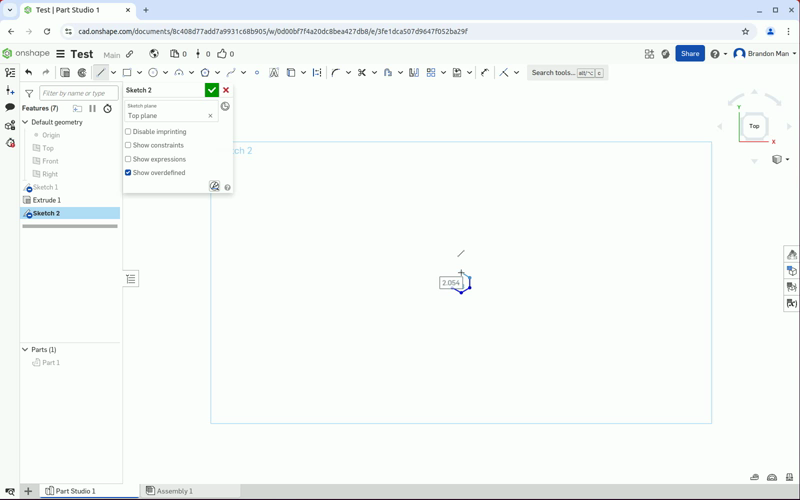
click(461, 272)
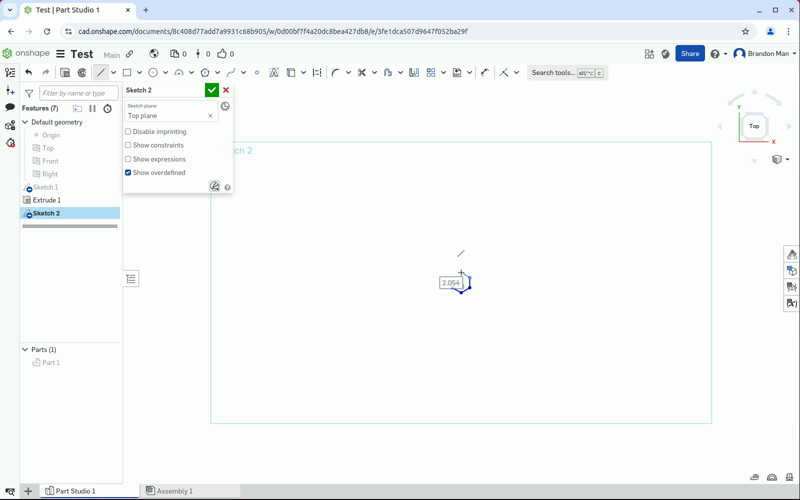
key_up(shift)
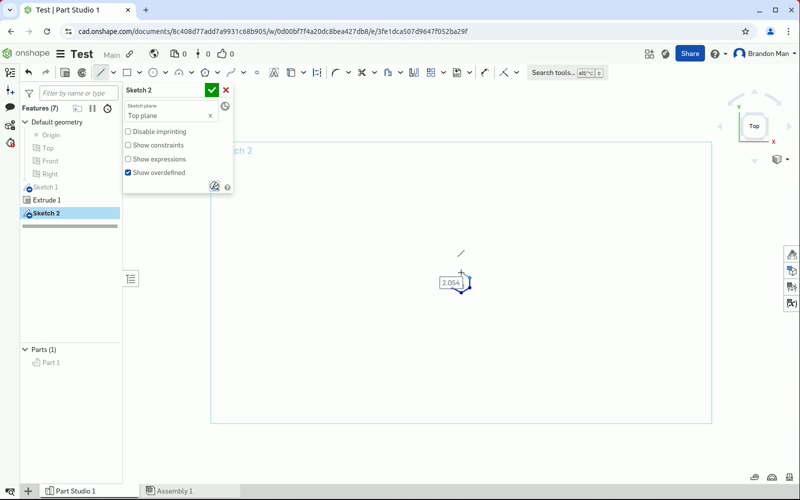
key_down(shift)
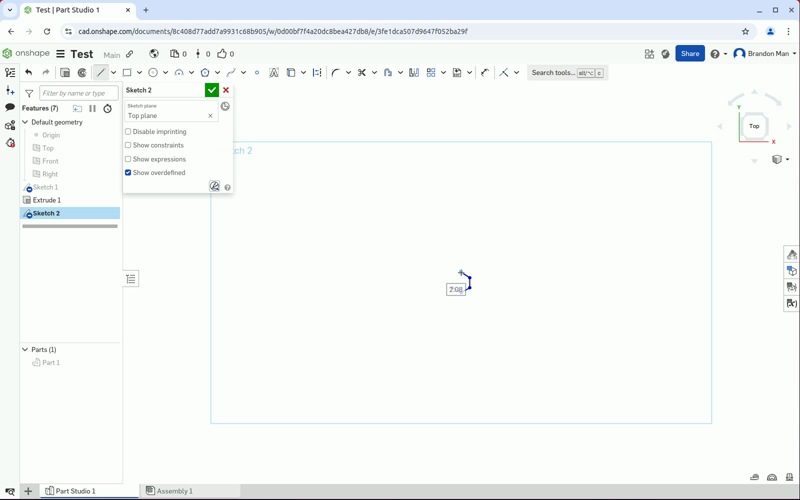
mouse_move(491, 272)
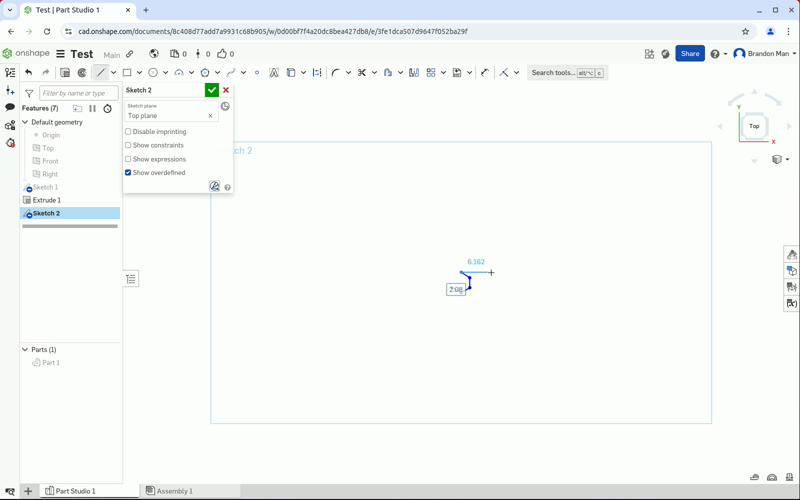
mouse_move(452, 277)
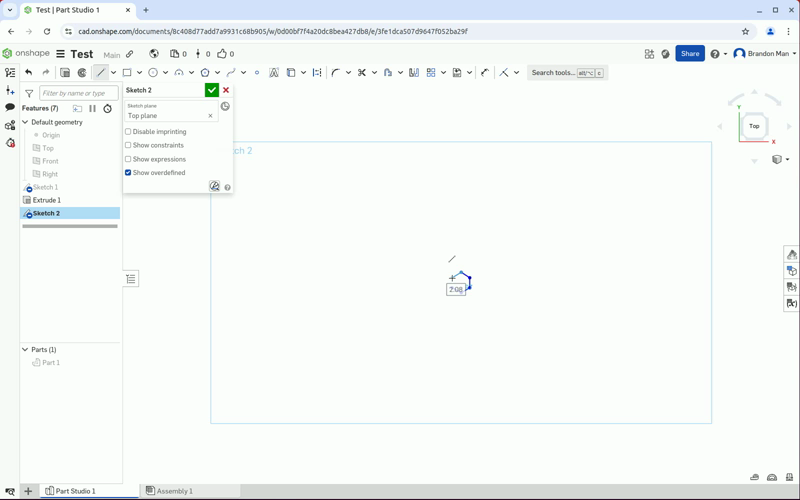
click(452, 277)
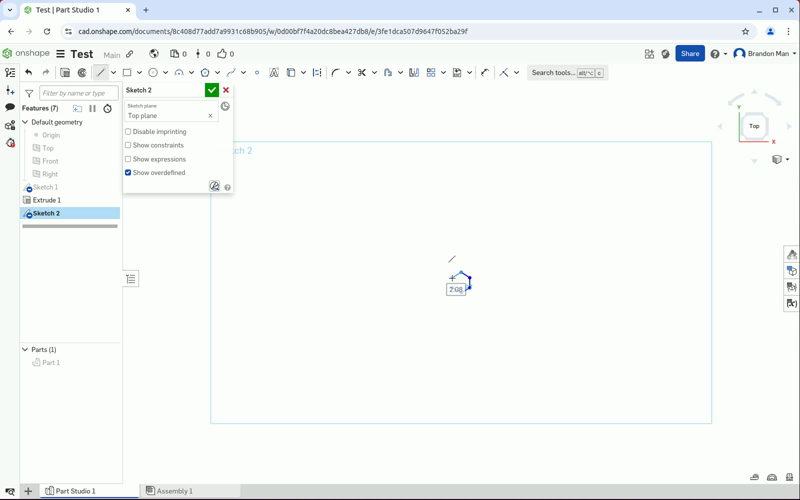
key_up(shift)
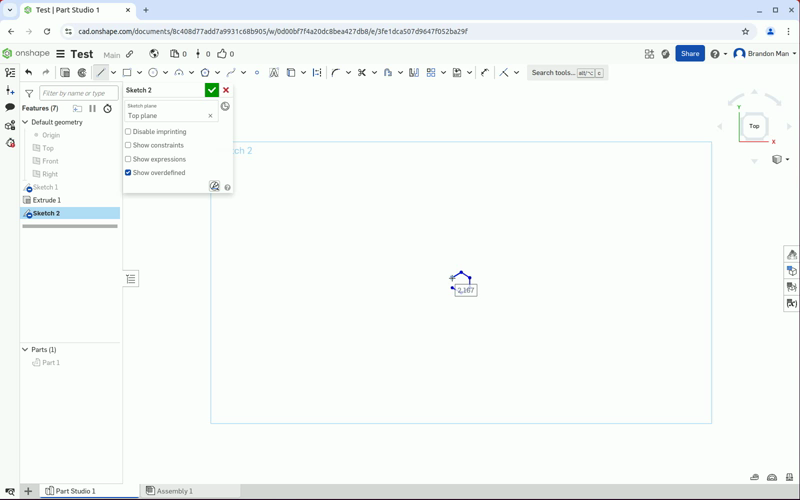
mouse_move(482, 277)
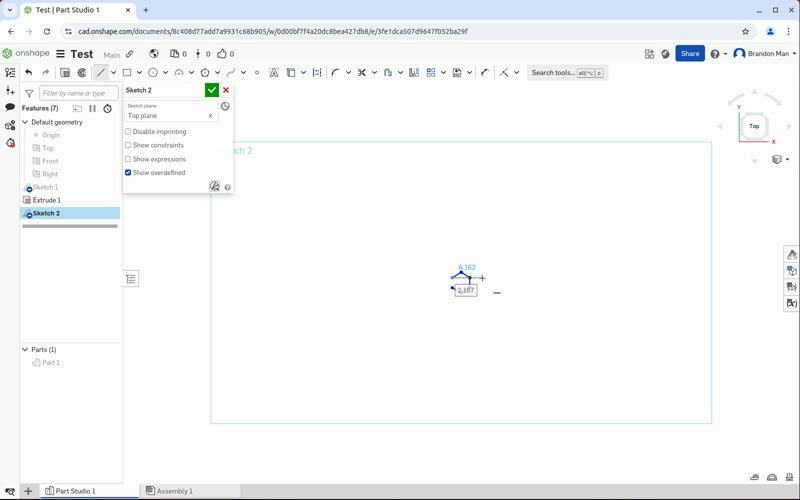
key_down(shift)
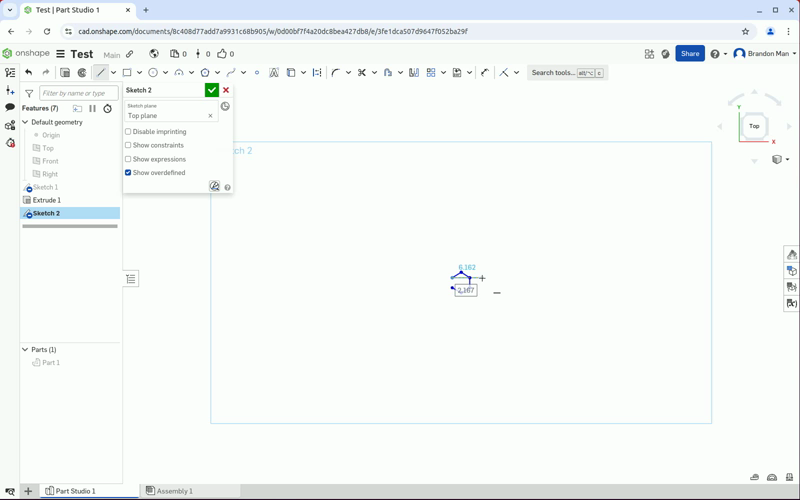
mouse_move(452, 287)
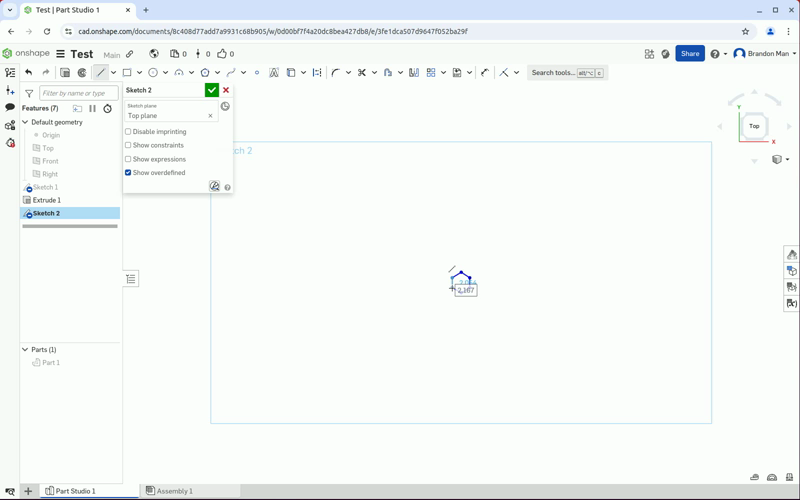
key_up(shift)
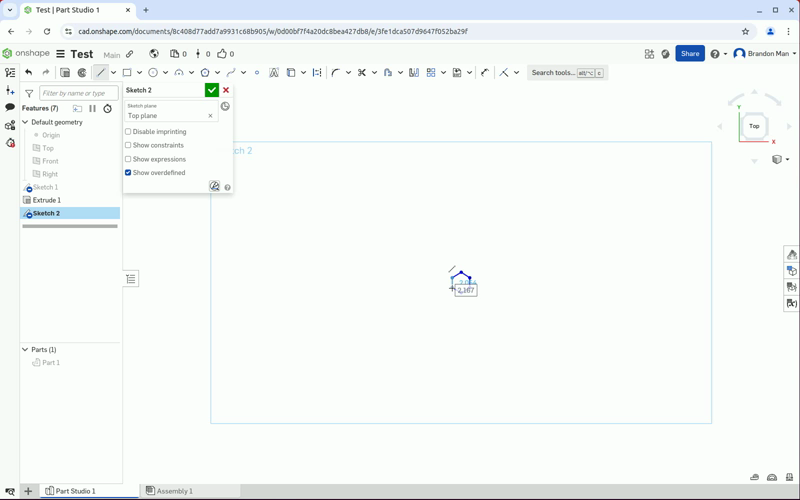
click(452, 287)
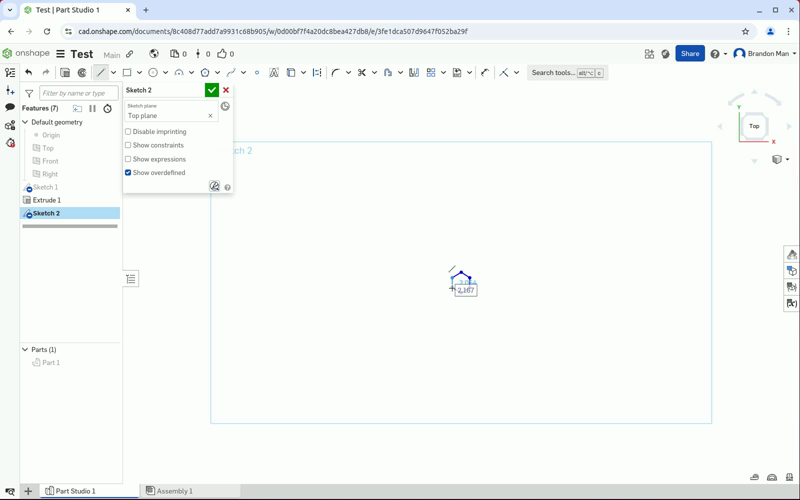
key(esc)
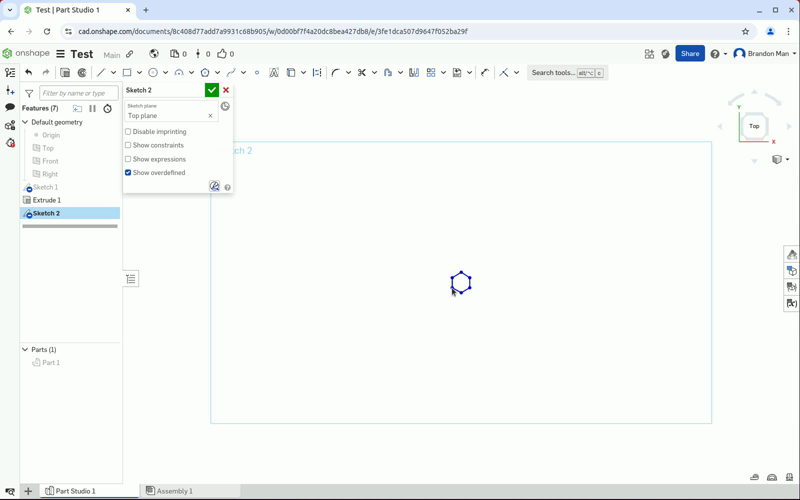
mouse_move(460, 283)
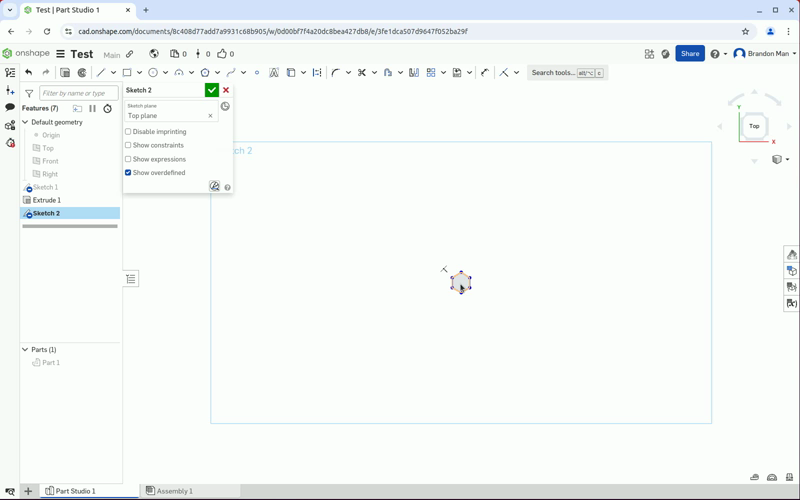
scroll(6)
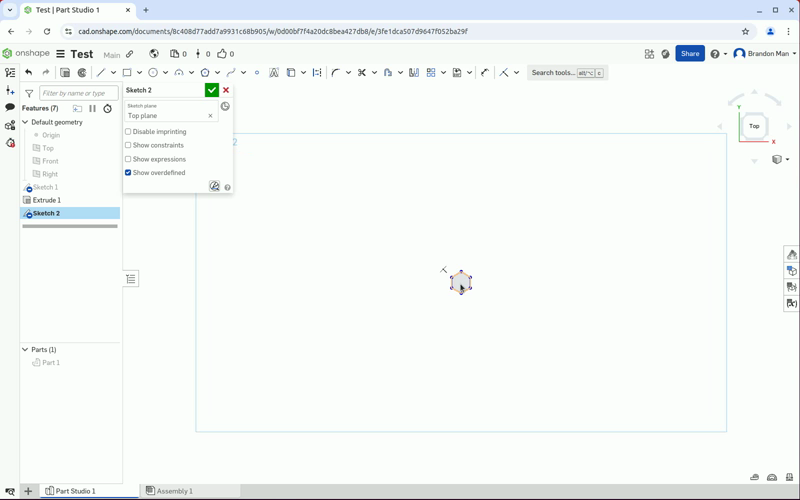
scroll(6)
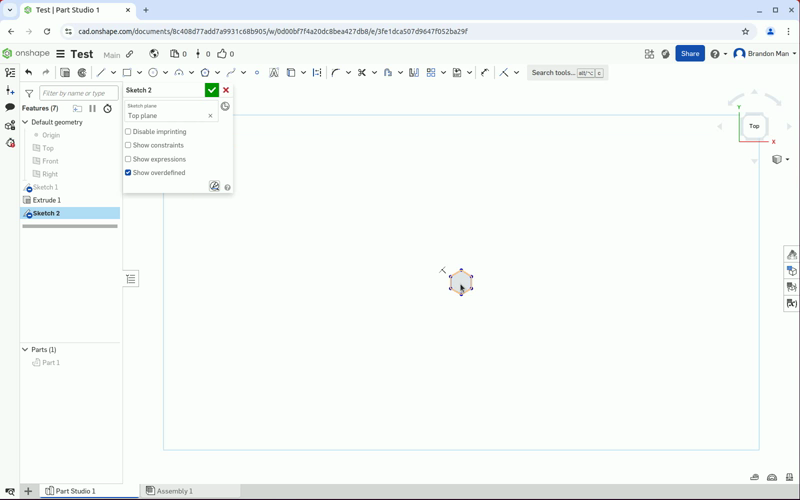
scroll(6)
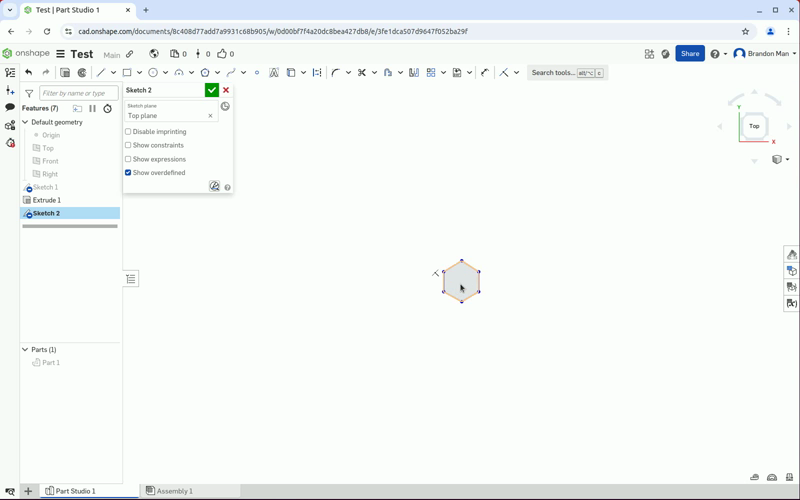
scroll(6)
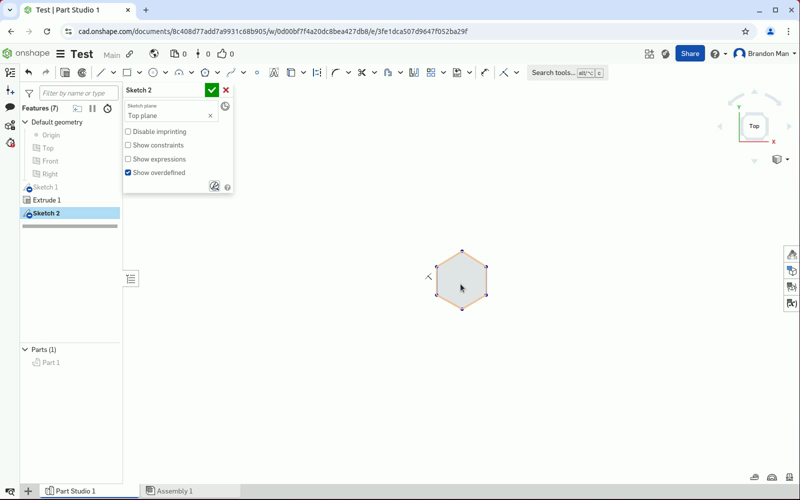
scroll(6)
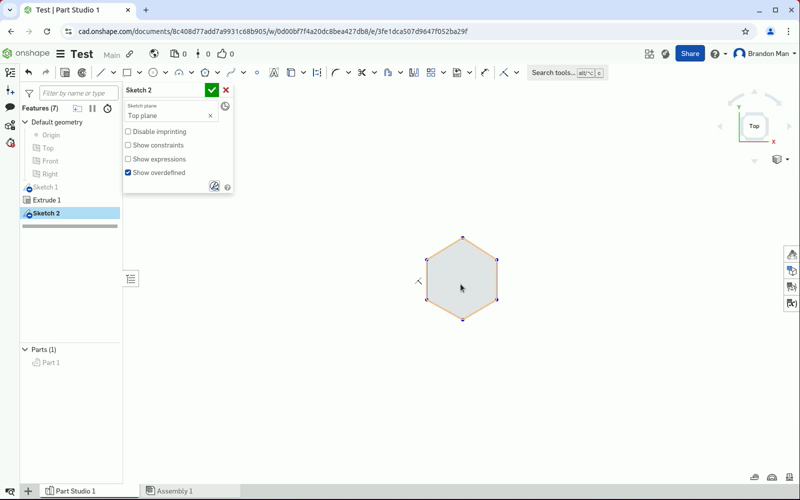
scroll(6)
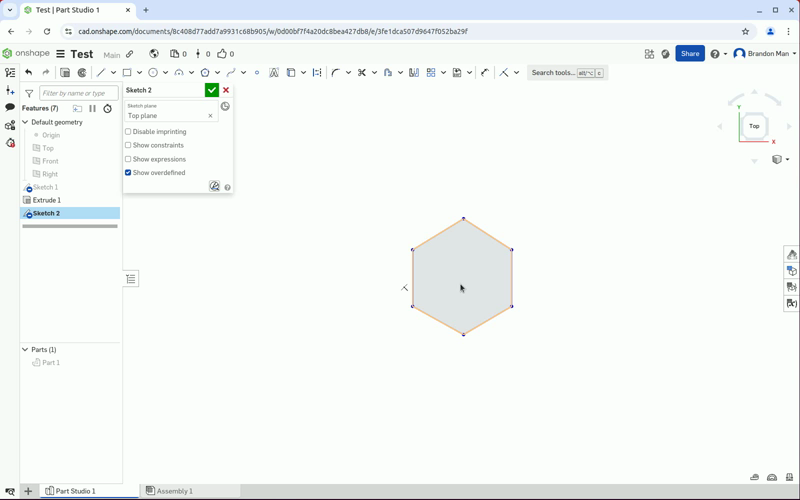
scroll(6)
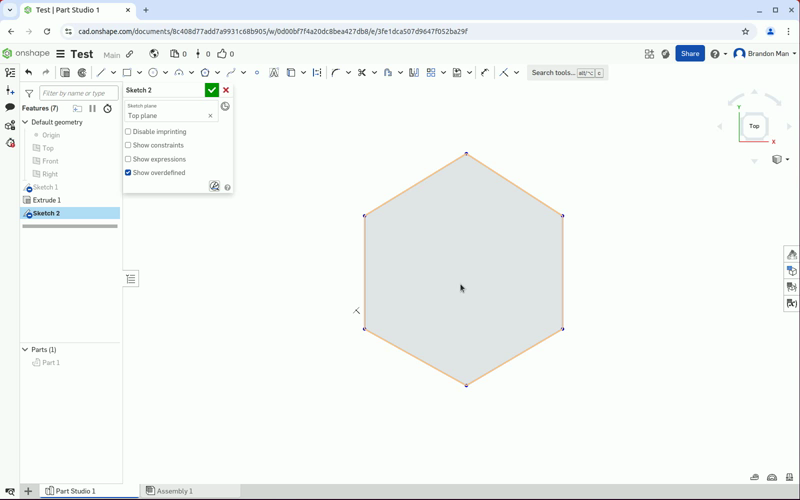
click(460, 283)
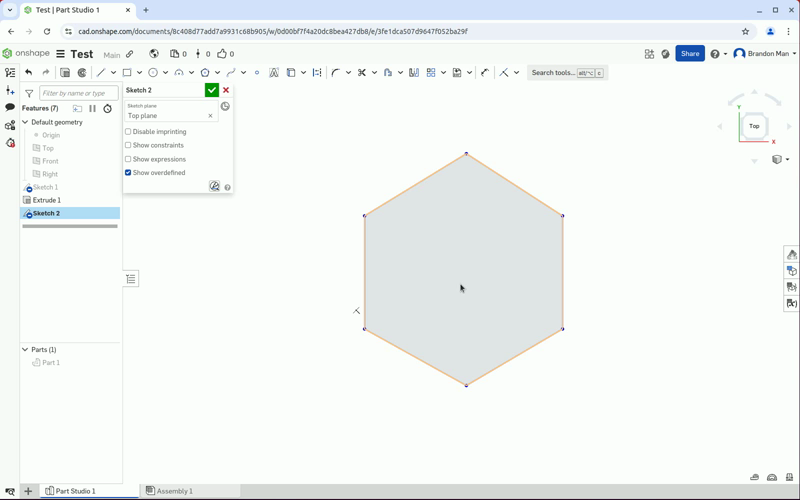
scroll(-6)
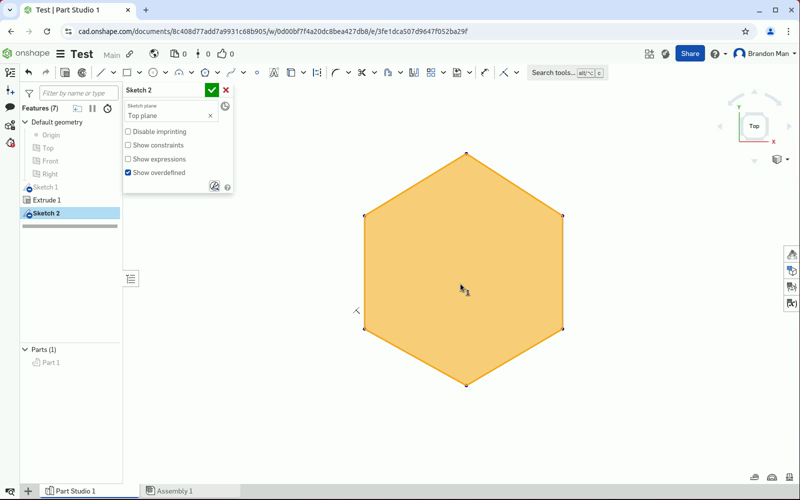
scroll(-6)
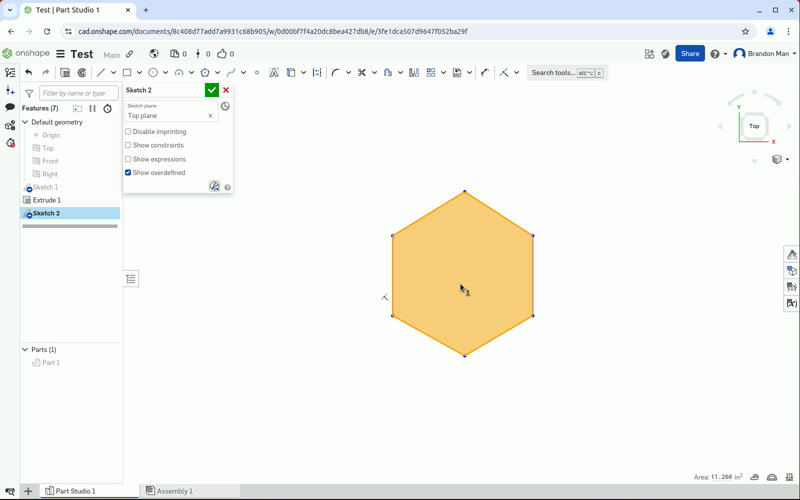
scroll(-6)
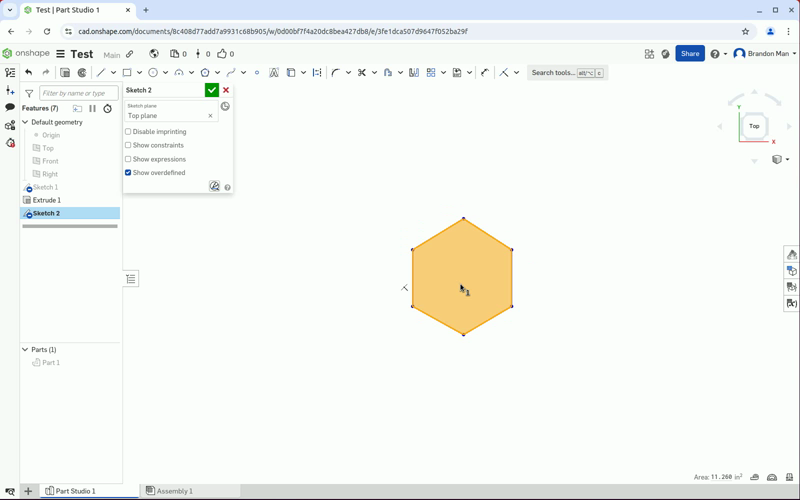
scroll(-6)
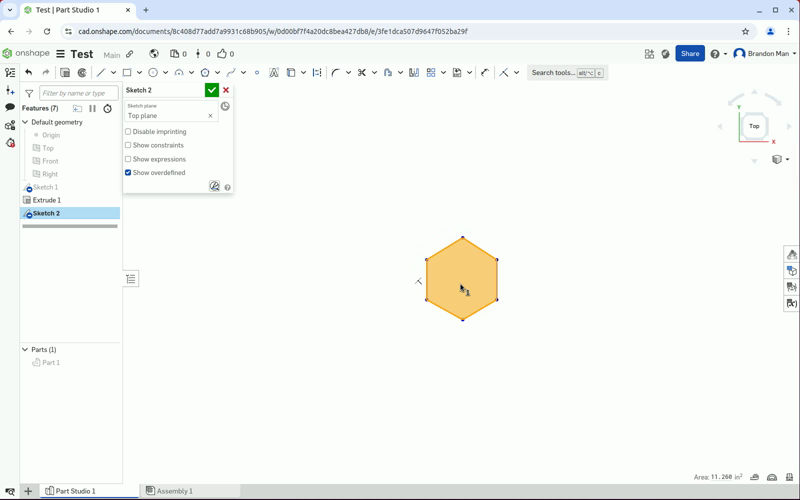
scroll(-6)
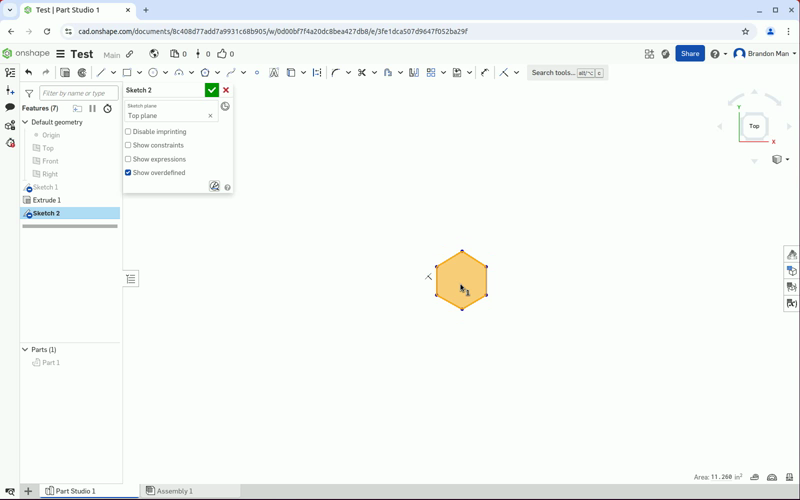
scroll(-6)
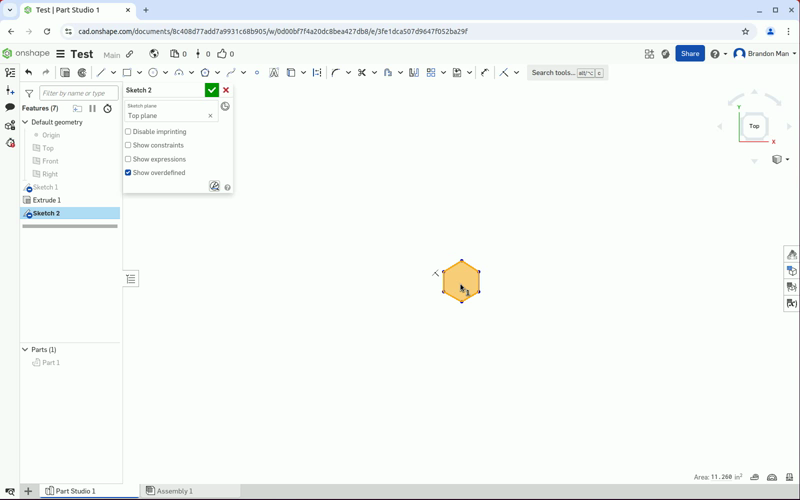
scroll(-6)
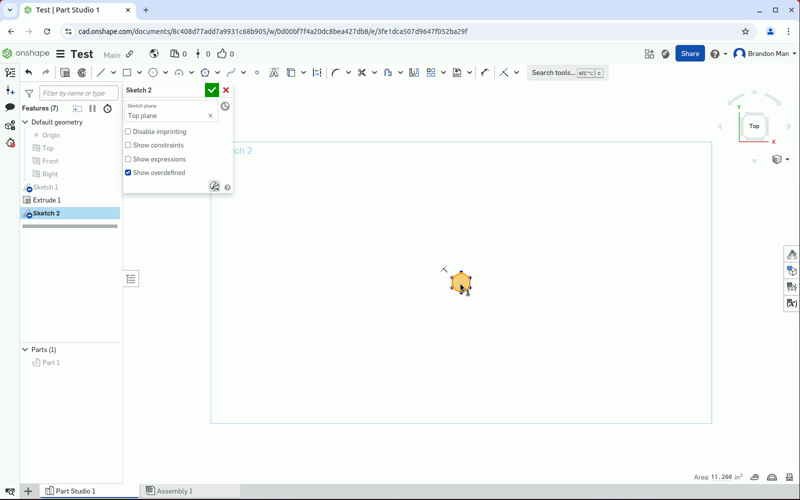
mouse_move(73, 352)
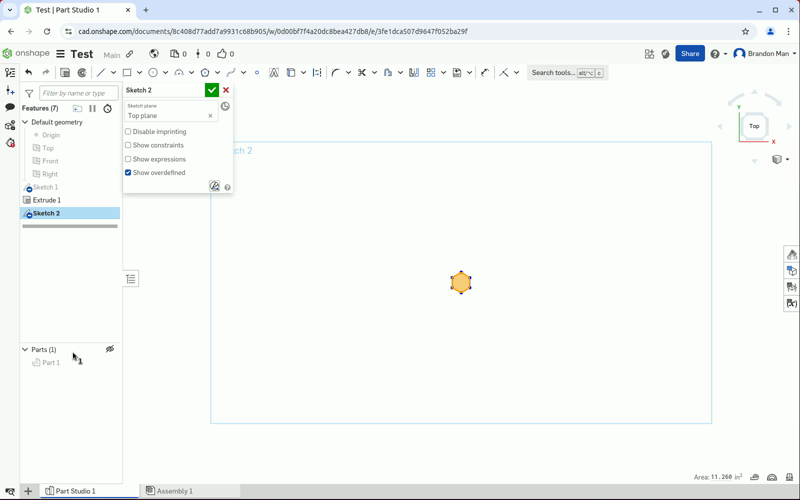
key(shift+y)
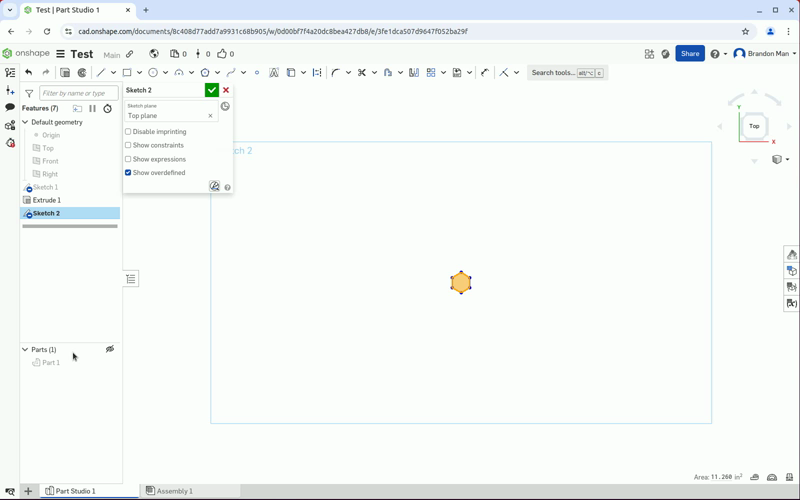
key(shift+e)
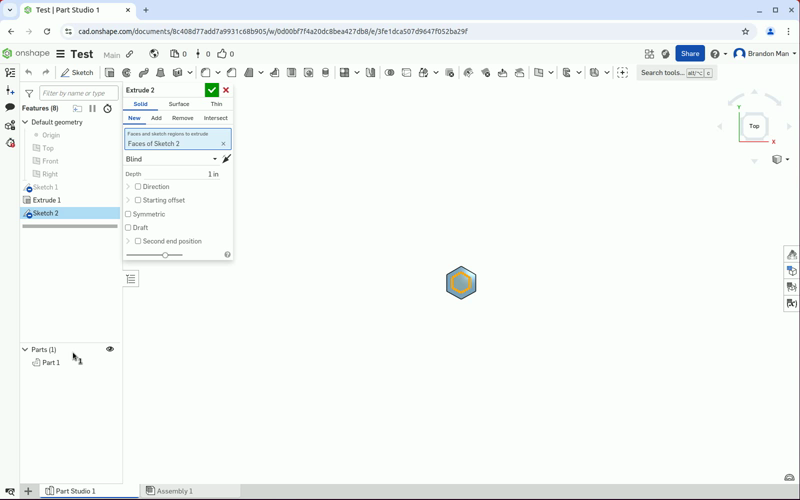
mouse_move(143, 106)
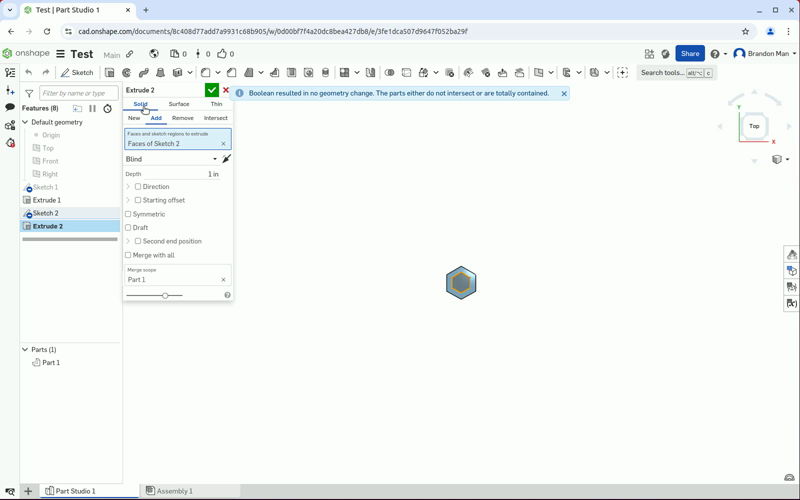
click(143, 106)
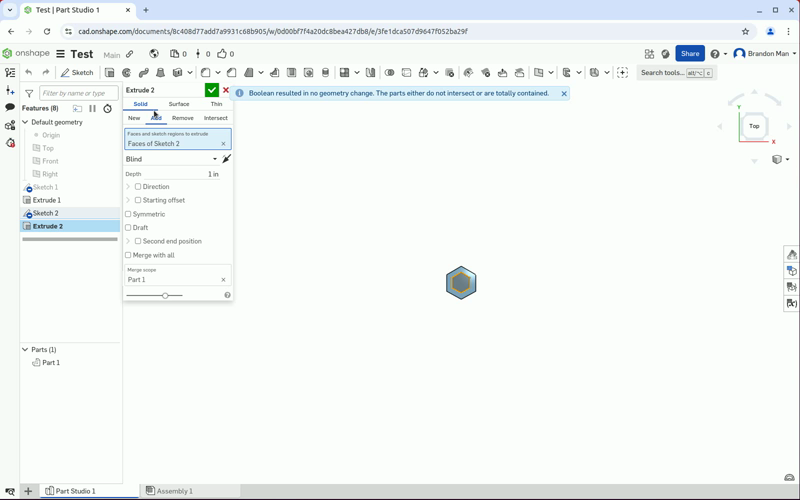
mouse_move(186, 120)
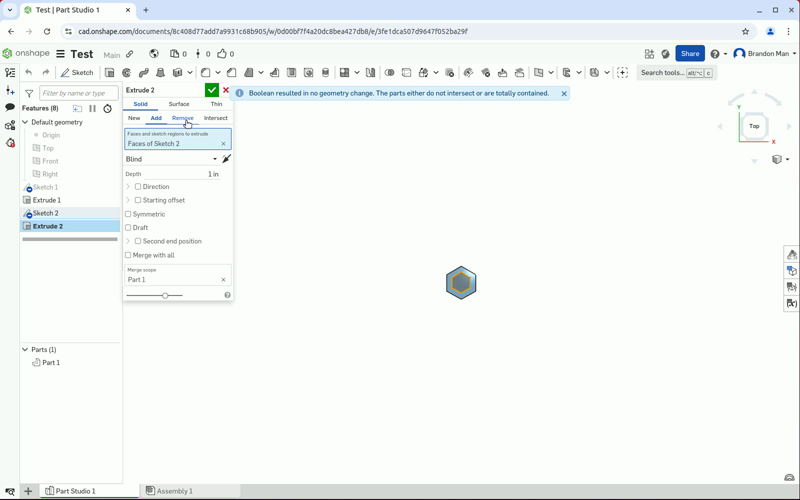
click(186, 120)
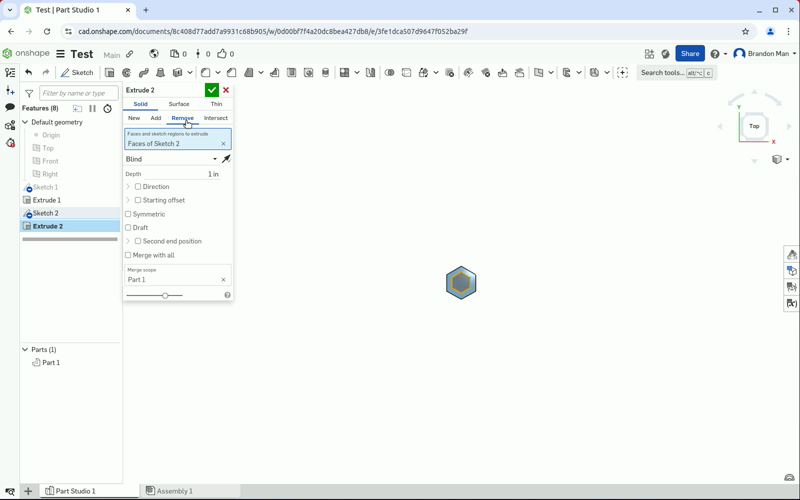
key(tab, 4)
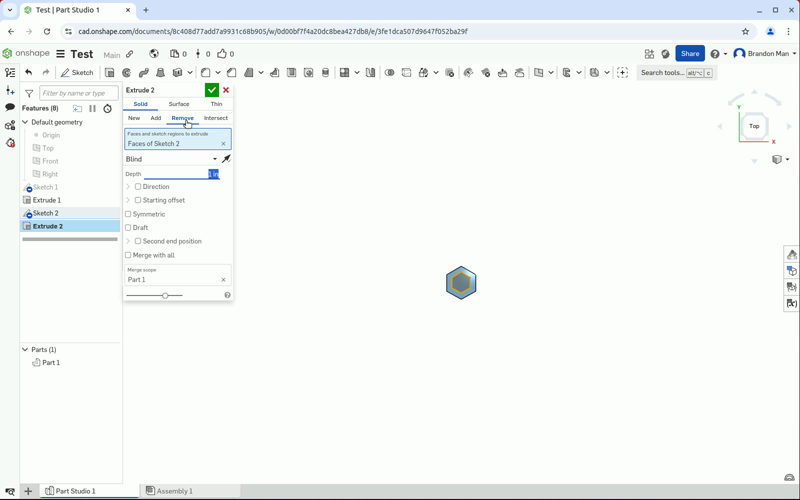
text(-23.108)
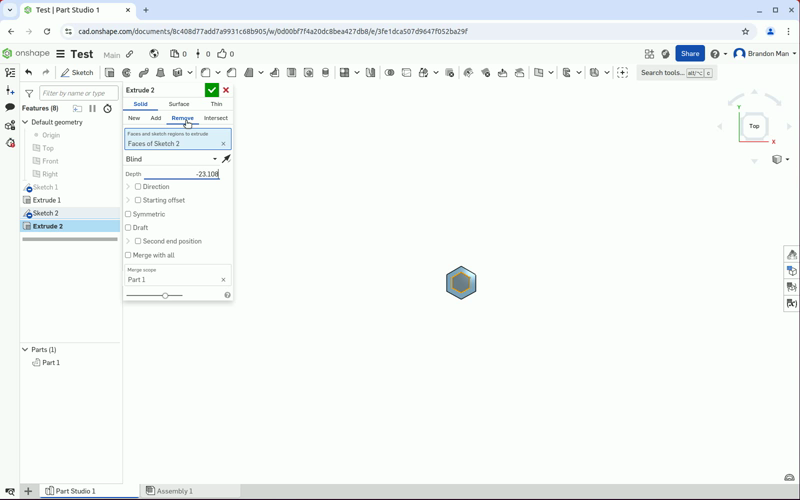
key(tab, 6)
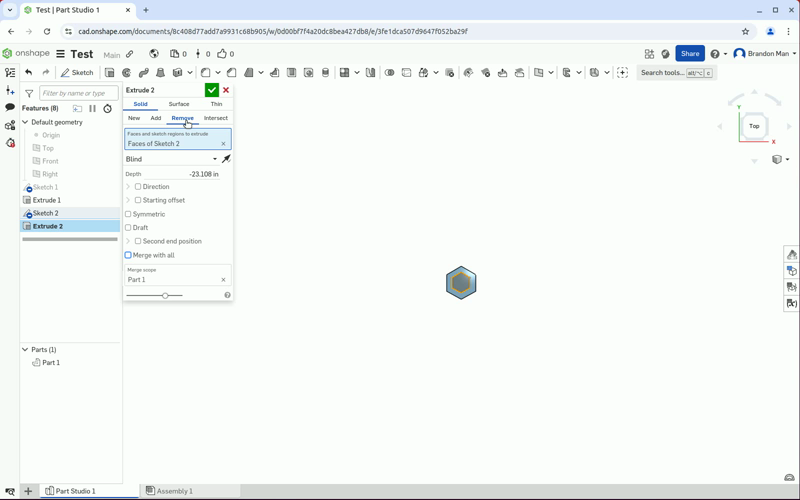
key(space)
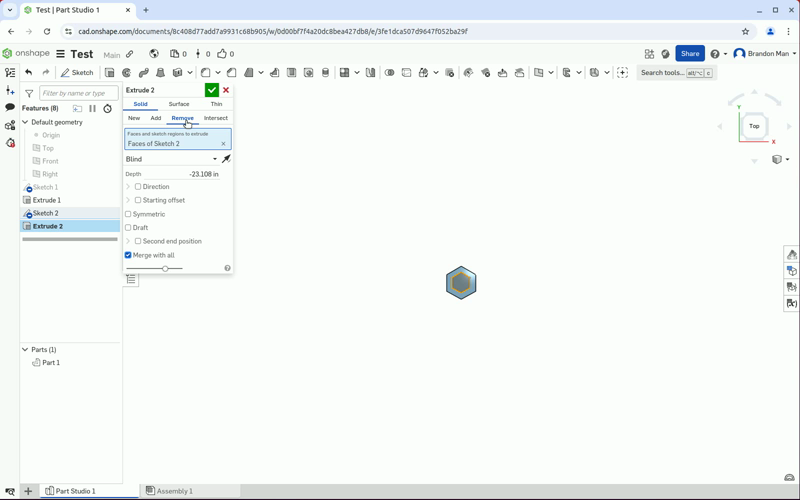
key(enter)
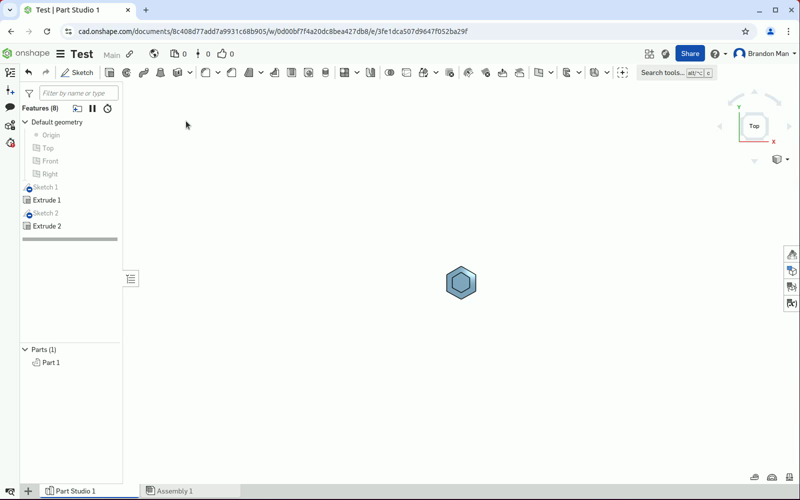
key(shift+h)
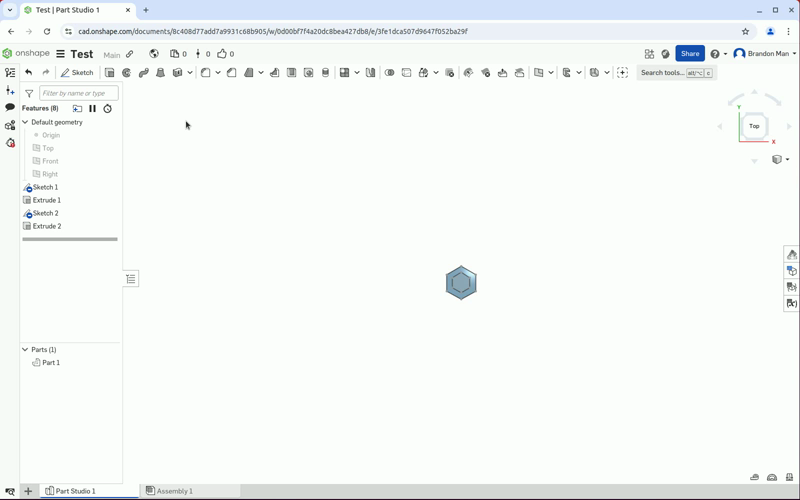
key(shift+h)
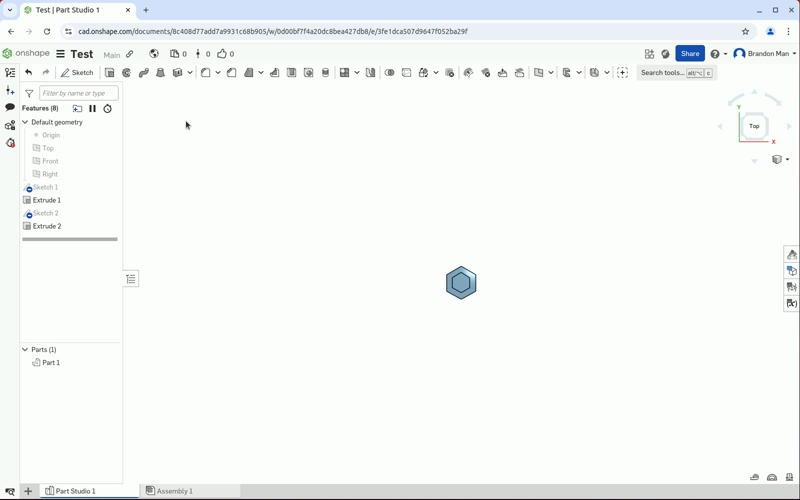
mouse_move(73, 189)
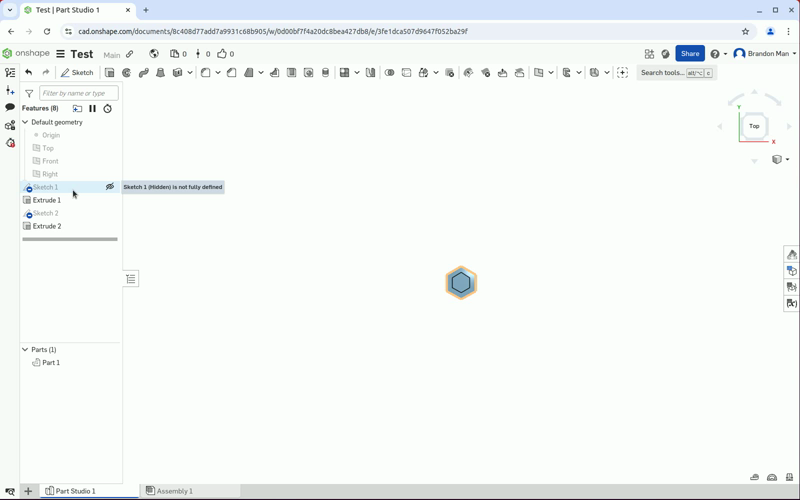
click(73, 189)
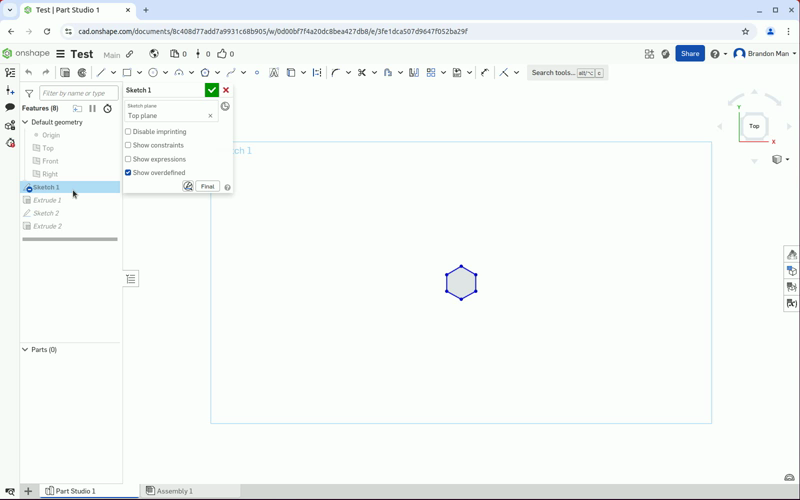
mouse_move(229, 92)
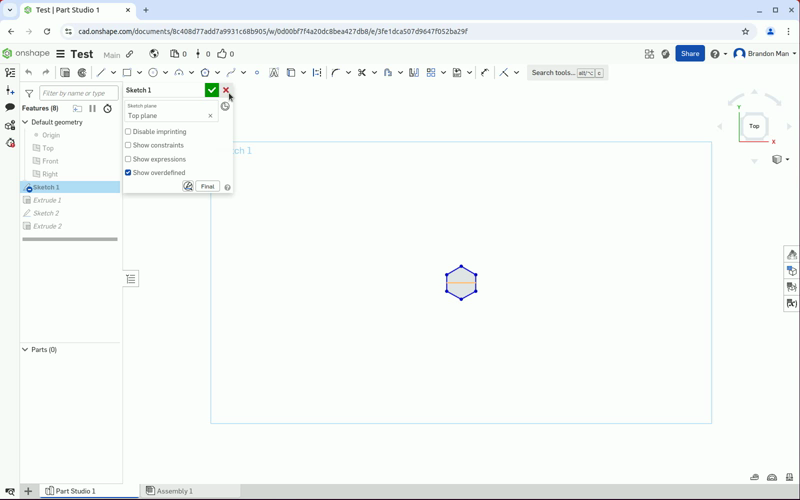
click(229, 92)
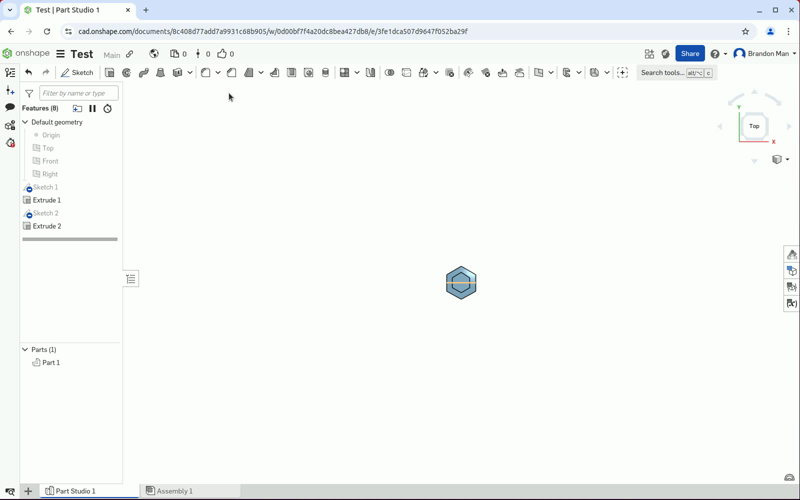
mouse_move(73, 352)
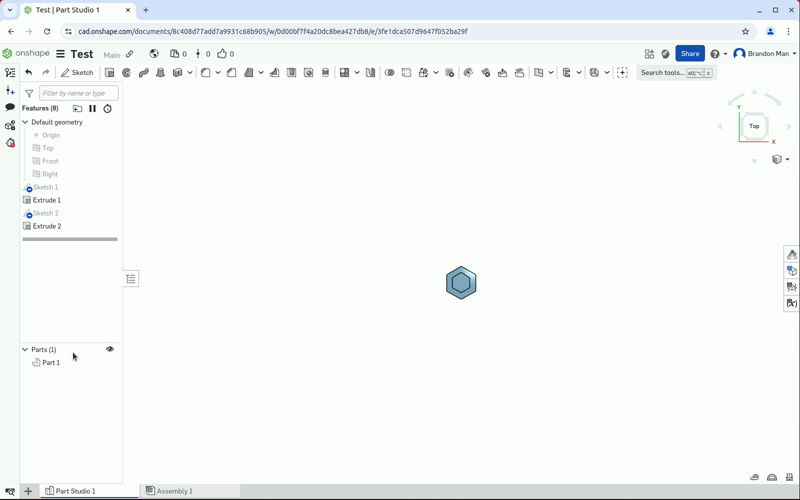
key(y)
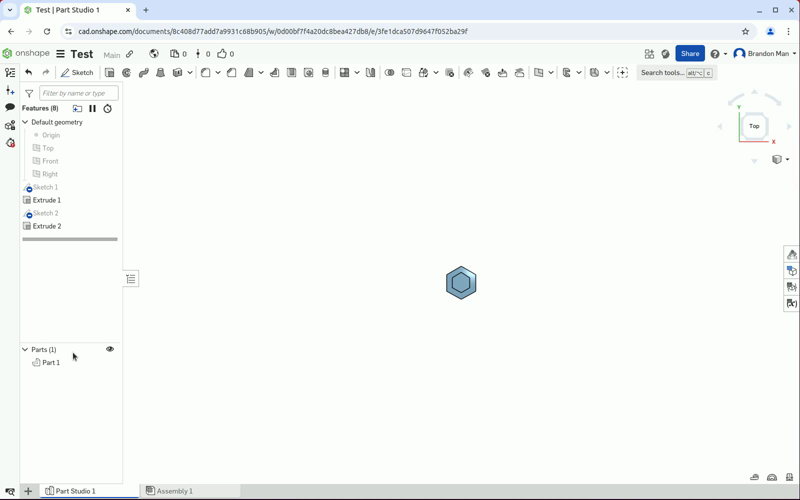
key(shift+p)
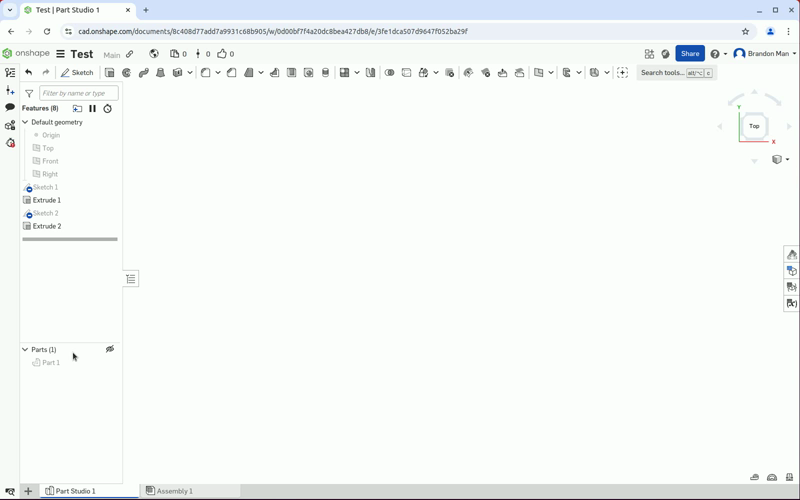
key(space)
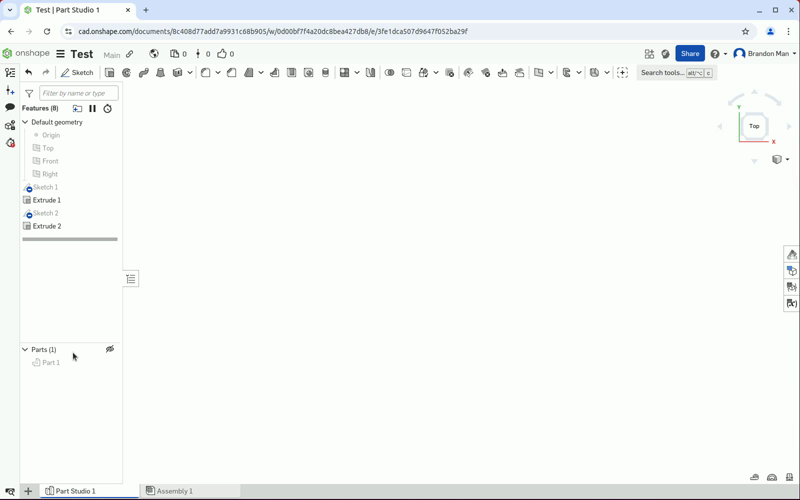
key_down(shift)
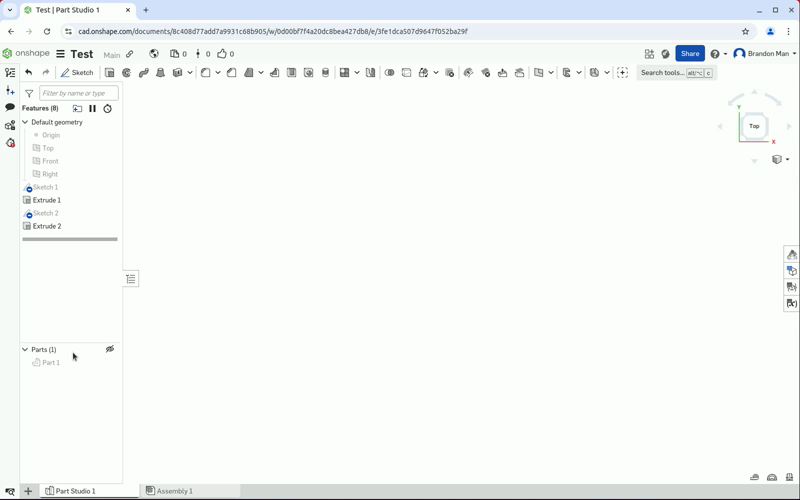
key(up)
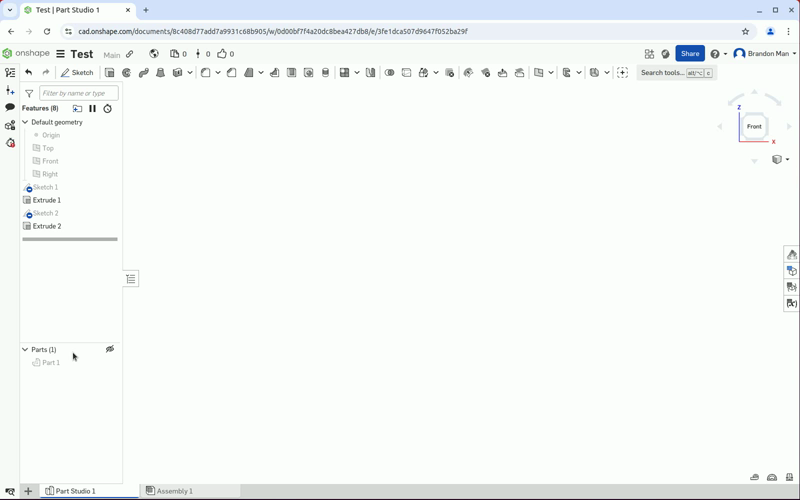
key_up(shift)
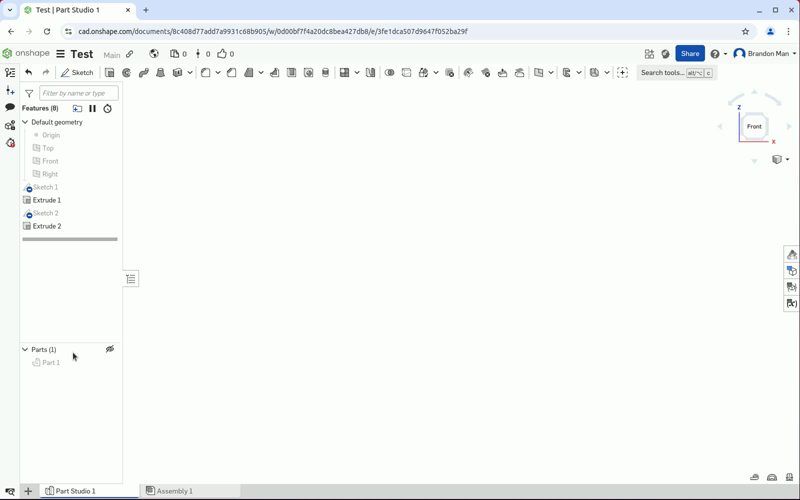
key(space)
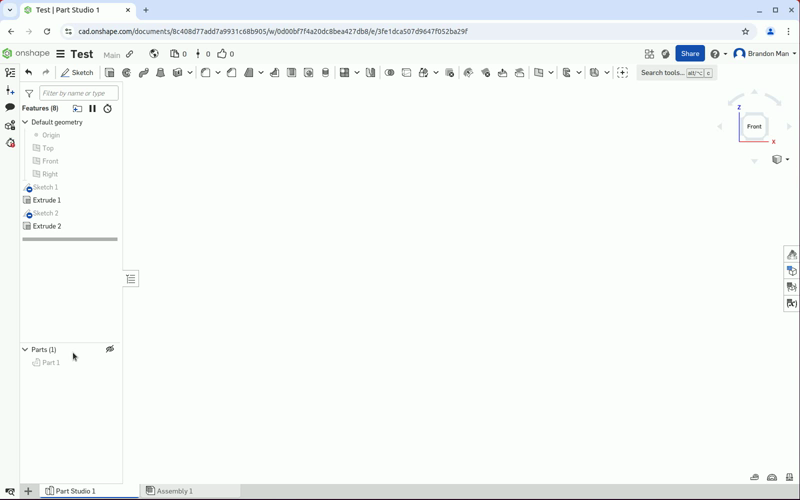
key_down(shift)
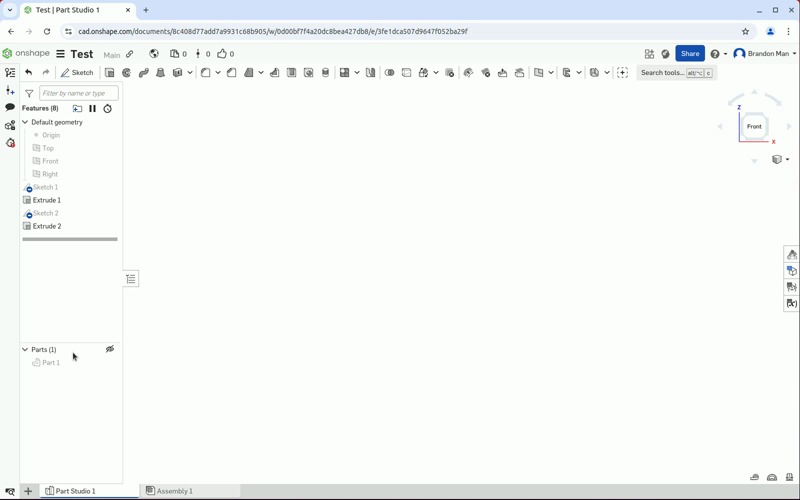
key(left)
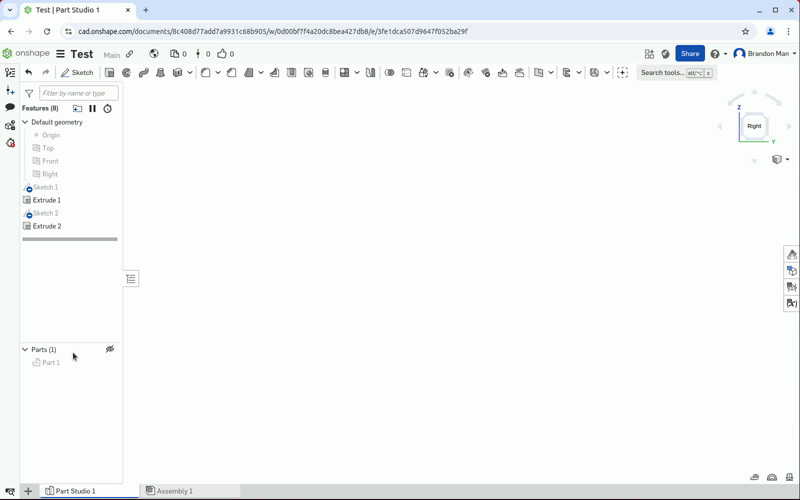
key_up(shift)
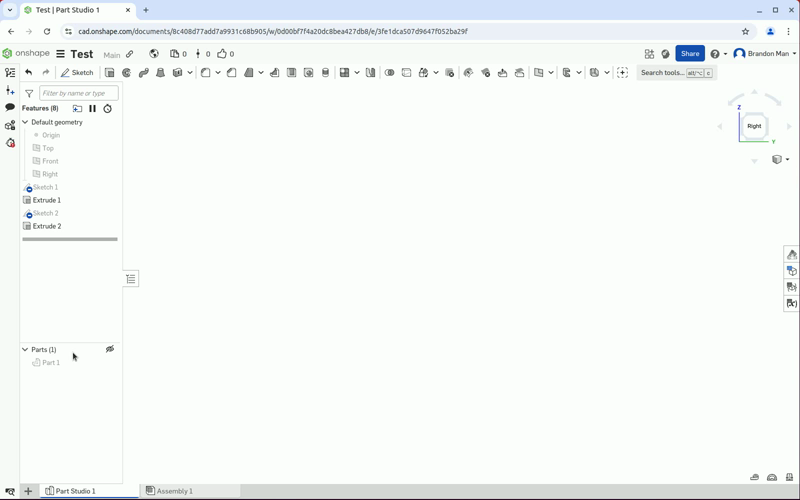
mouse_move(73, 352)
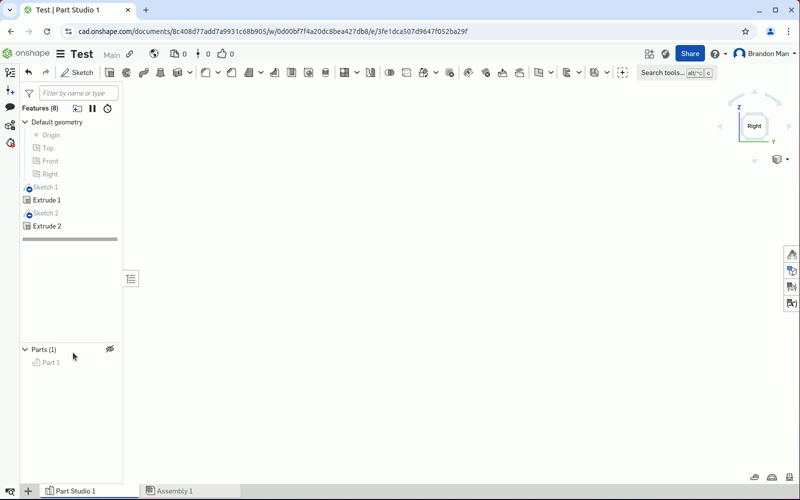
key(shift+y)
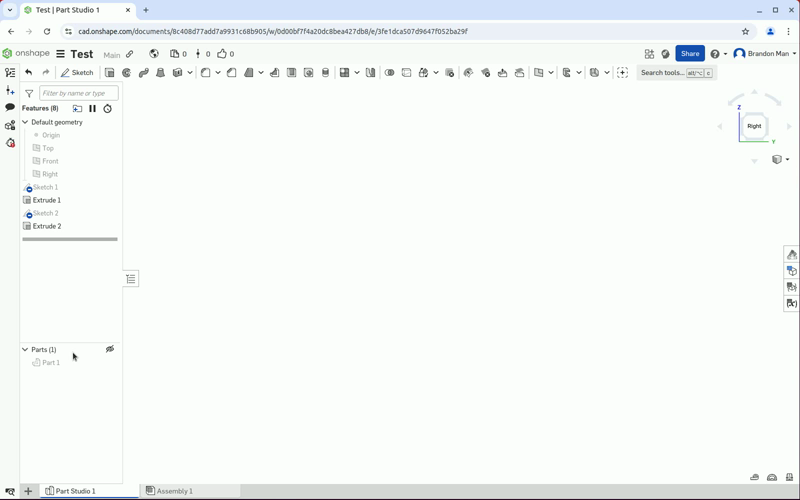
key(shift+s)
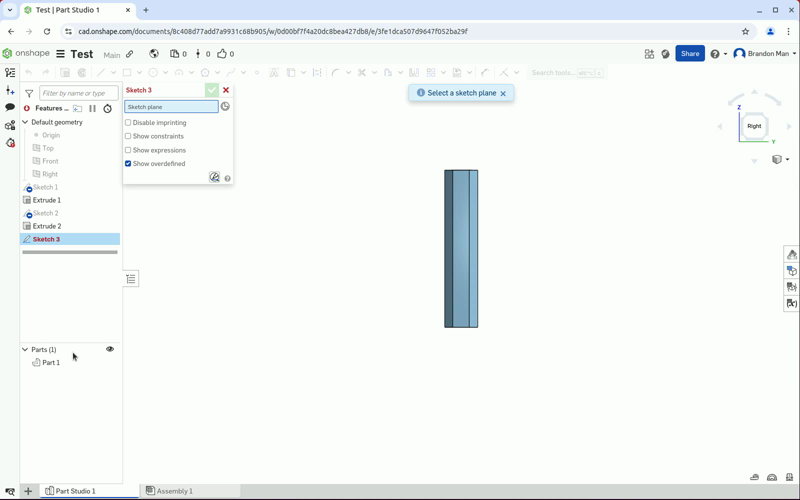
mouse_move(73, 176)
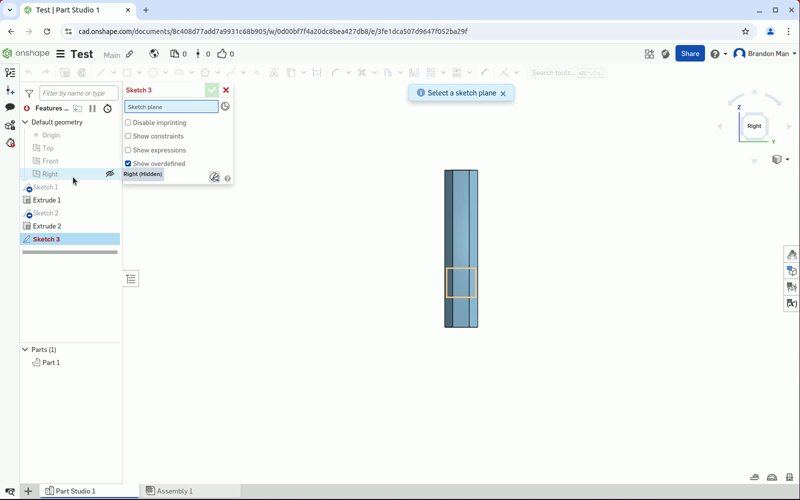
click(73, 176)
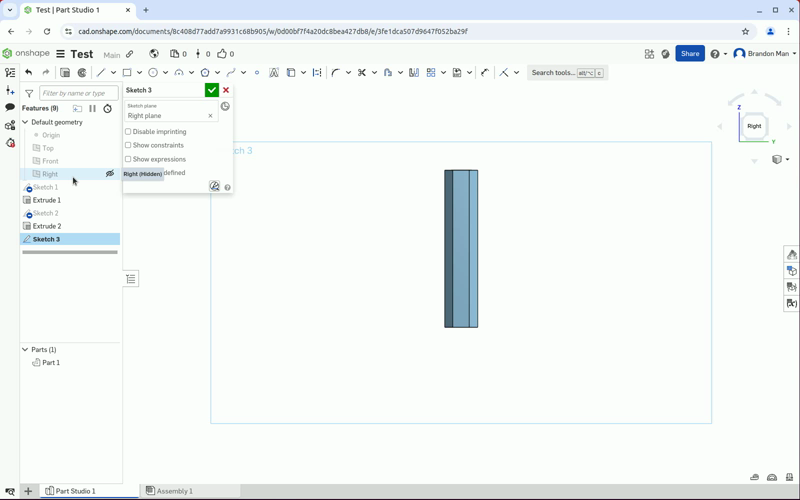
mouse_move(73, 352)
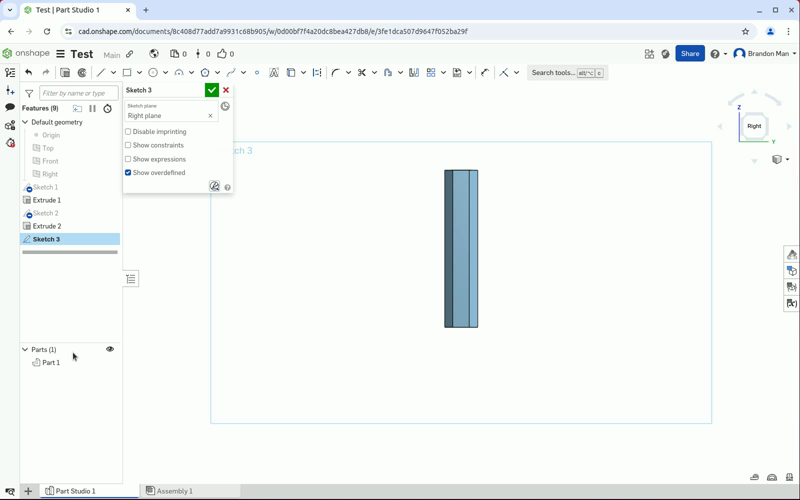
key(y)
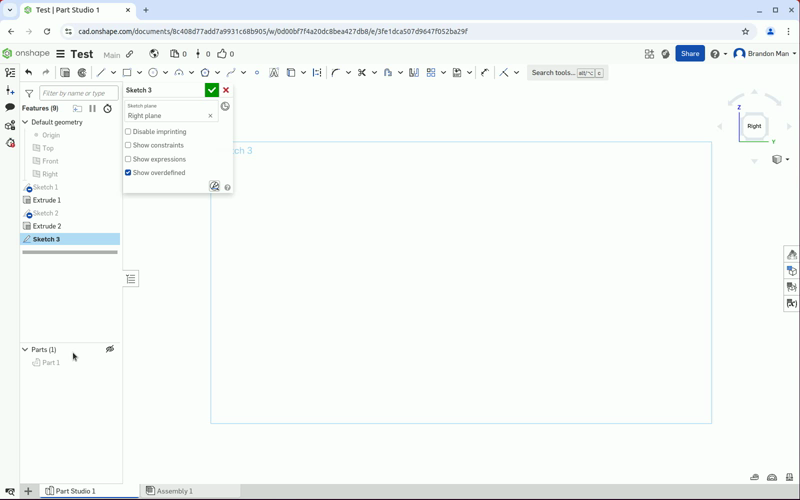
key(l)
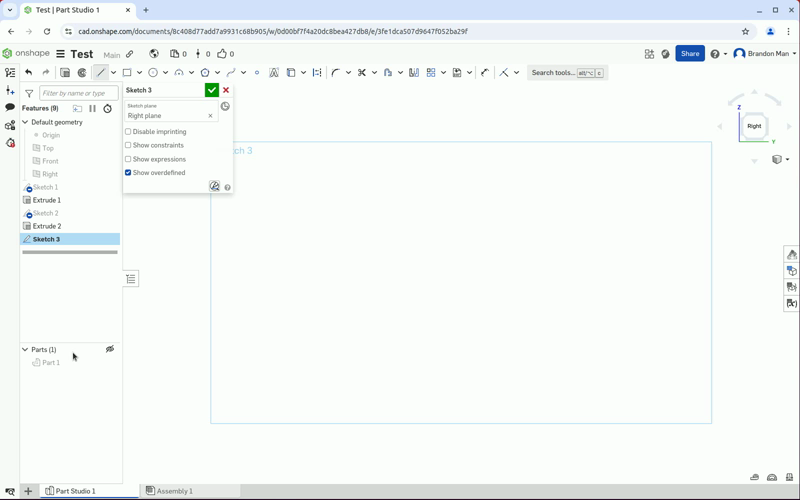
key_down(shift)
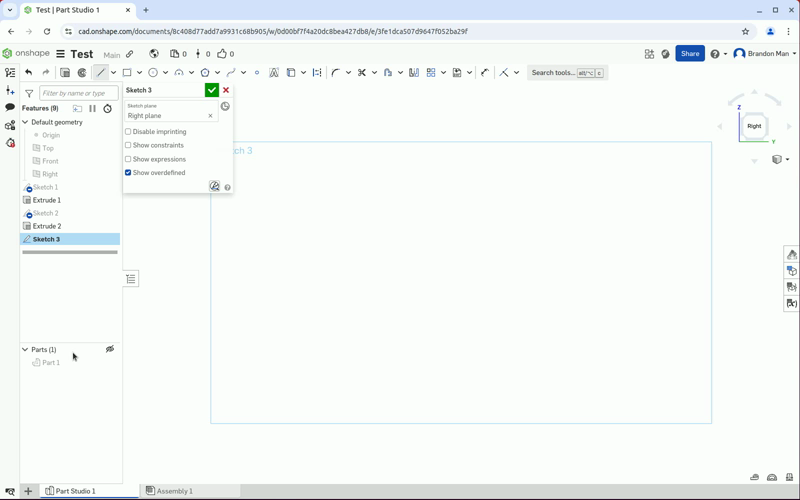
mouse_move(456, 187)
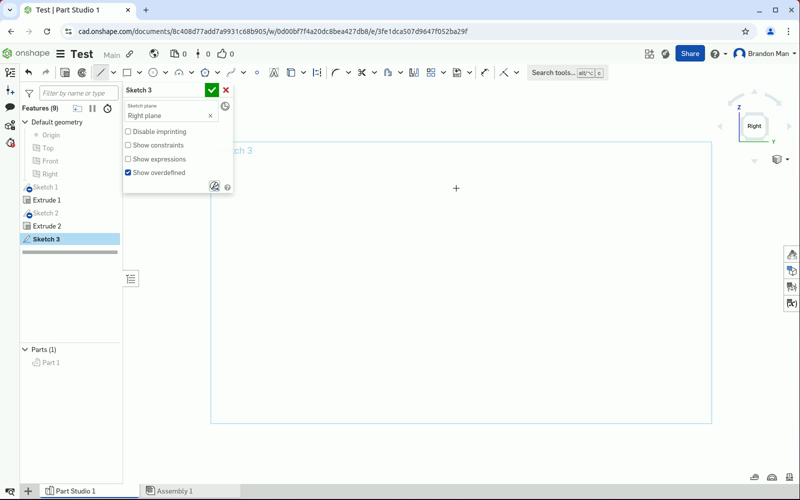
click(456, 187)
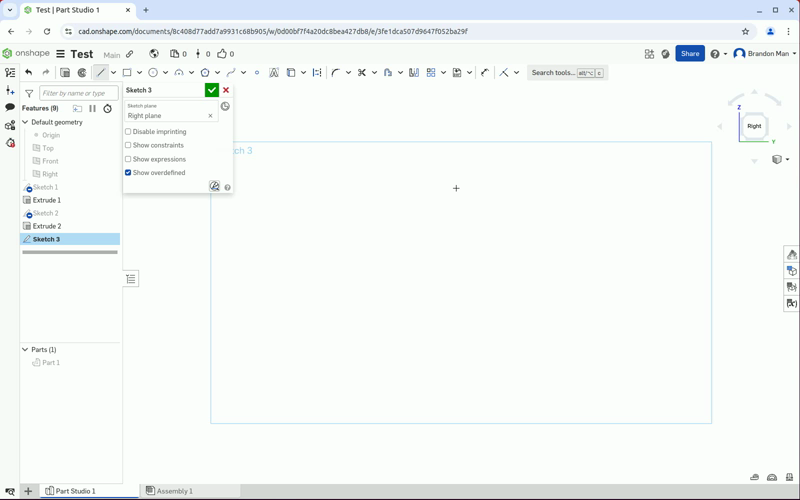
key_up(shift)
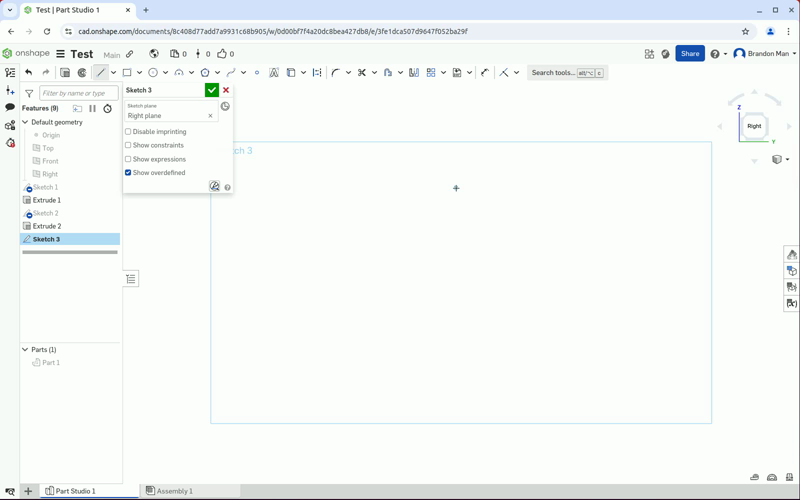
key_down(shift)
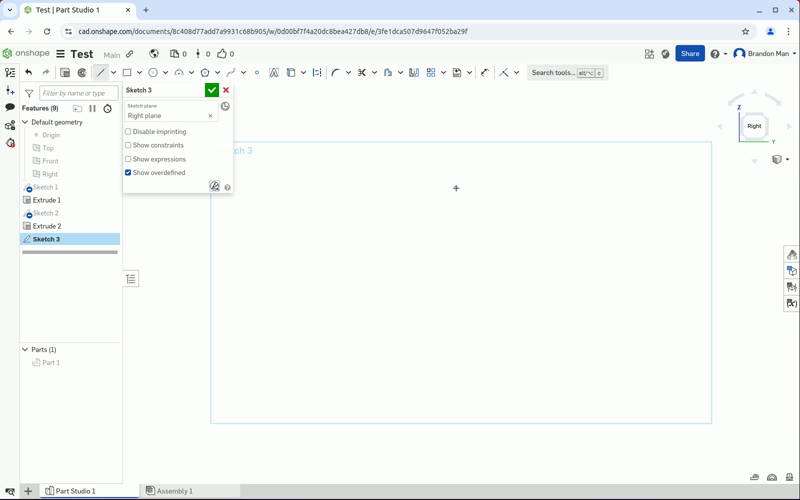
mouse_move(486, 187)
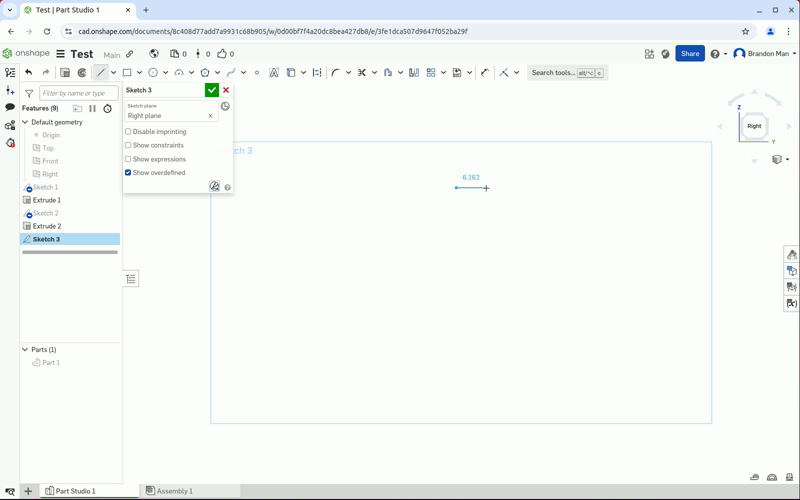
mouse_move(461, 187)
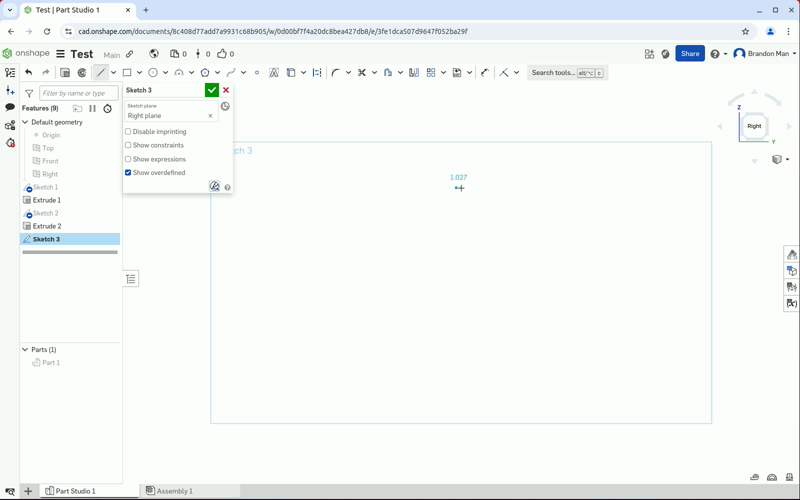
scroll(6)
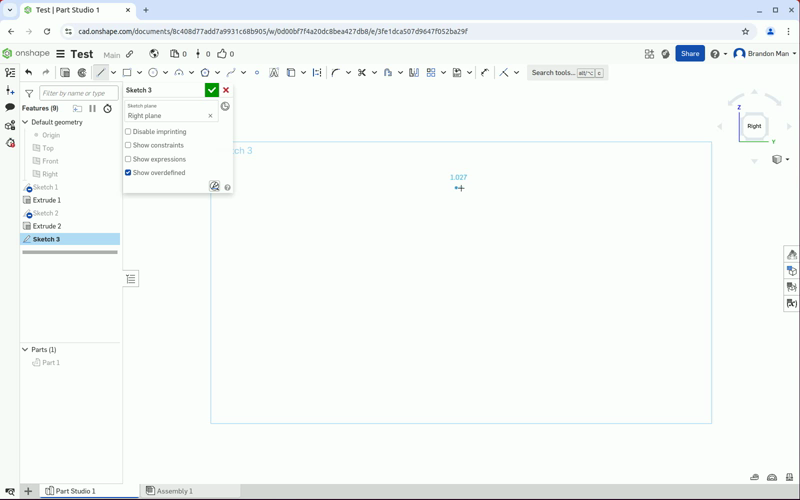
scroll(6)
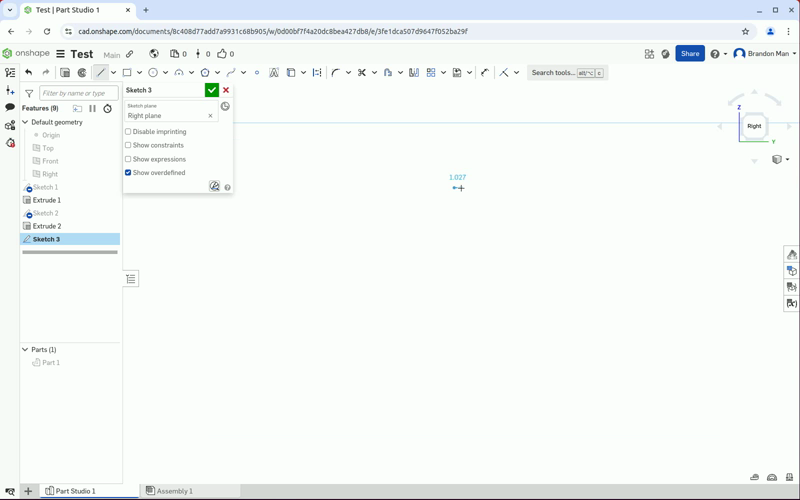
scroll(6)
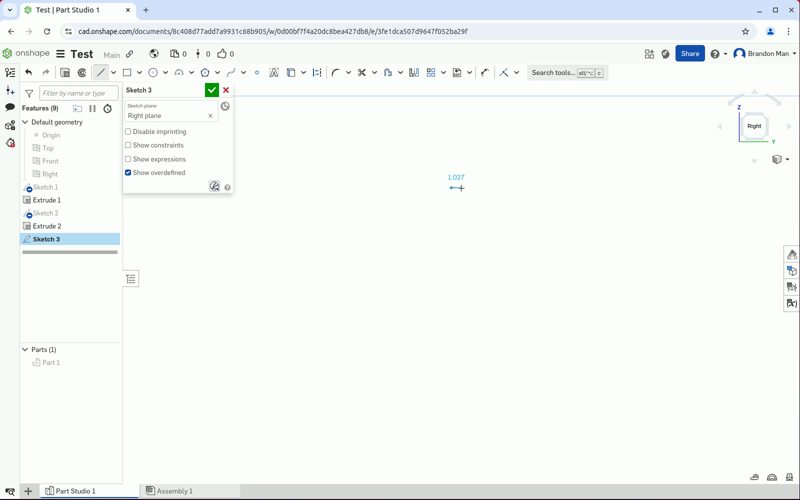
scroll(6)
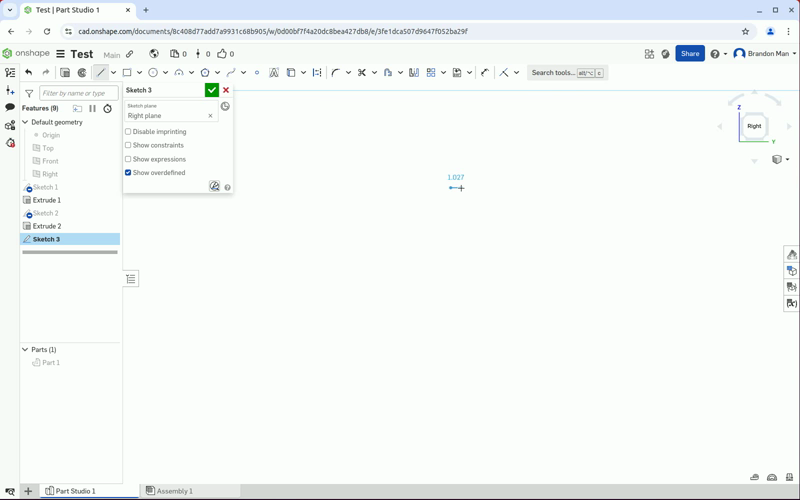
scroll(6)
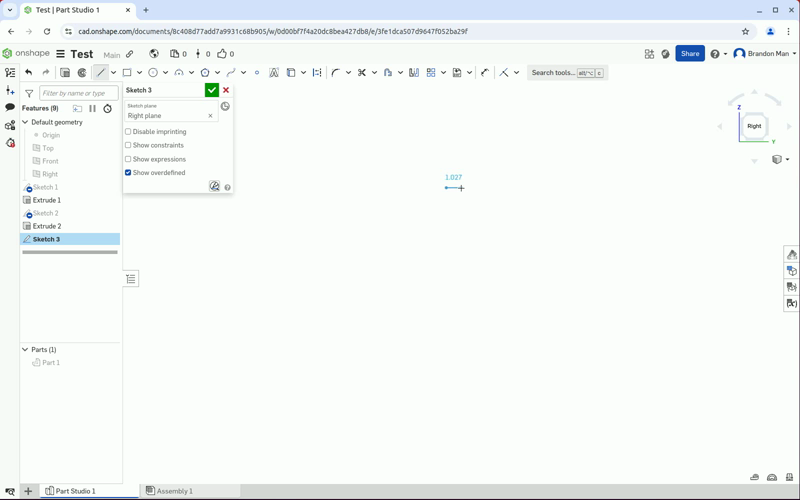
scroll(6)
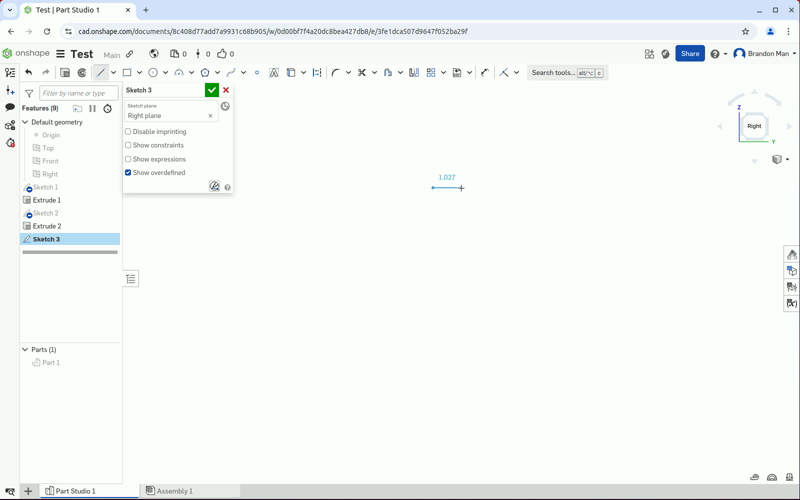
scroll(6)
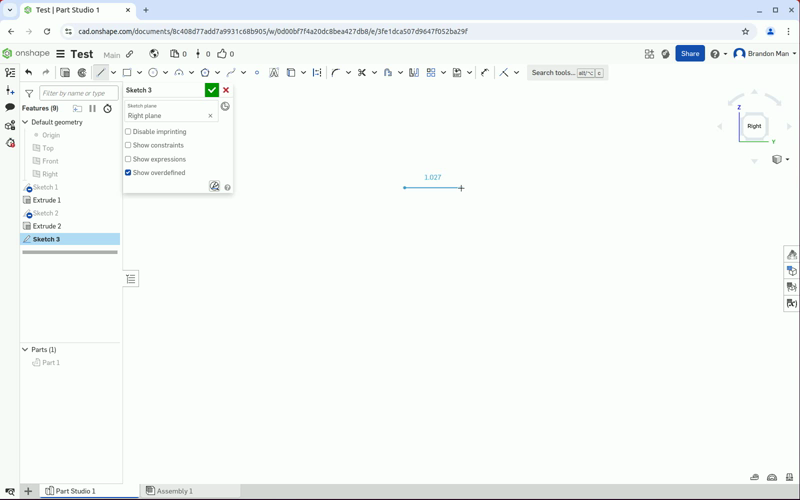
click(461, 187)
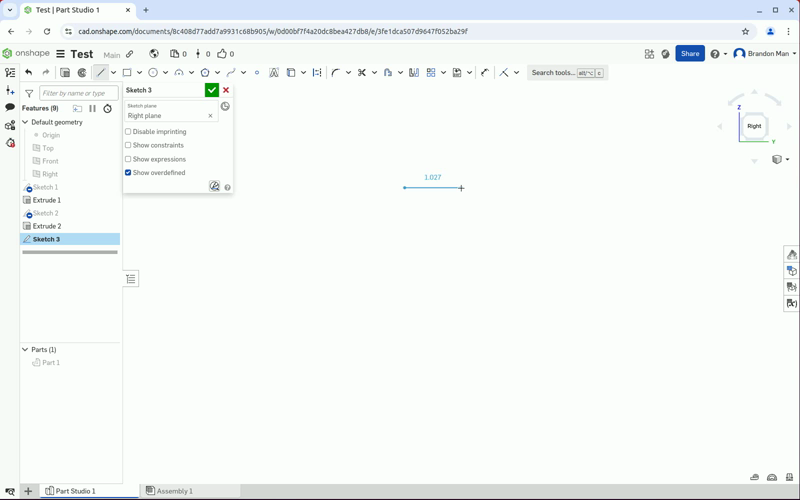
scroll(-6)
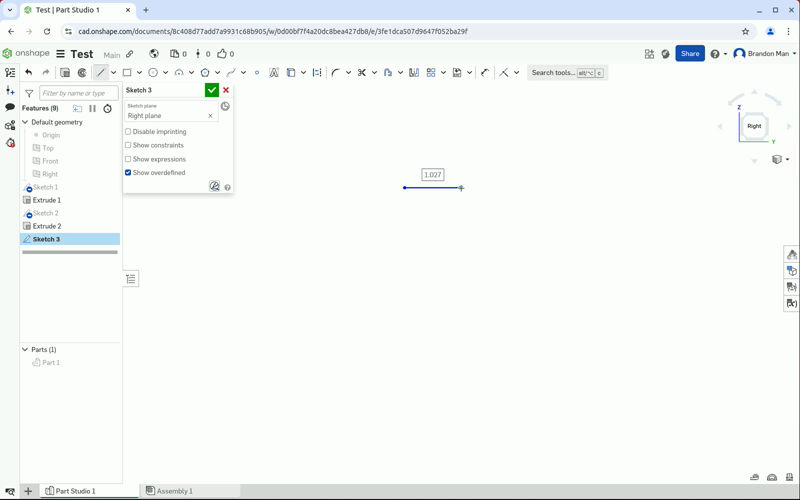
scroll(-6)
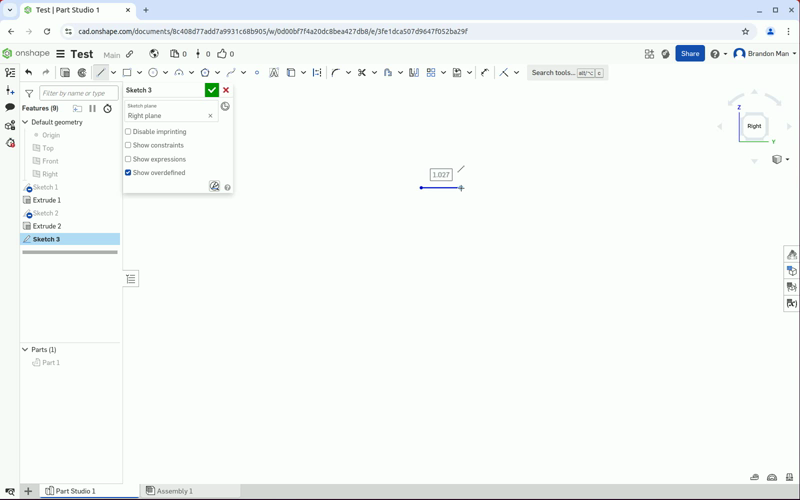
scroll(-6)
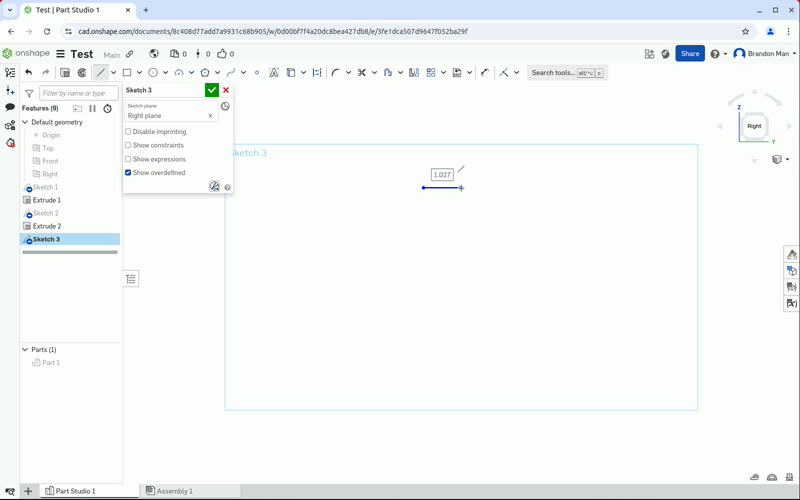
scroll(-6)
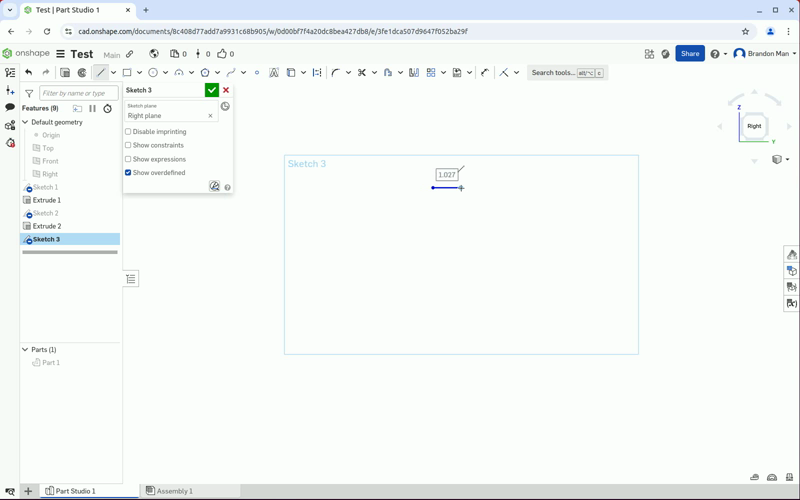
scroll(-6)
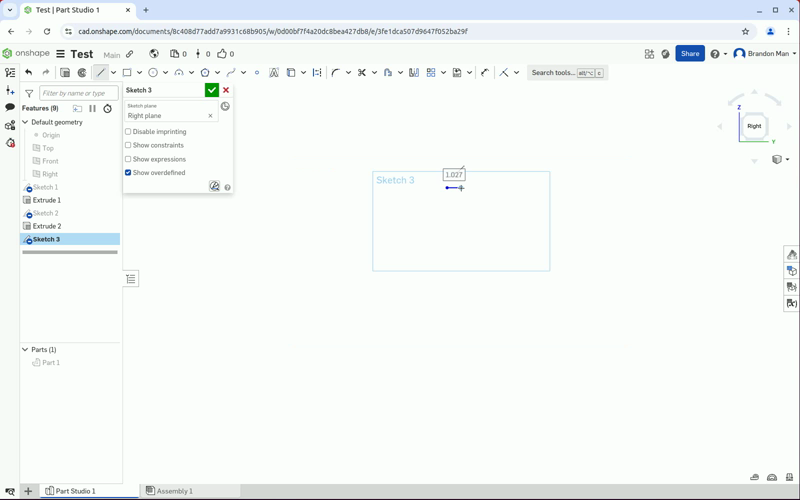
scroll(-6)
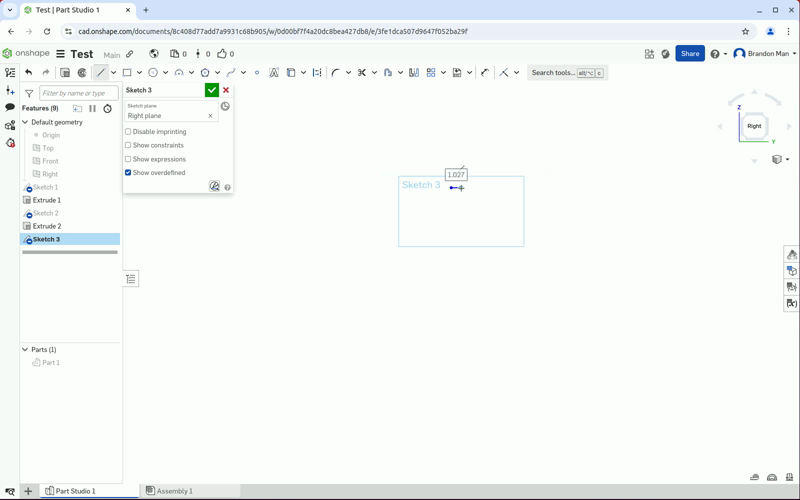
scroll(-6)
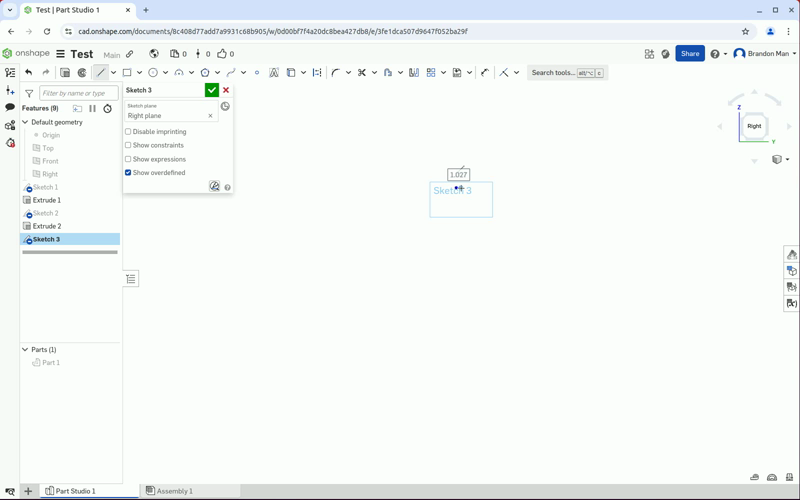
key_up(shift)
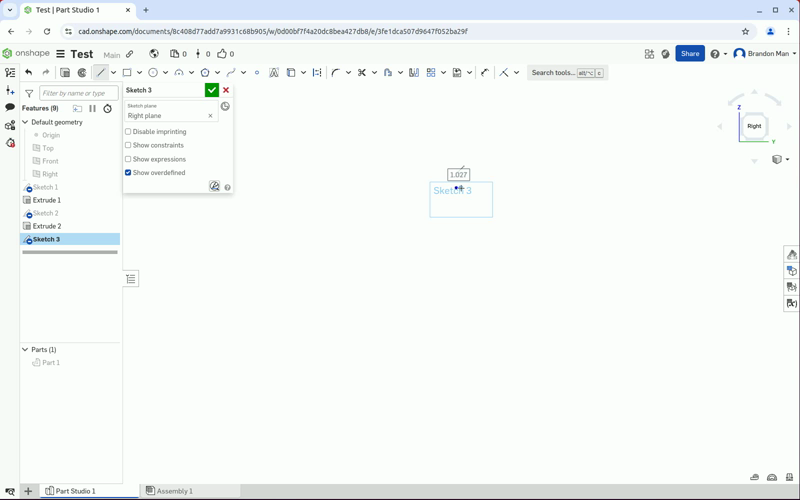
key_down(shift)
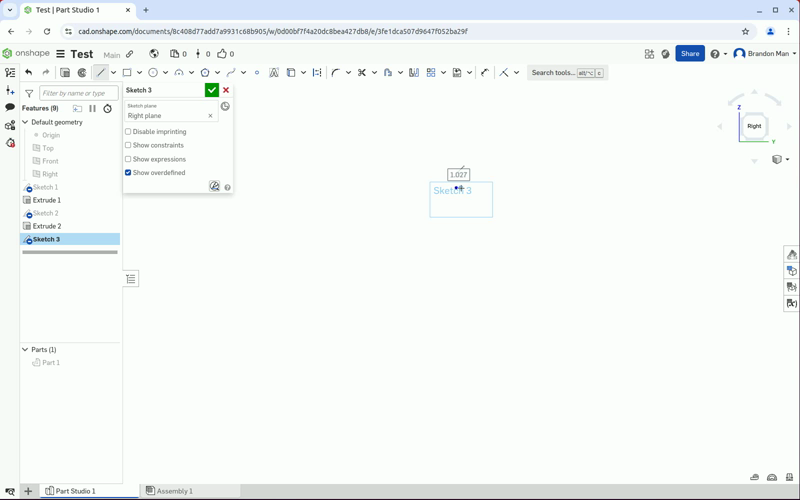
mouse_move(491, 187)
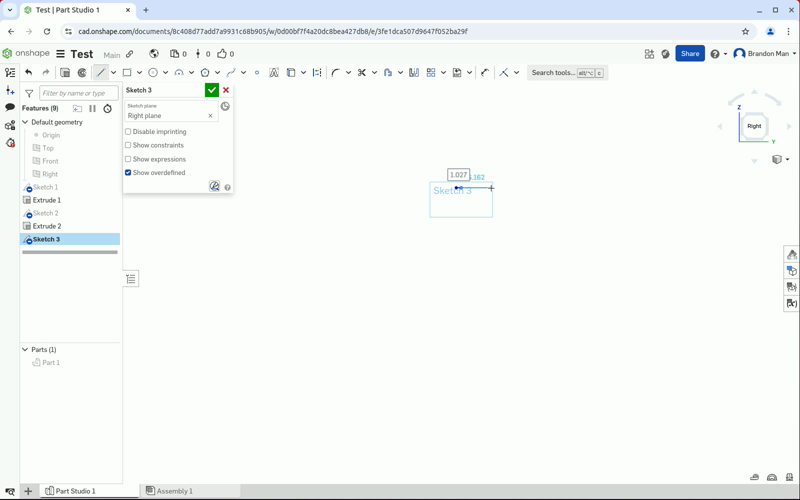
mouse_move(466, 187)
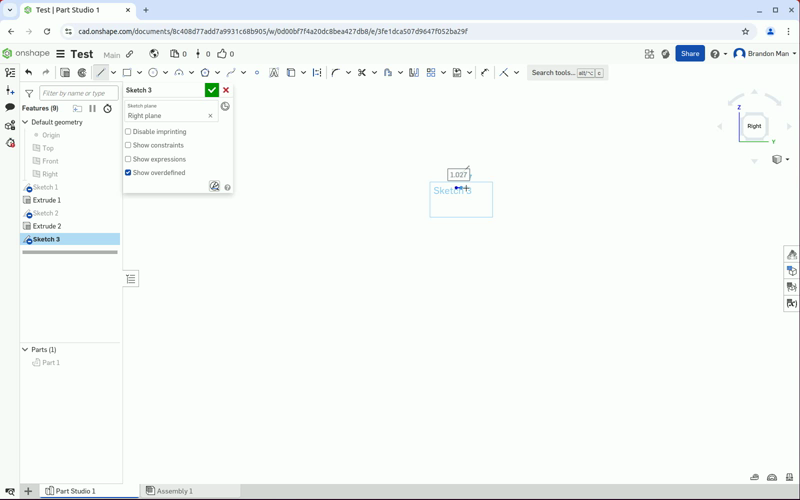
scroll(6)
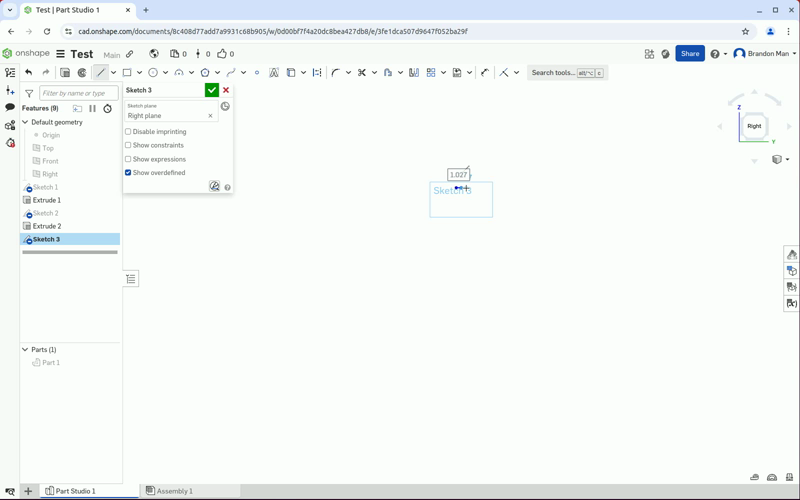
scroll(6)
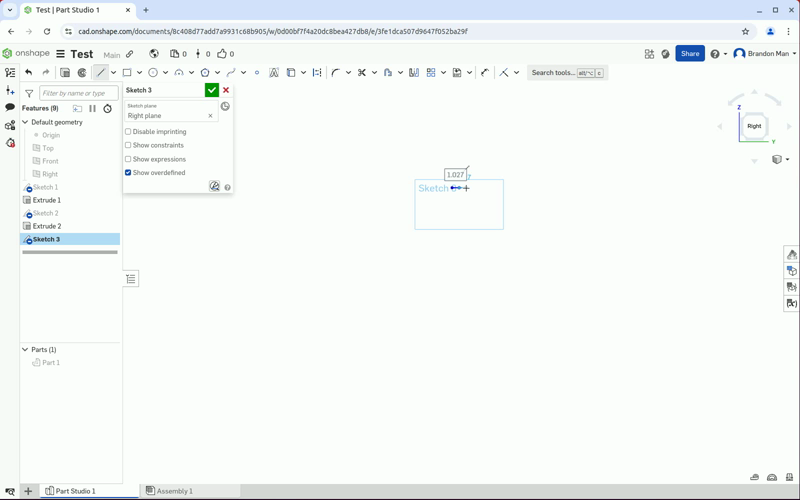
scroll(6)
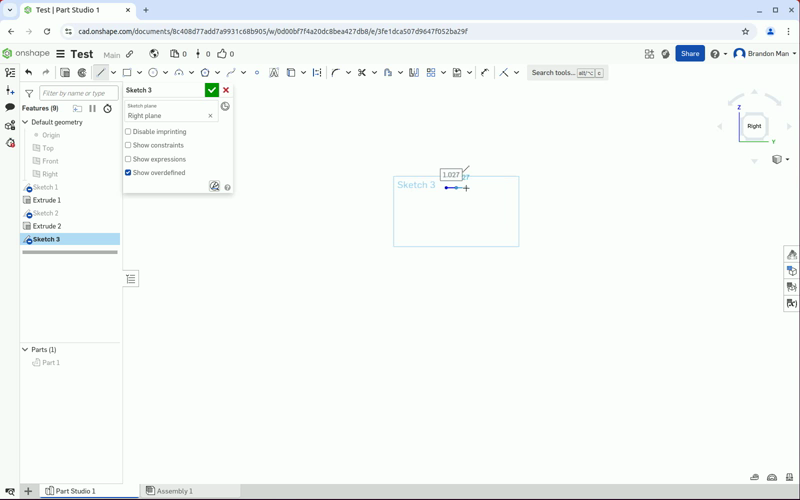
scroll(6)
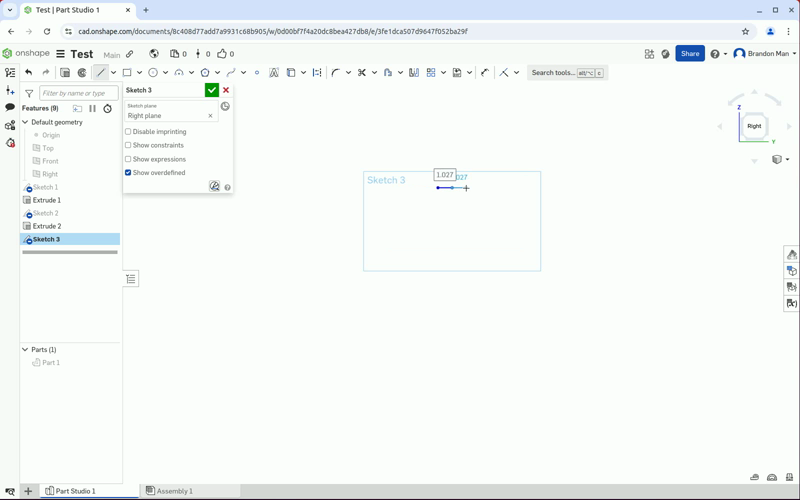
scroll(6)
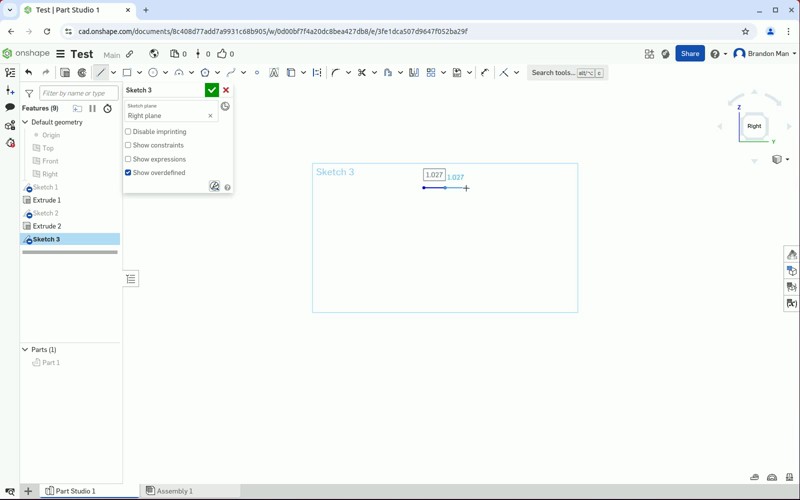
scroll(6)
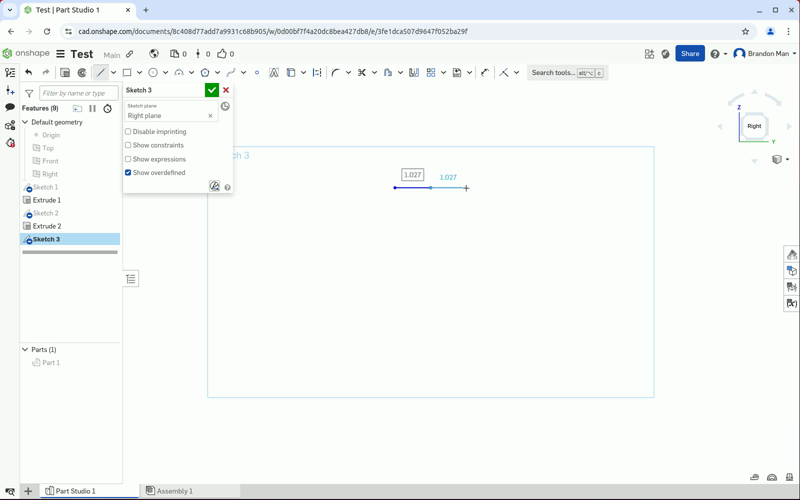
scroll(6)
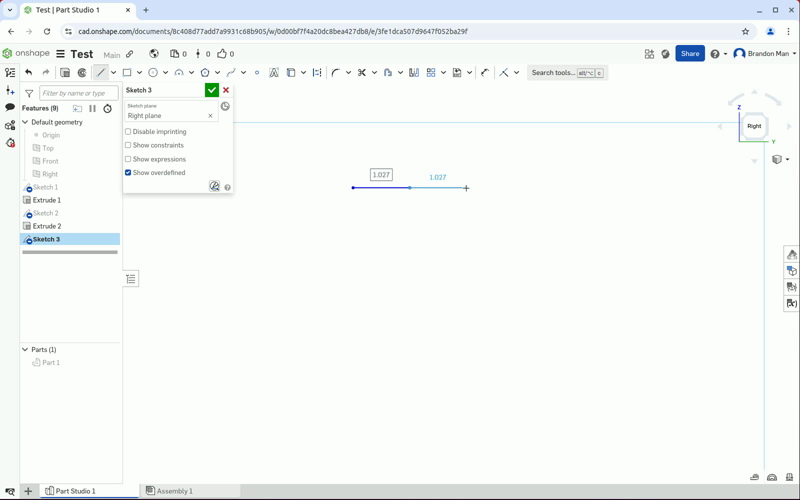
click(466, 187)
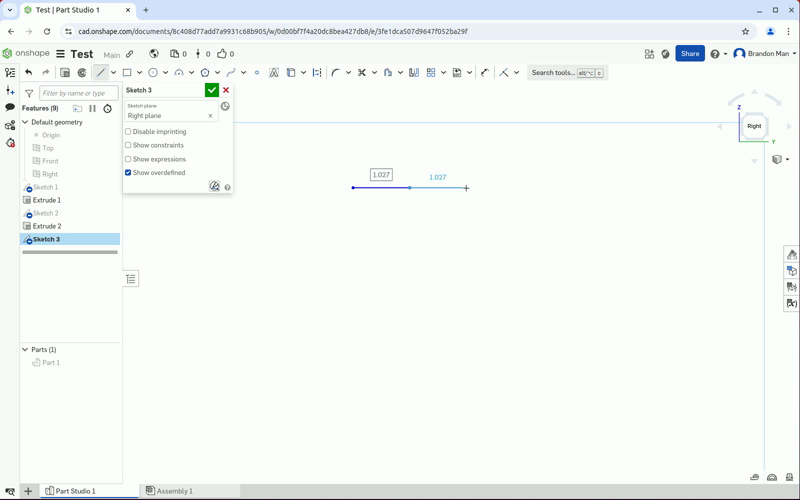
scroll(-6)
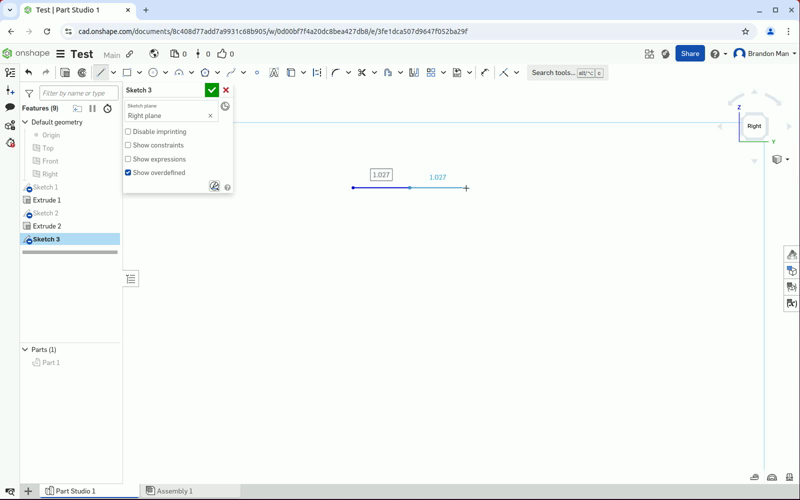
scroll(-6)
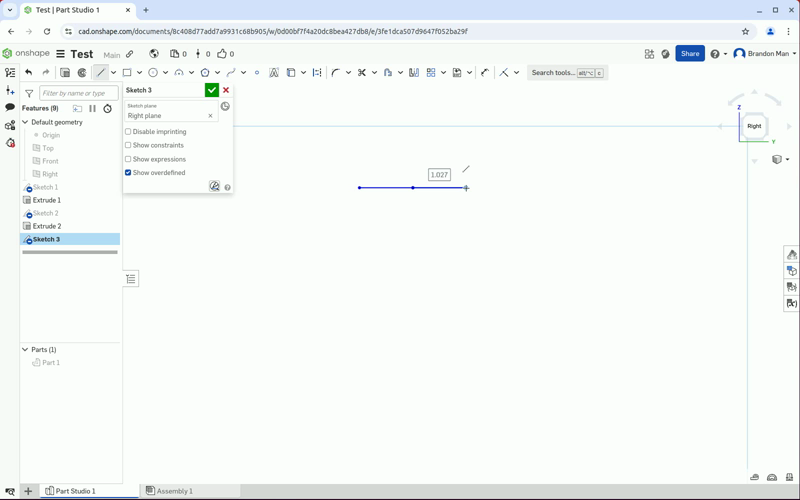
scroll(-6)
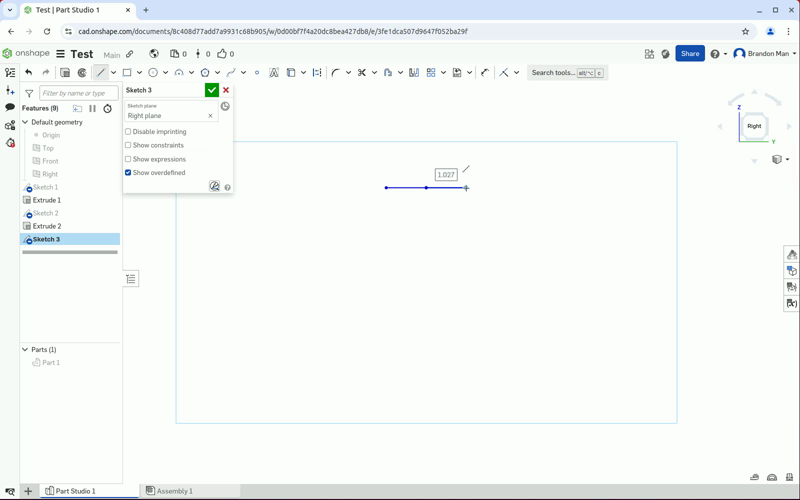
scroll(-6)
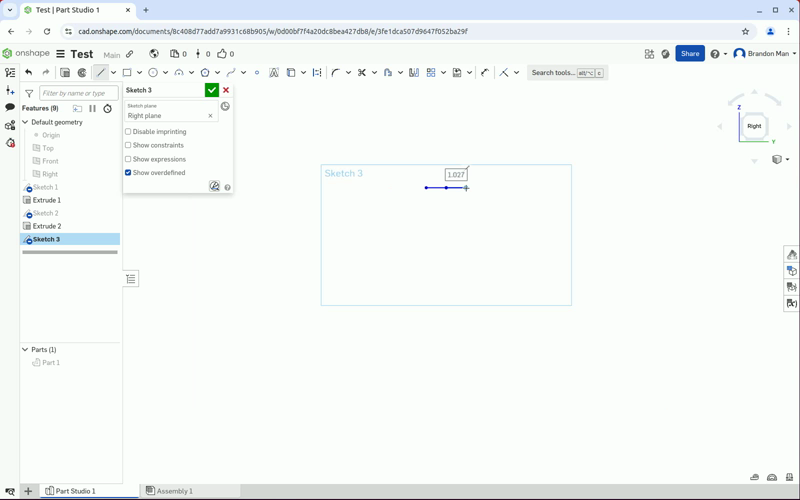
scroll(-6)
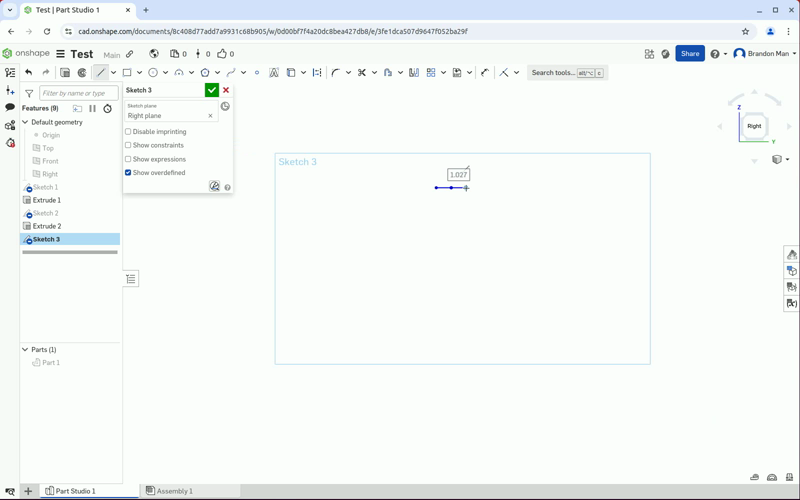
scroll(-6)
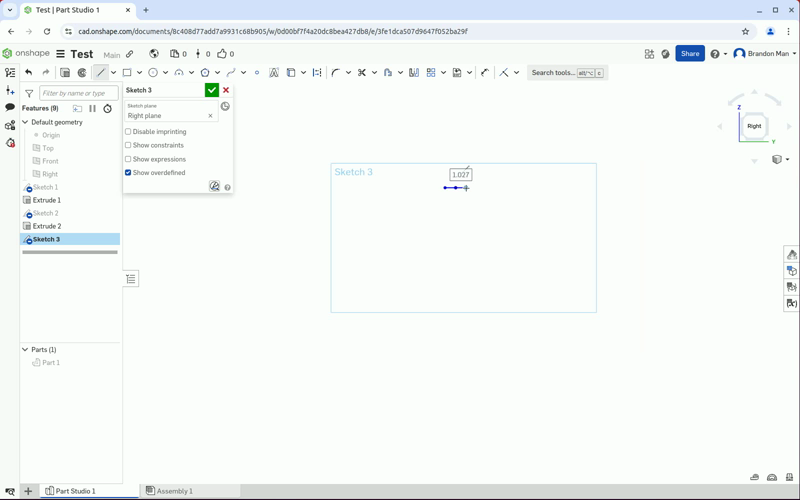
scroll(-6)
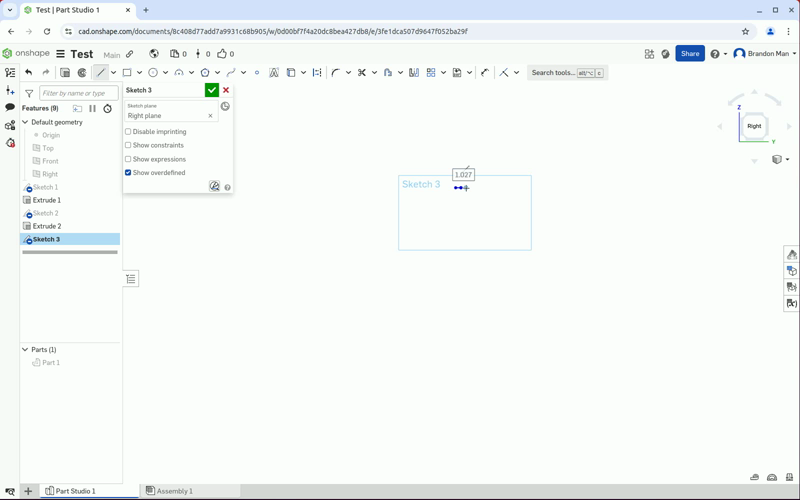
key_up(shift)
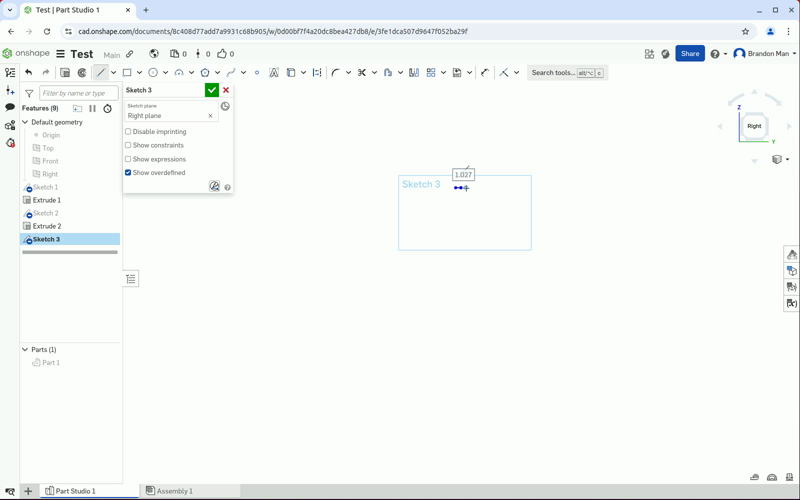
key_down(shift)
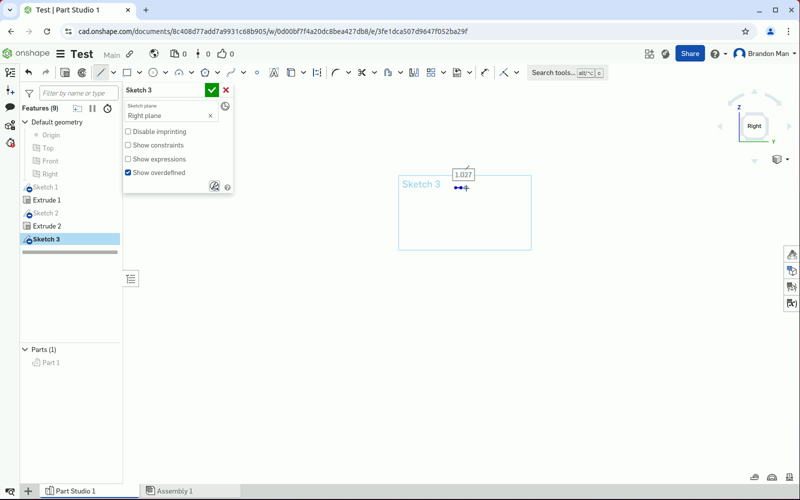
mouse_move(496, 187)
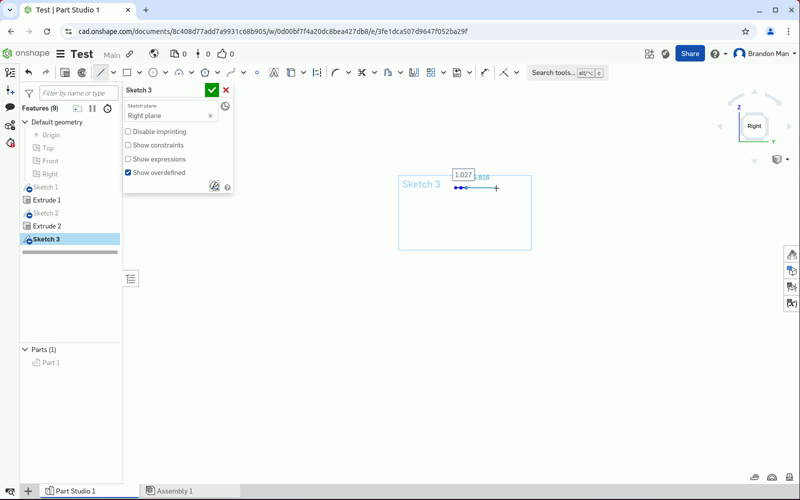
mouse_move(466, 172)
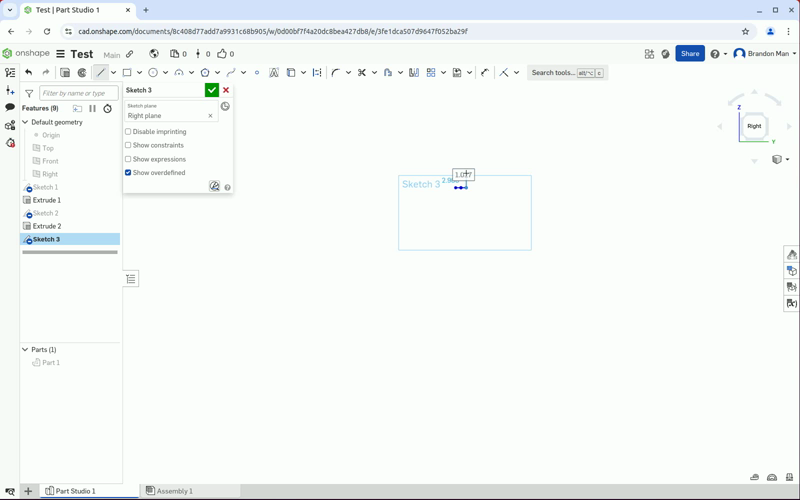
click(466, 172)
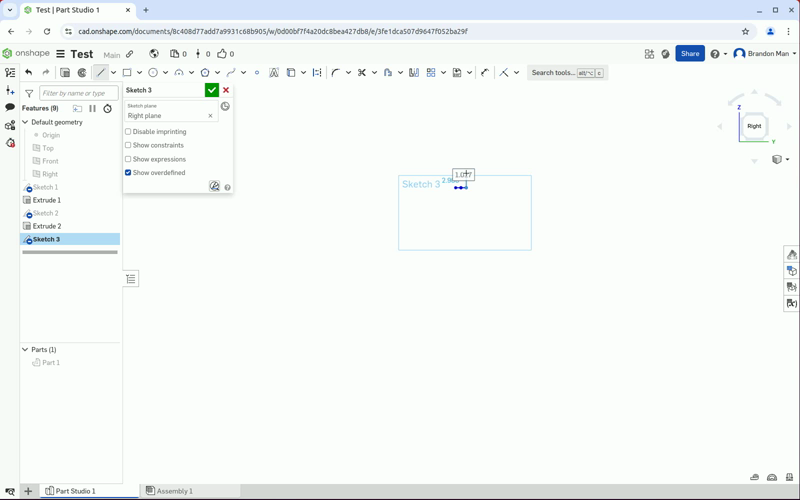
key_up(shift)
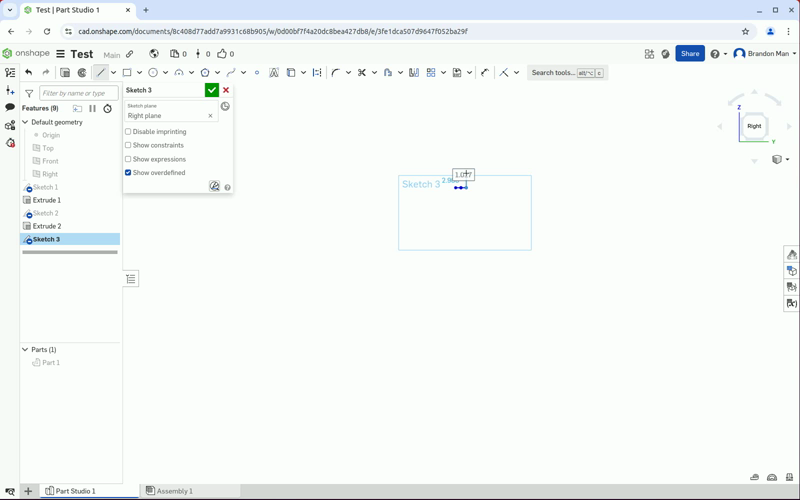
key_down(shift)
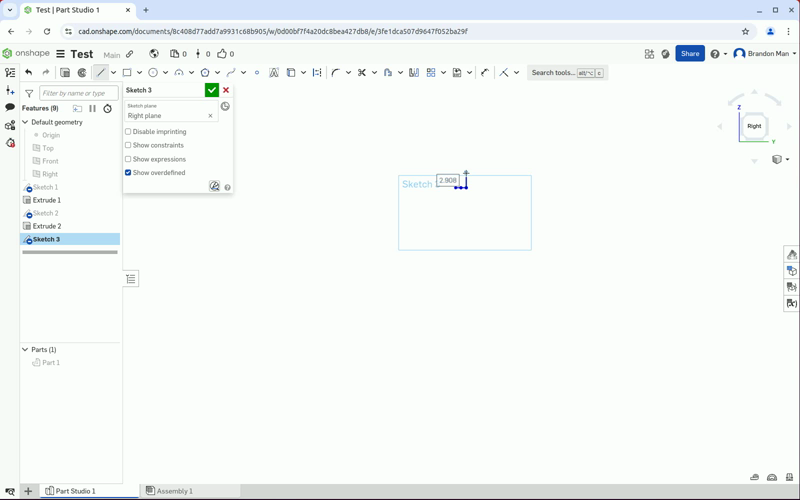
mouse_move(496, 172)
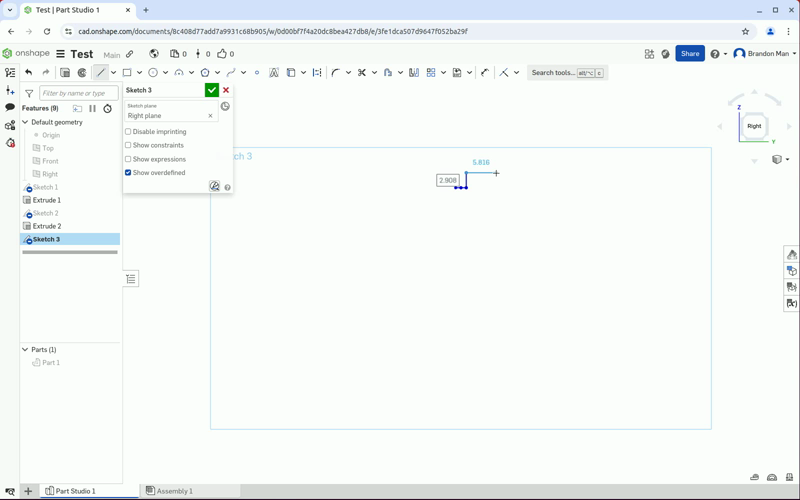
mouse_move(461, 172)
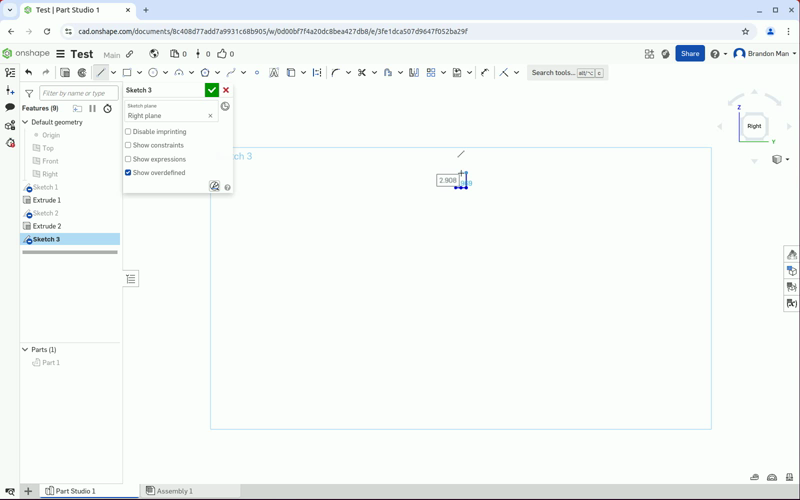
scroll(6)
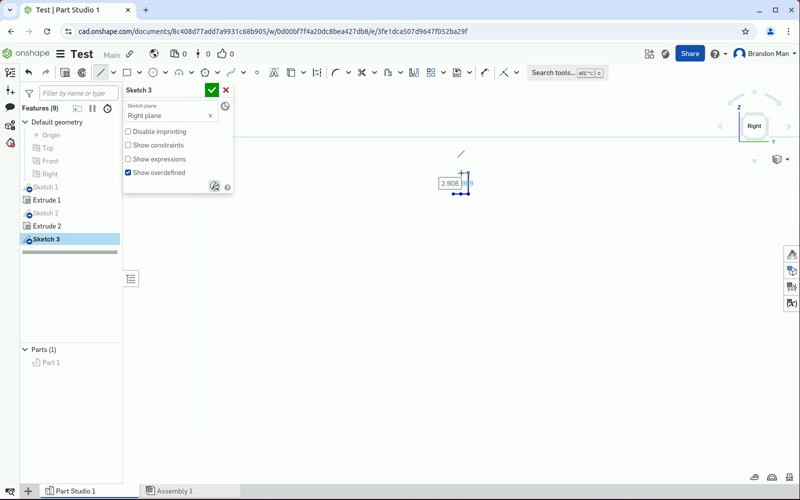
scroll(6)
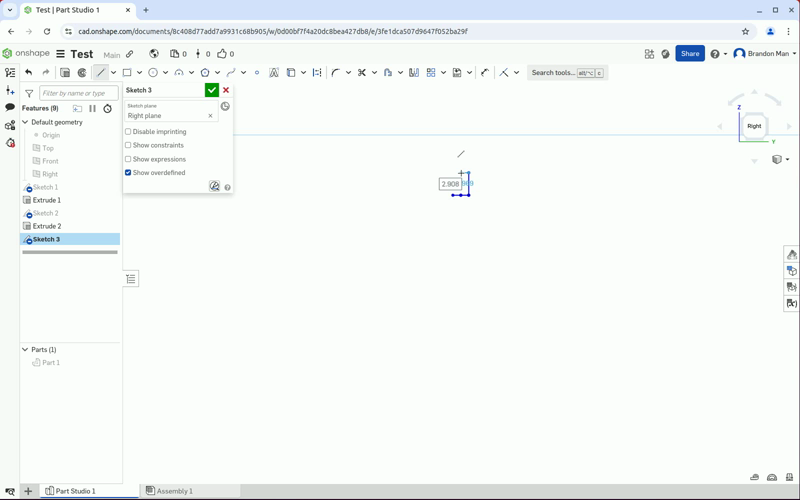
scroll(6)
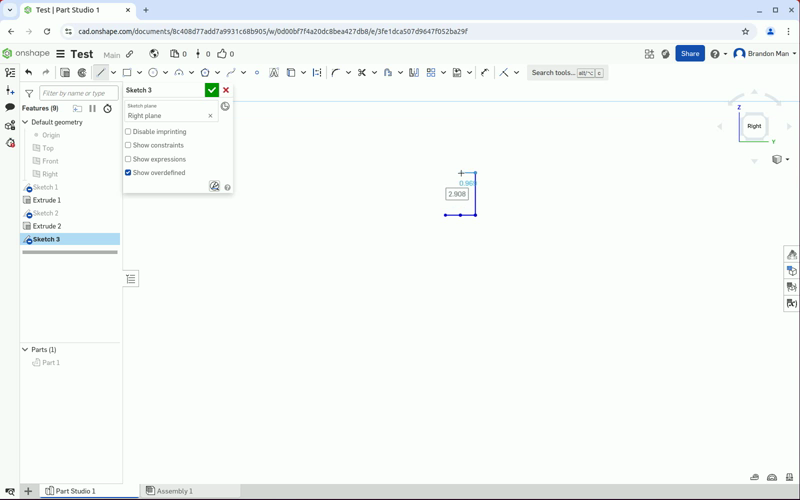
scroll(6)
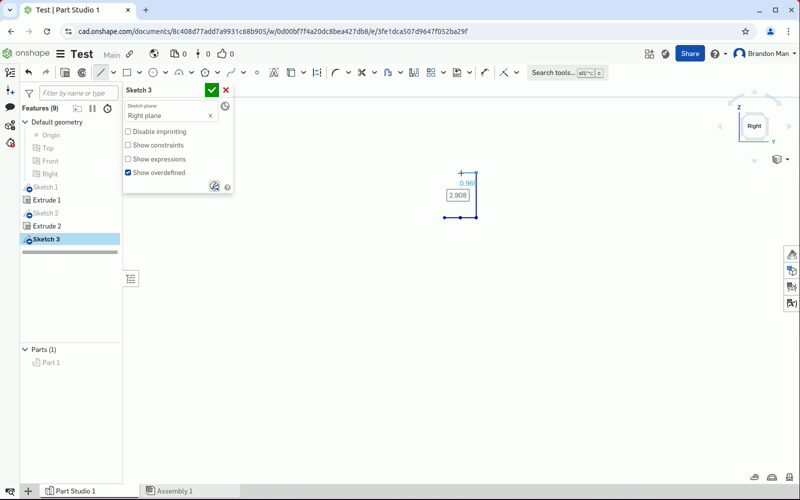
scroll(6)
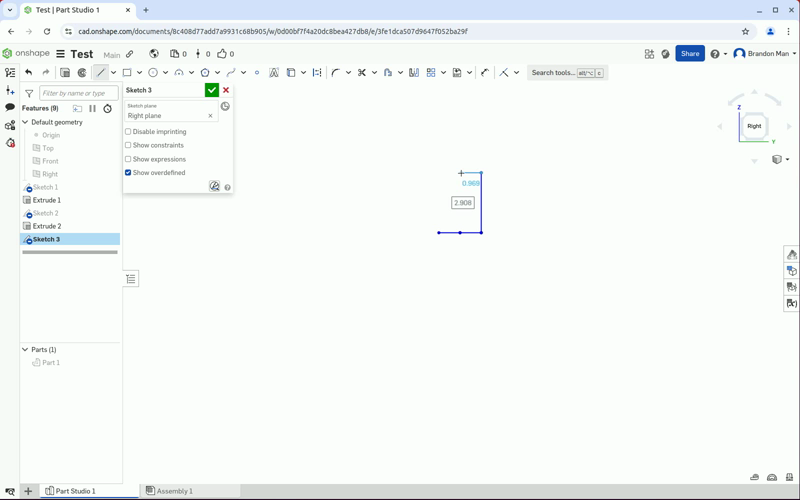
scroll(6)
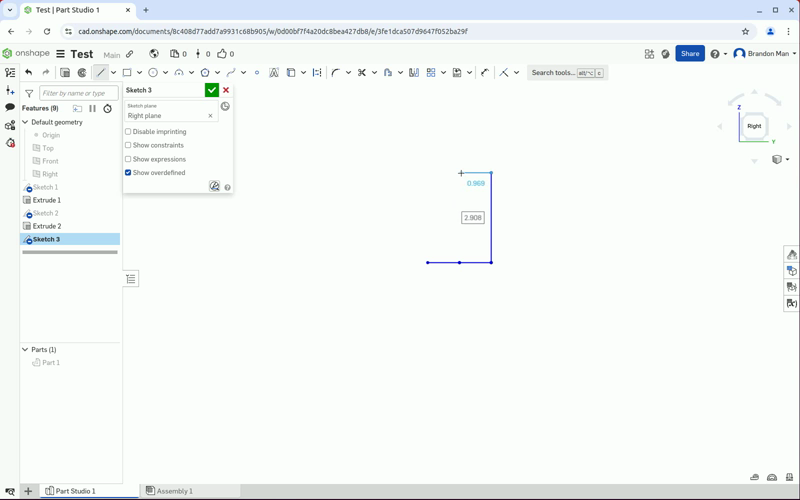
scroll(6)
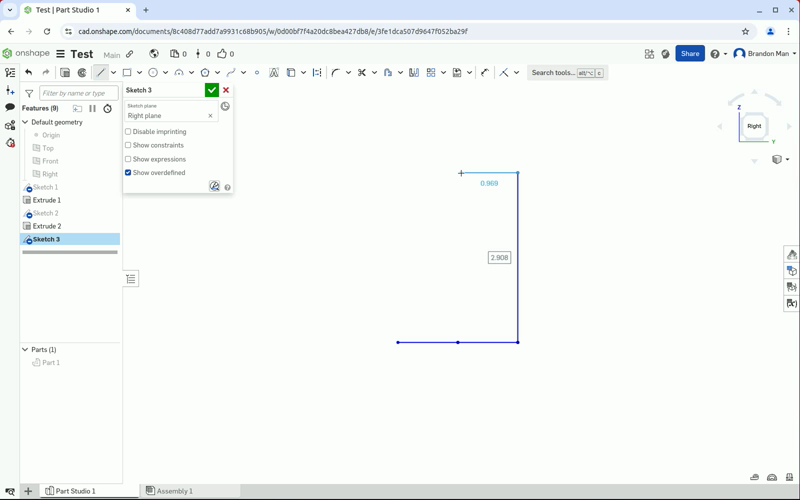
click(461, 172)
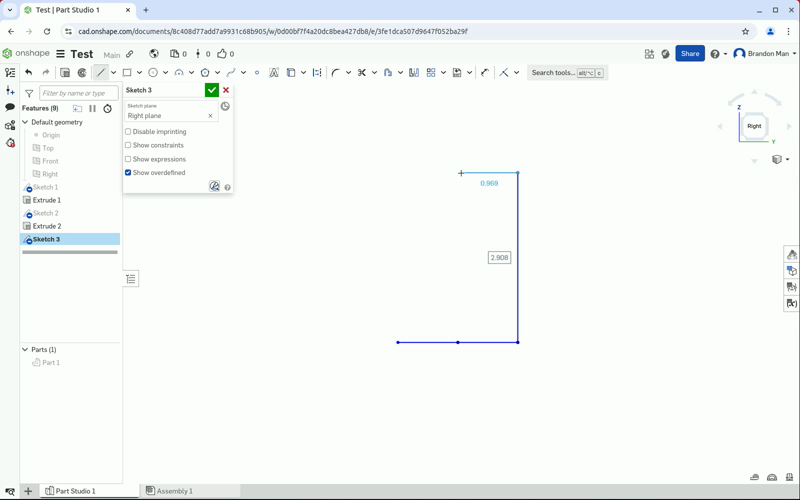
scroll(-6)
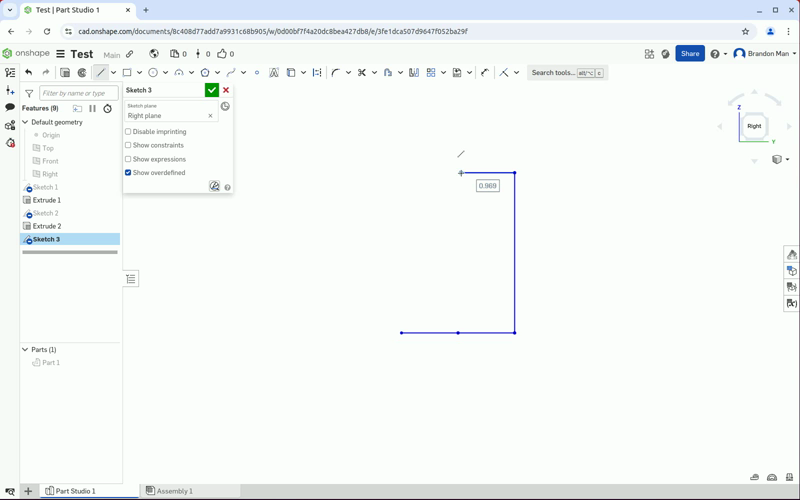
scroll(-6)
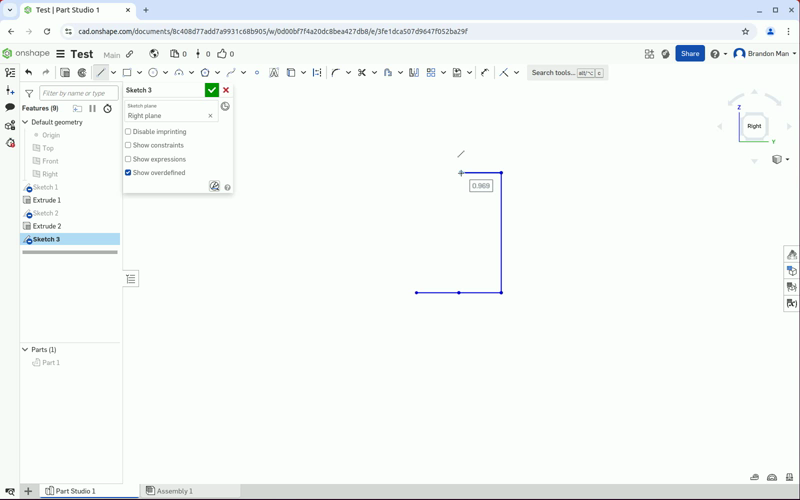
scroll(-6)
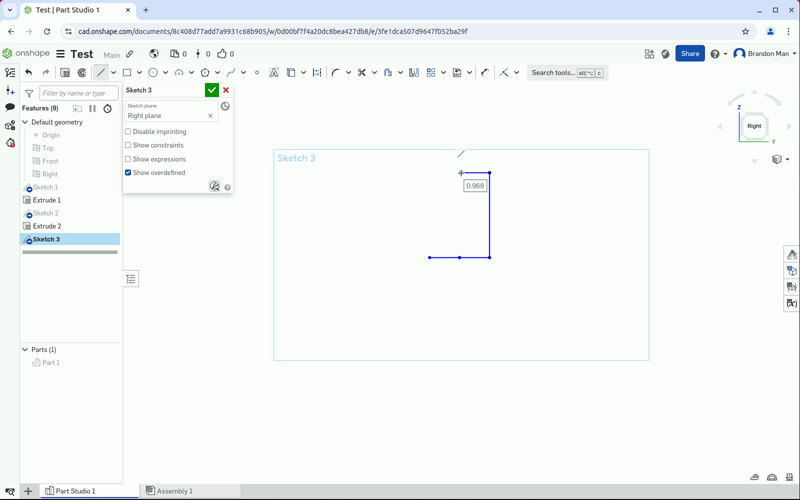
scroll(-6)
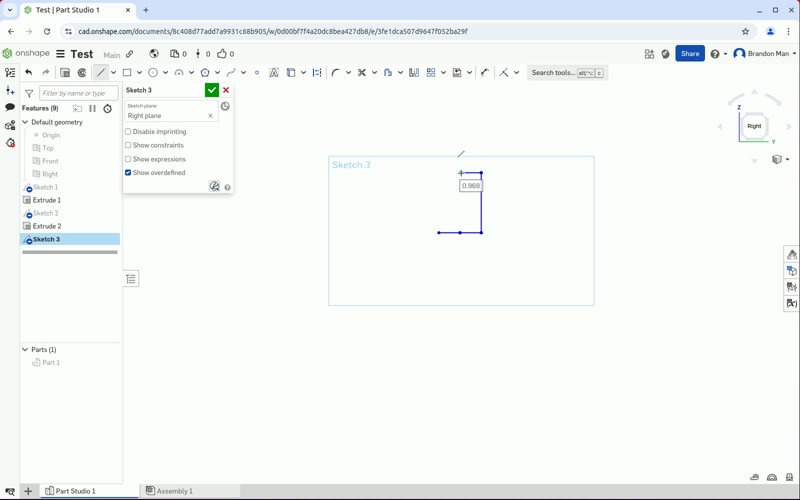
scroll(-6)
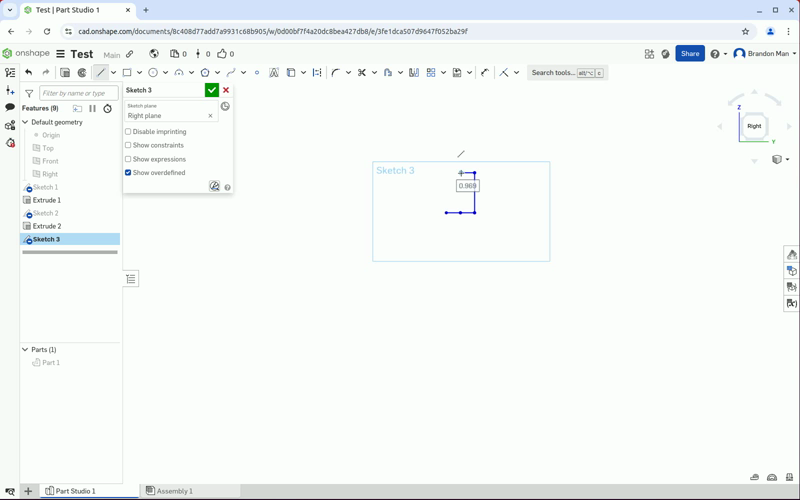
scroll(-6)
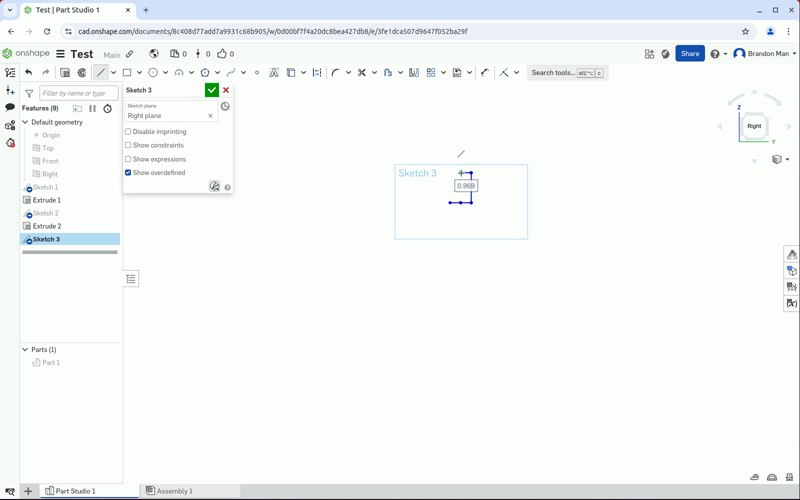
scroll(-6)
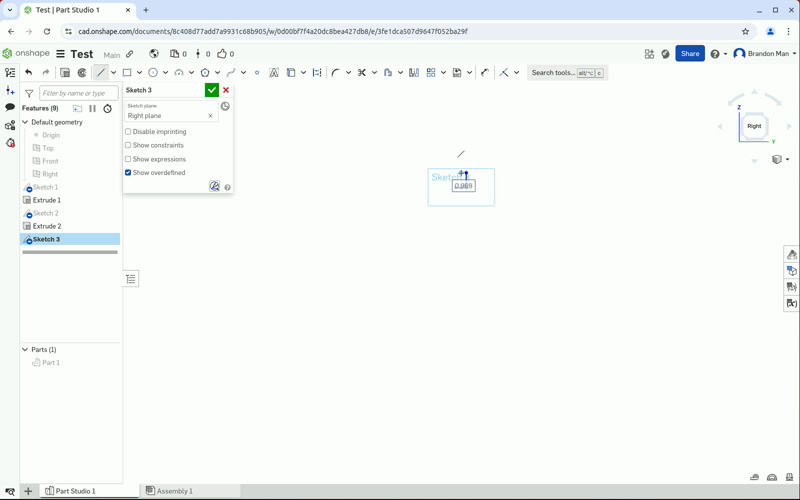
key_up(shift)
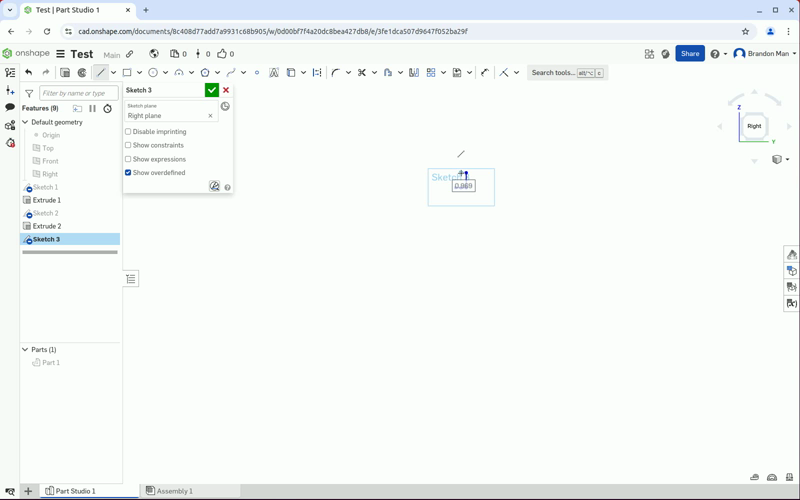
key_down(shift)
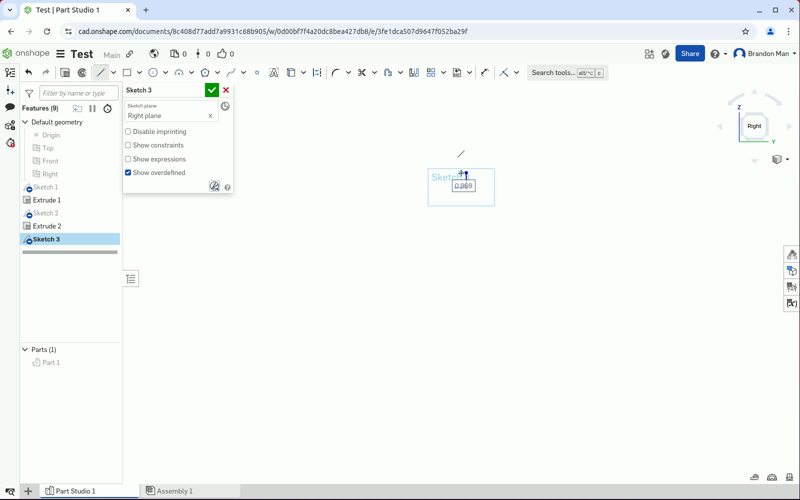
mouse_move(491, 172)
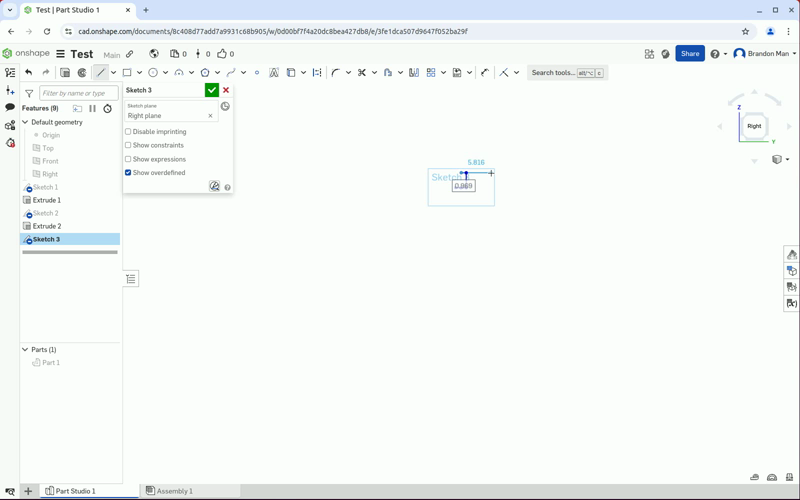
mouse_move(456, 172)
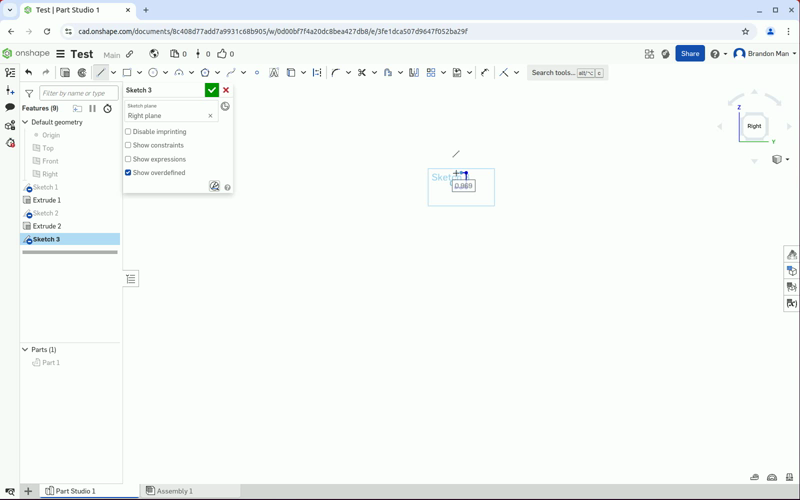
scroll(6)
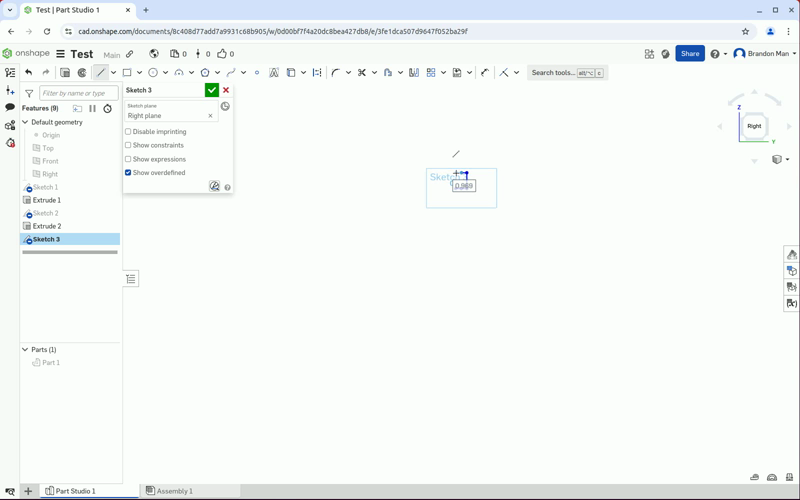
scroll(6)
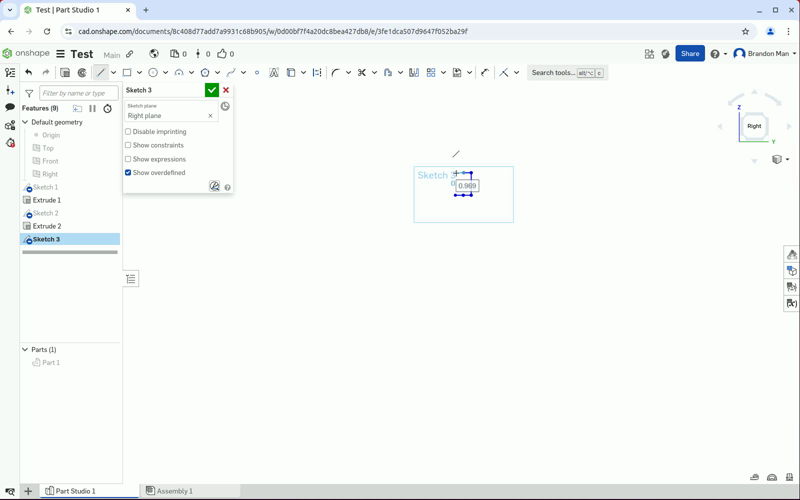
scroll(6)
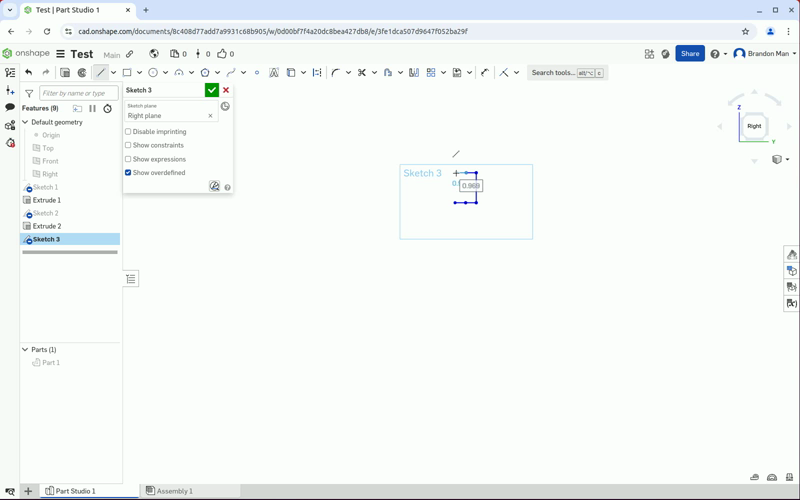
scroll(6)
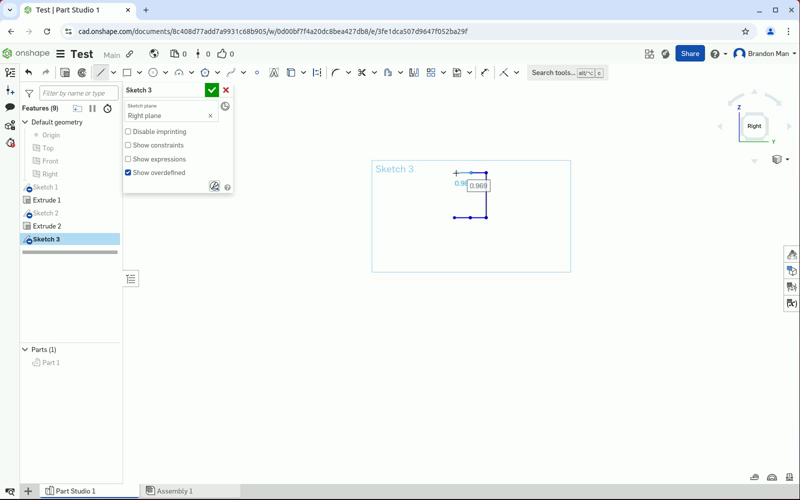
scroll(6)
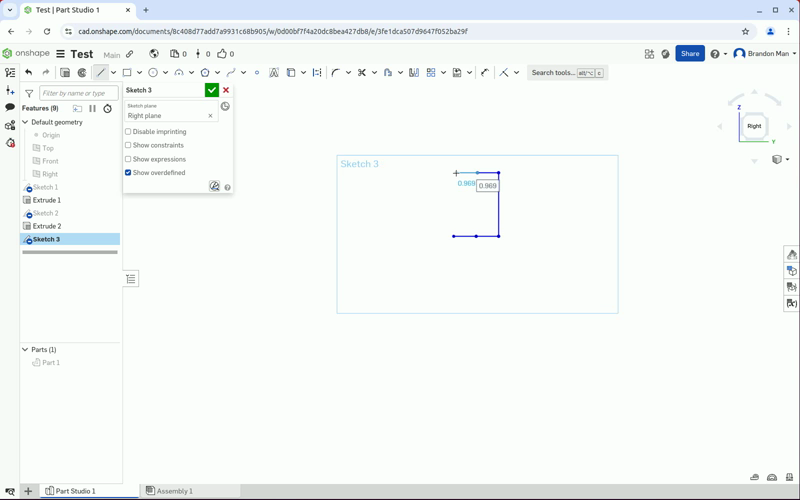
scroll(6)
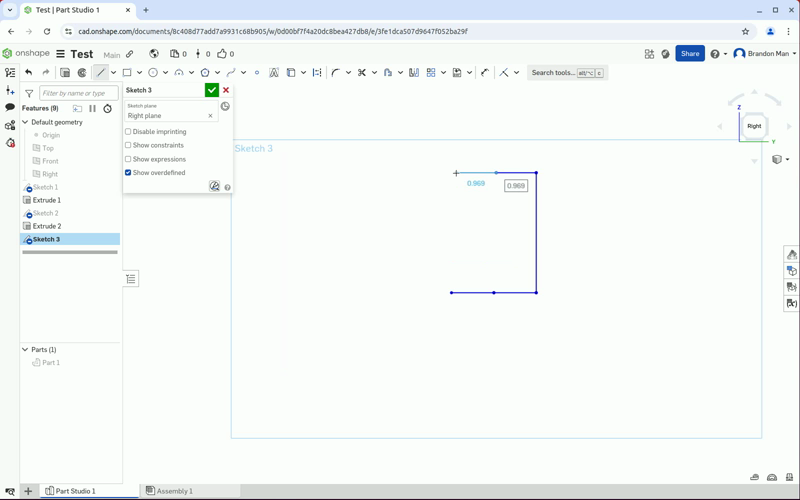
scroll(6)
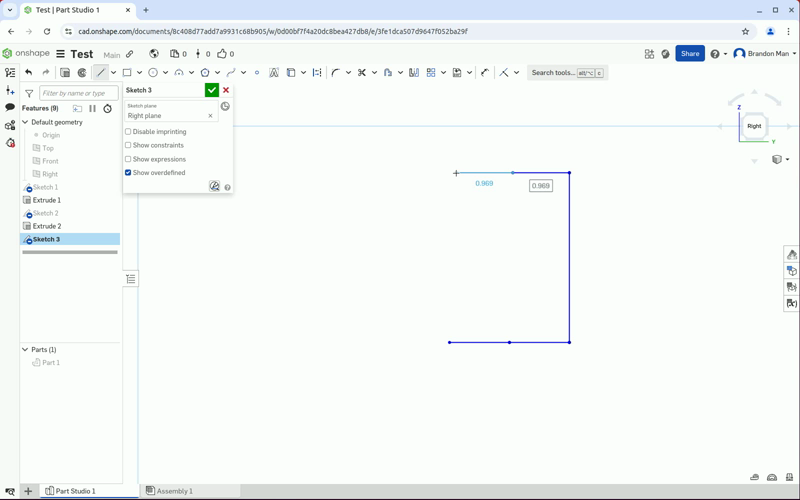
click(456, 172)
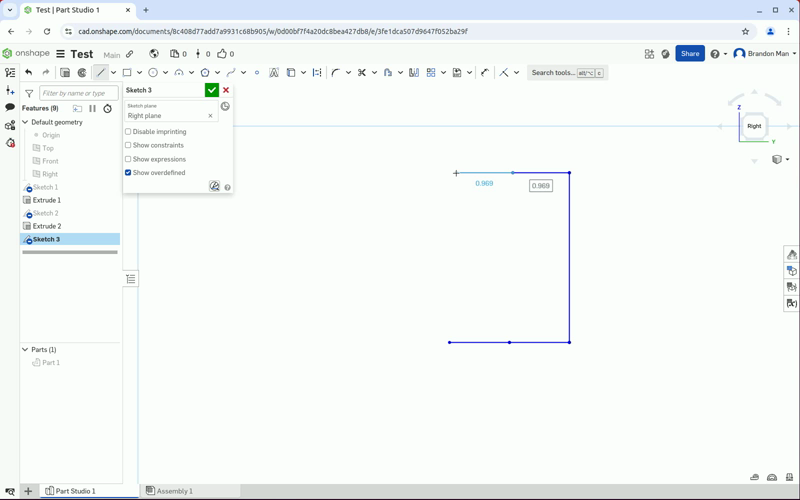
scroll(-6)
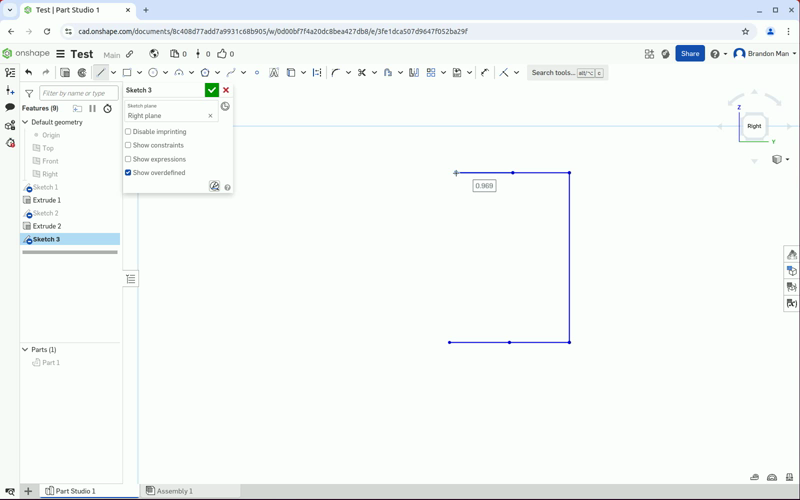
scroll(-6)
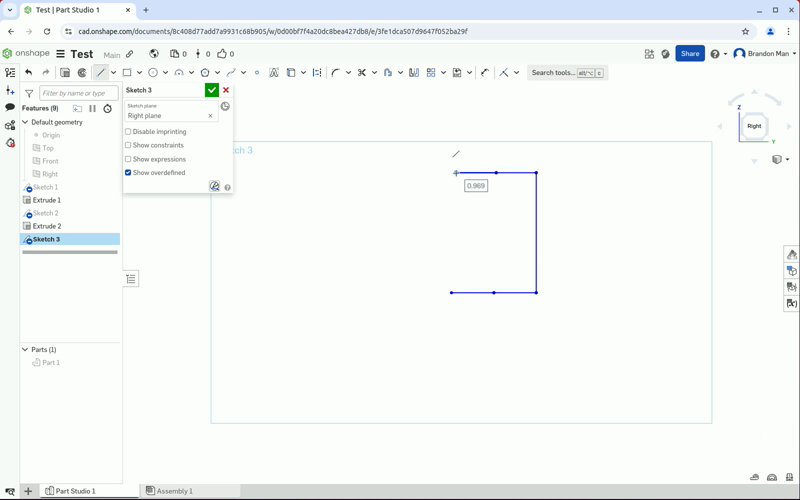
scroll(-6)
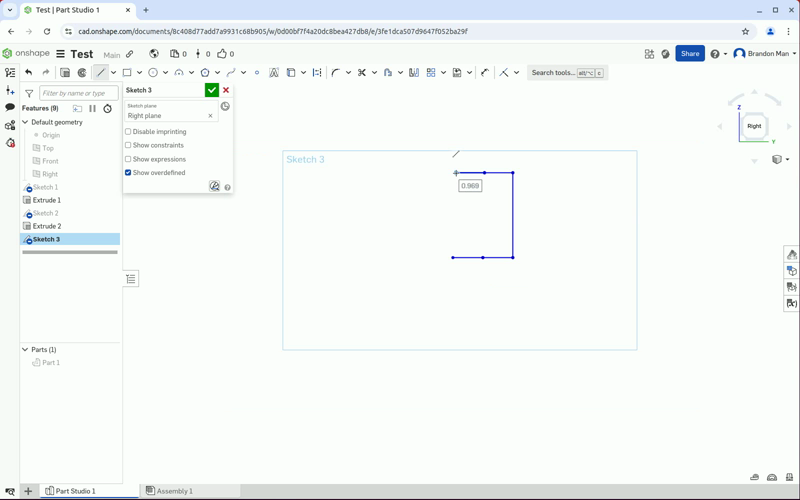
scroll(-6)
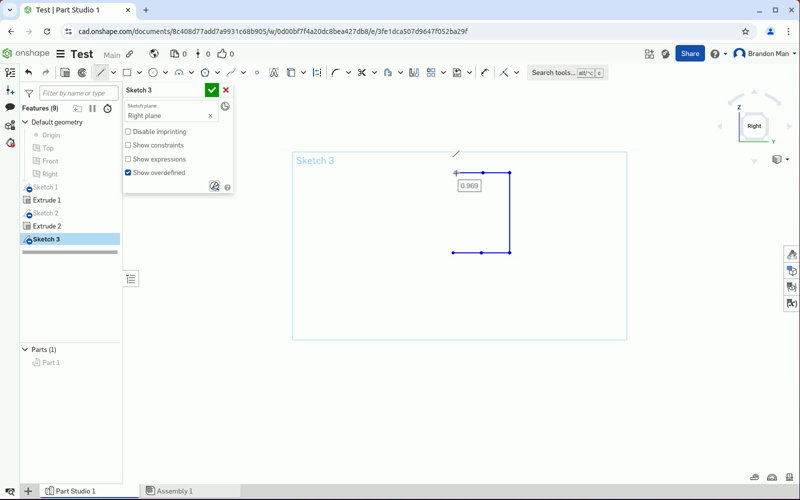
scroll(-6)
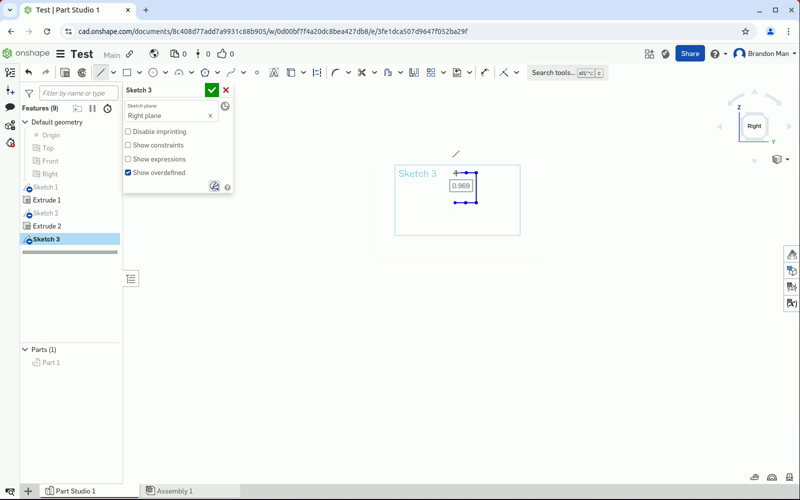
scroll(-6)
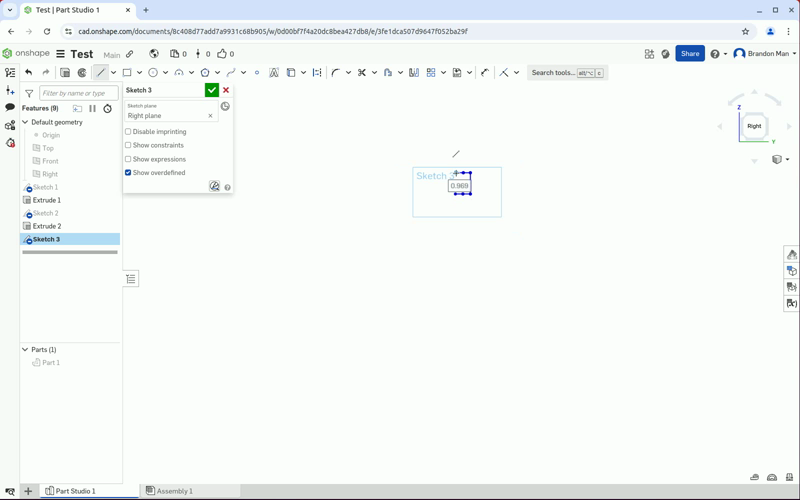
scroll(-6)
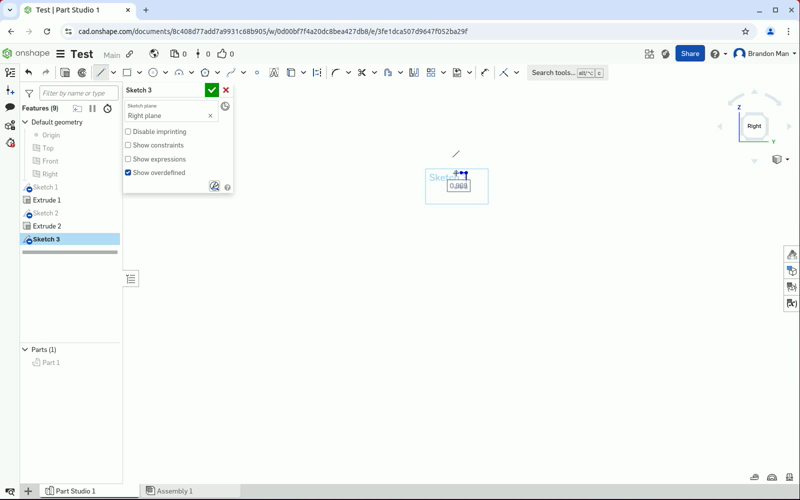
key_up(shift)
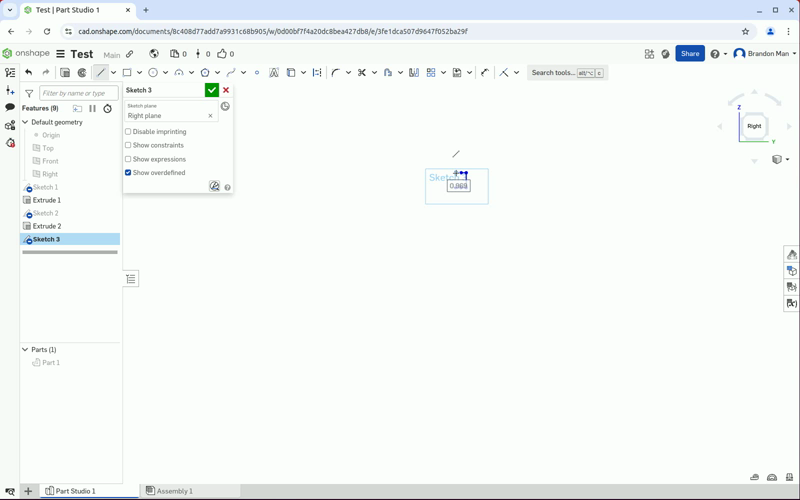
mouse_move(486, 172)
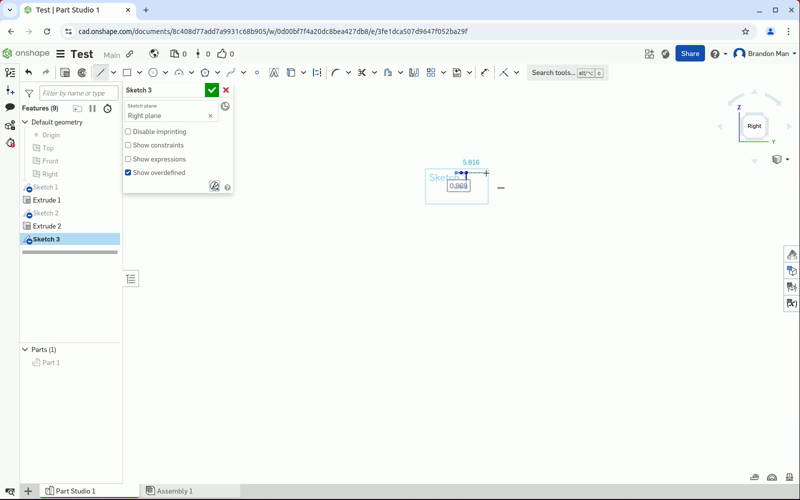
key_down(shift)
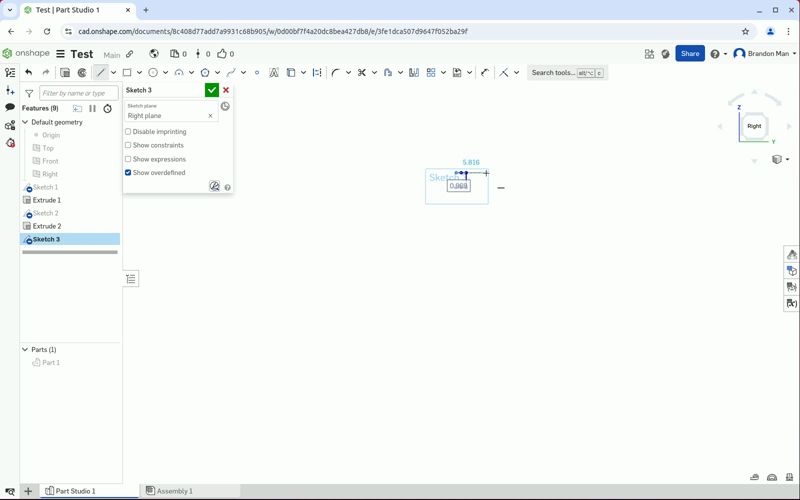
mouse_move(456, 187)
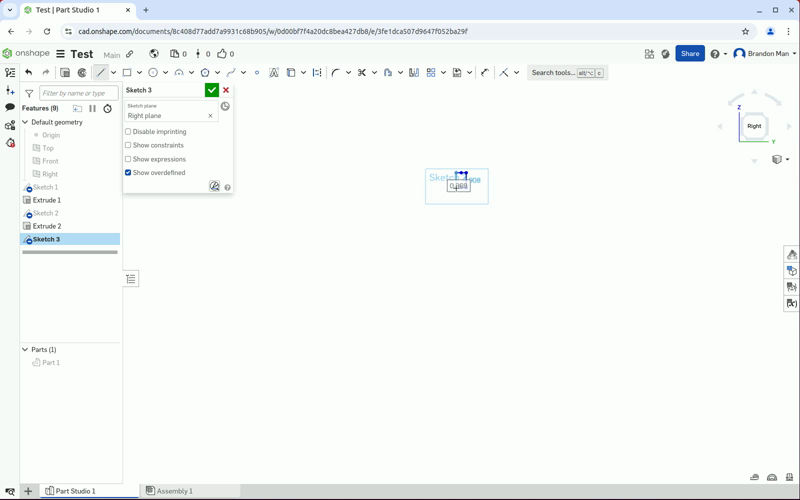
key_up(shift)
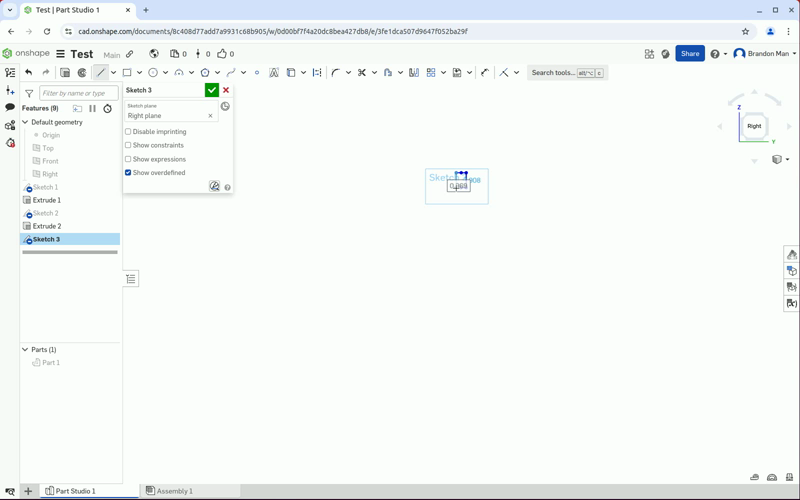
click(456, 187)
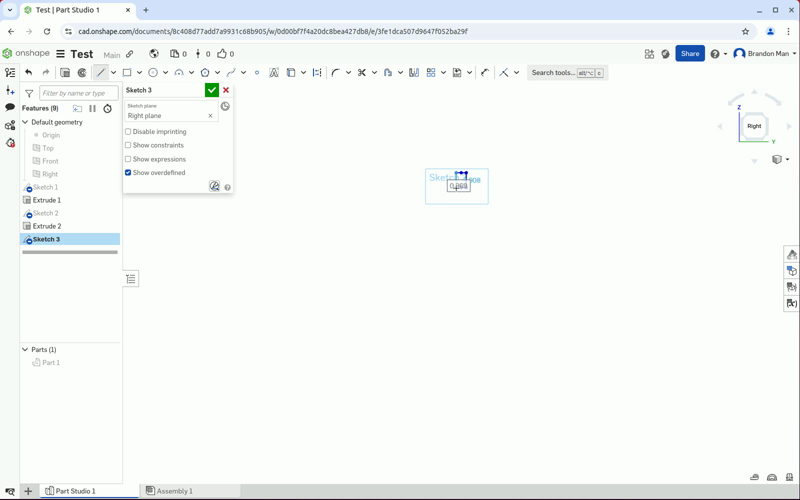
key(esc)
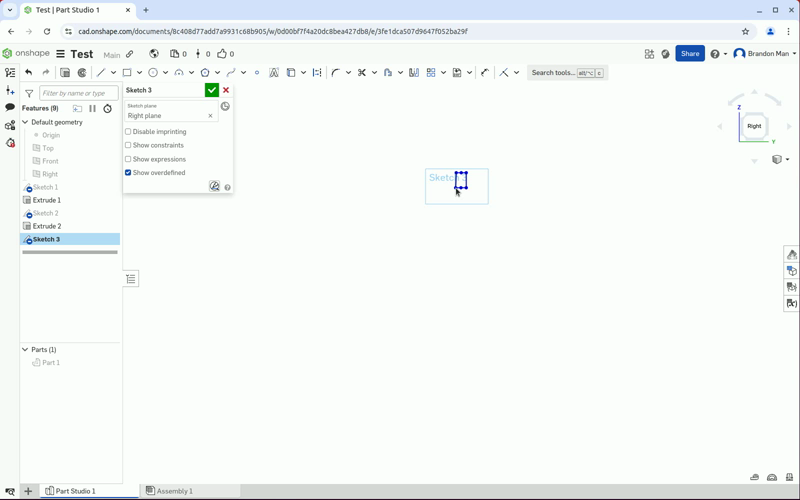
mouse_move(465, 180)
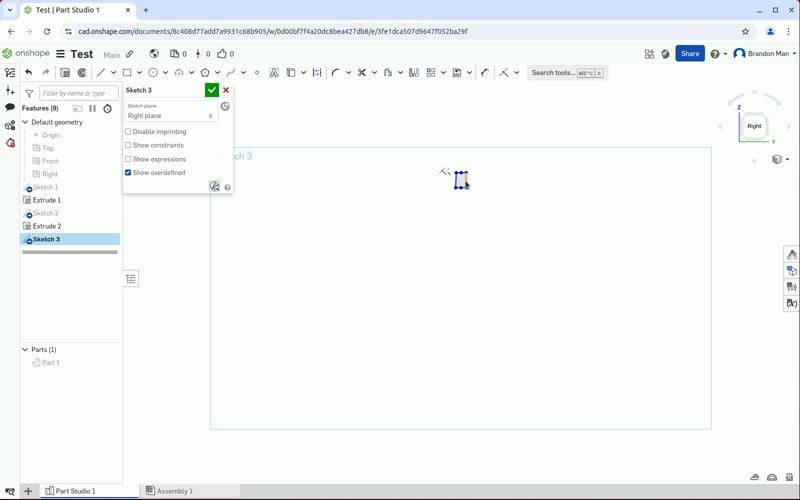
scroll(6)
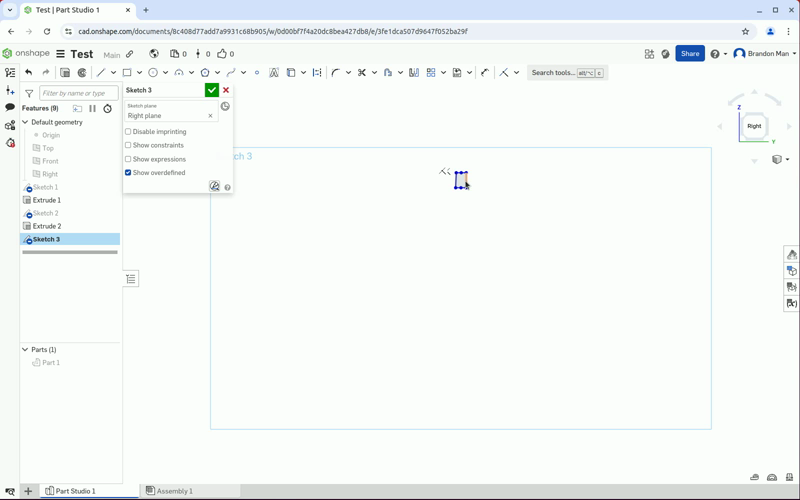
scroll(6)
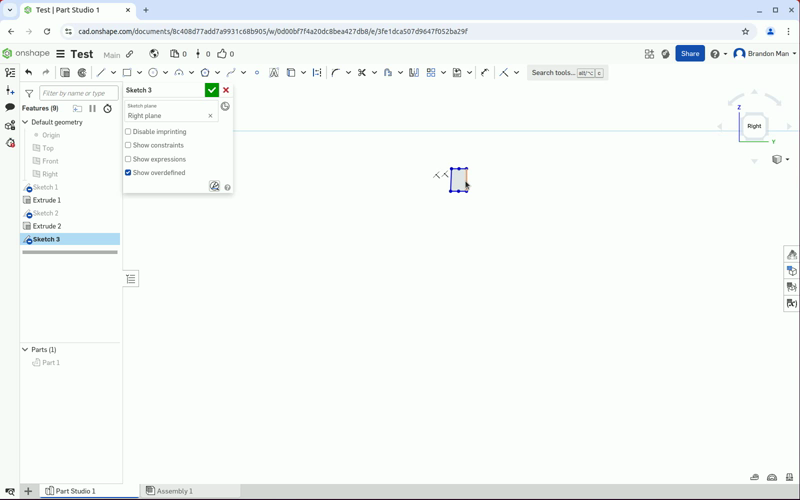
scroll(6)
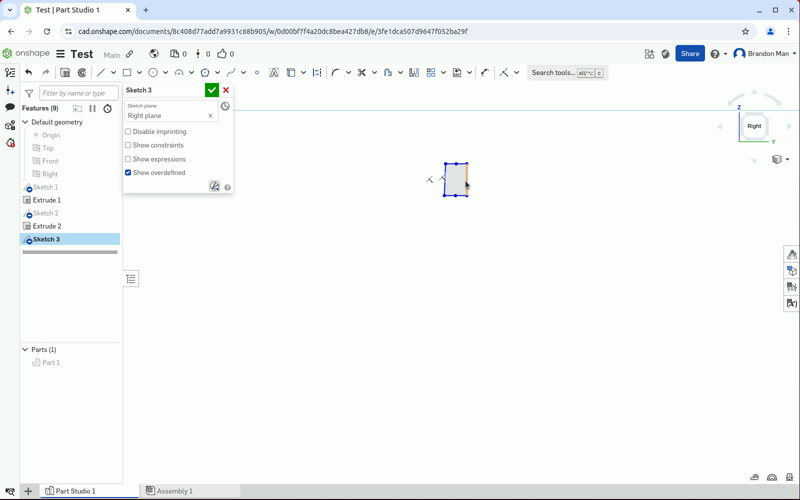
scroll(6)
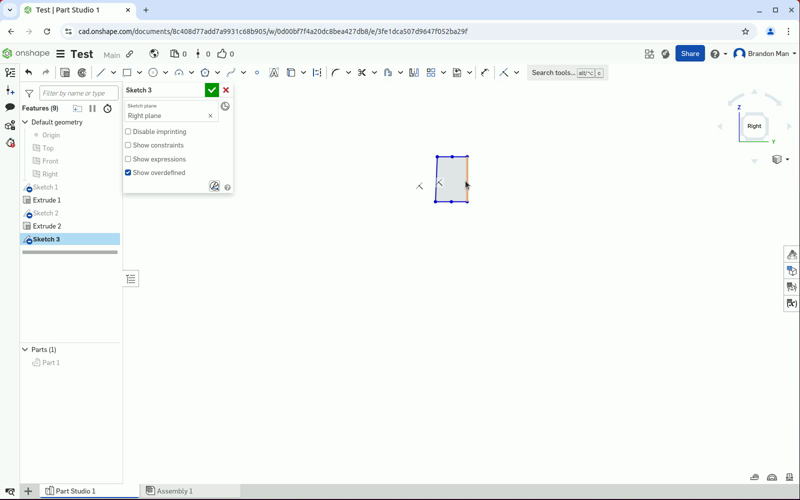
scroll(6)
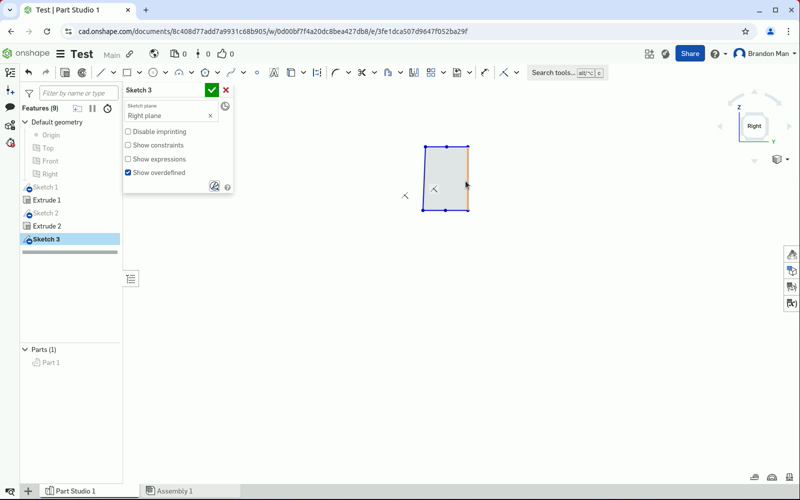
scroll(6)
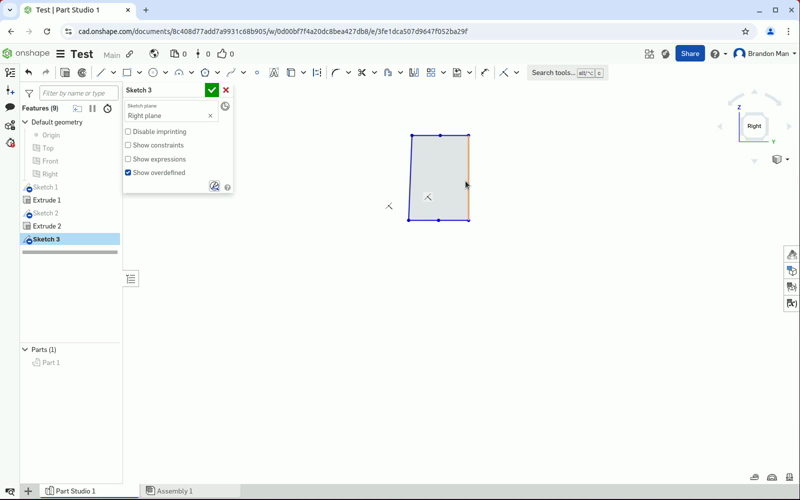
scroll(6)
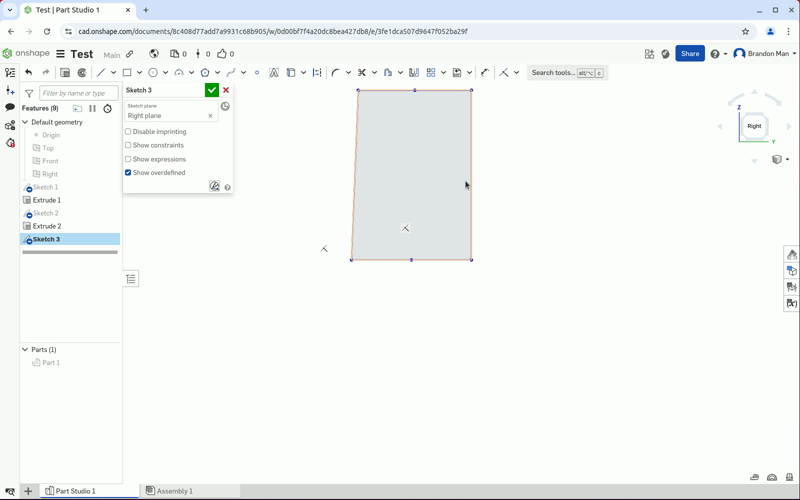
click(465, 180)
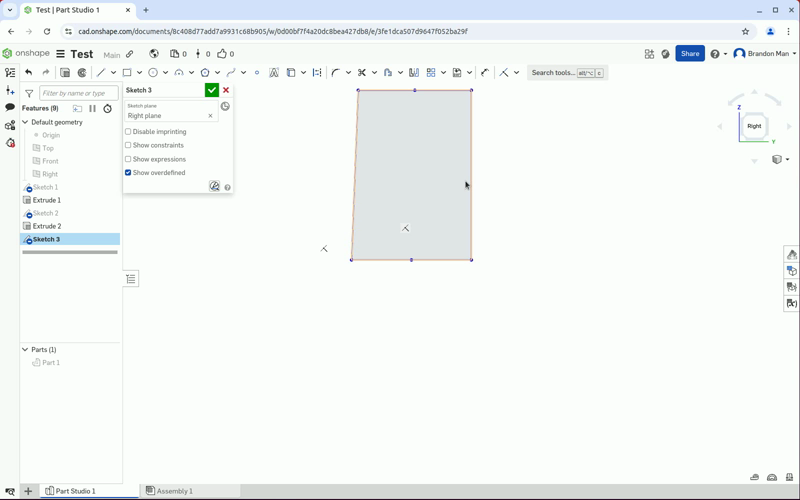
scroll(-6)
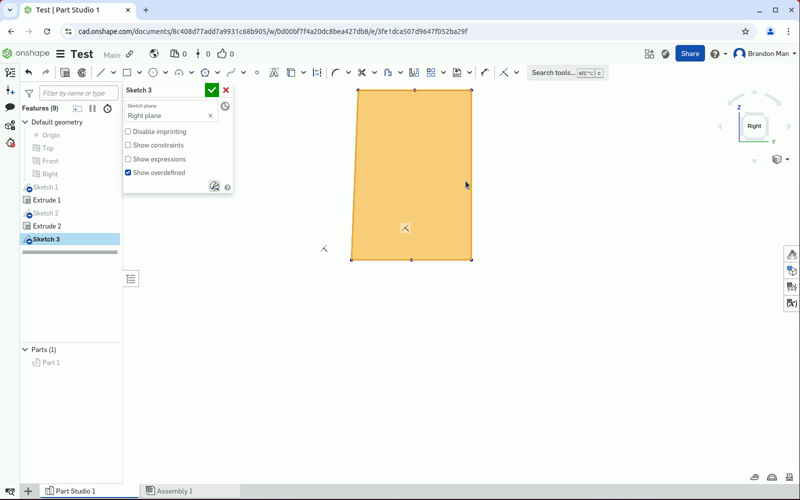
scroll(-6)
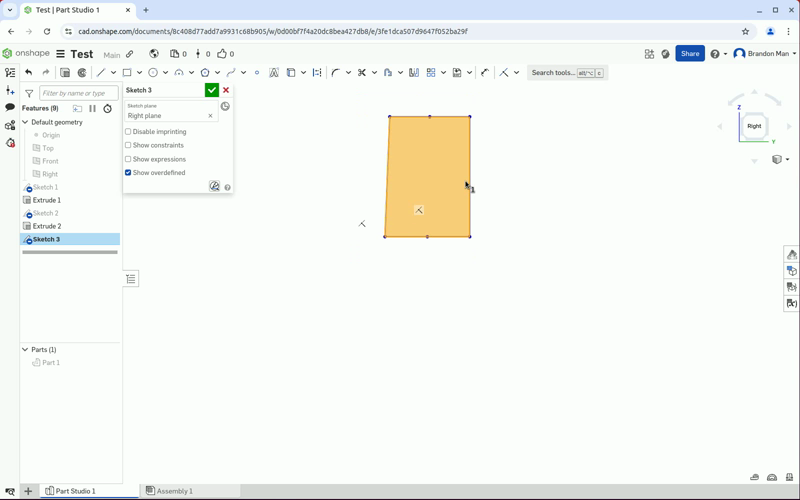
scroll(-6)
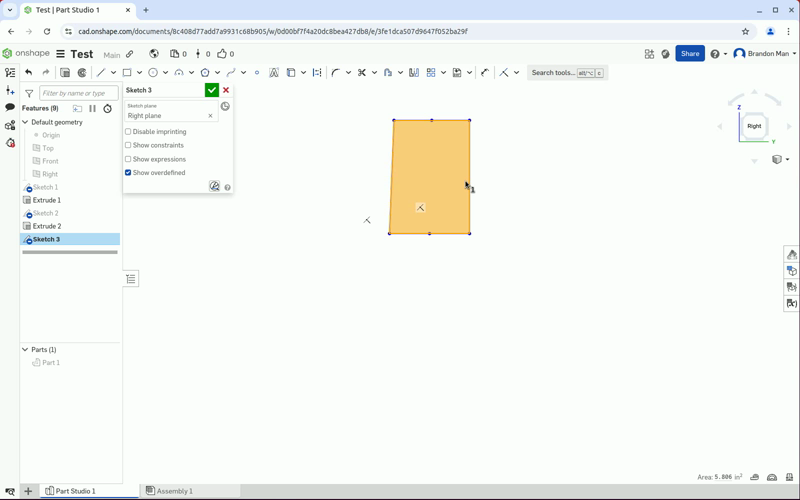
scroll(-6)
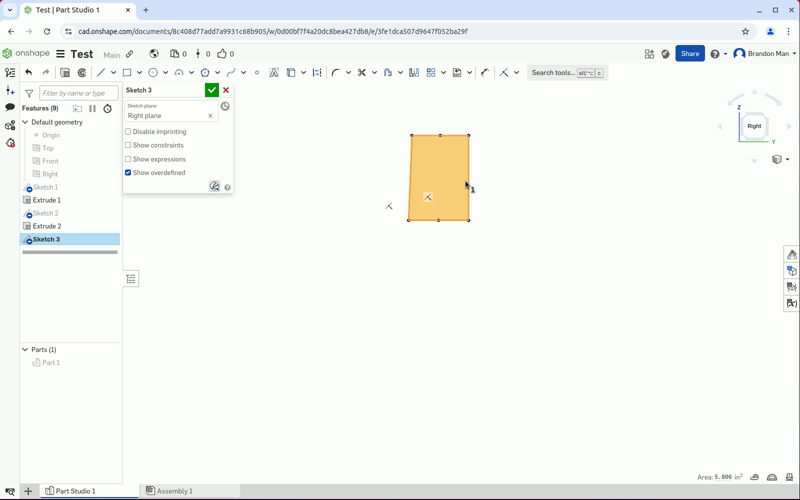
scroll(-6)
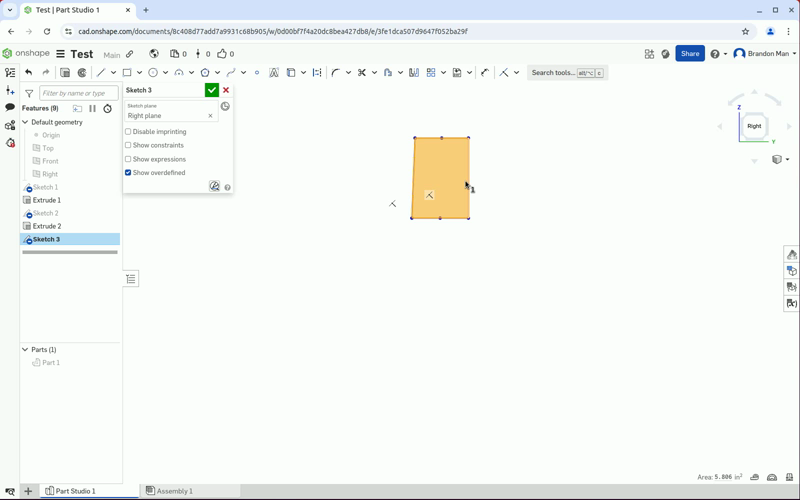
scroll(-6)
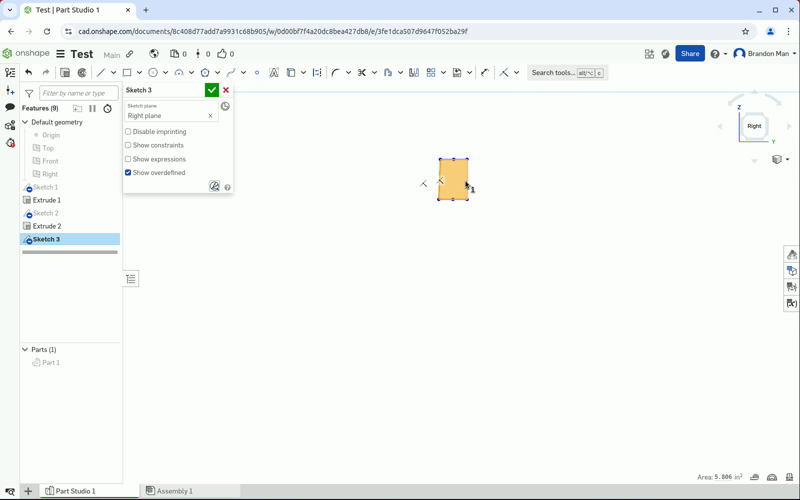
scroll(-6)
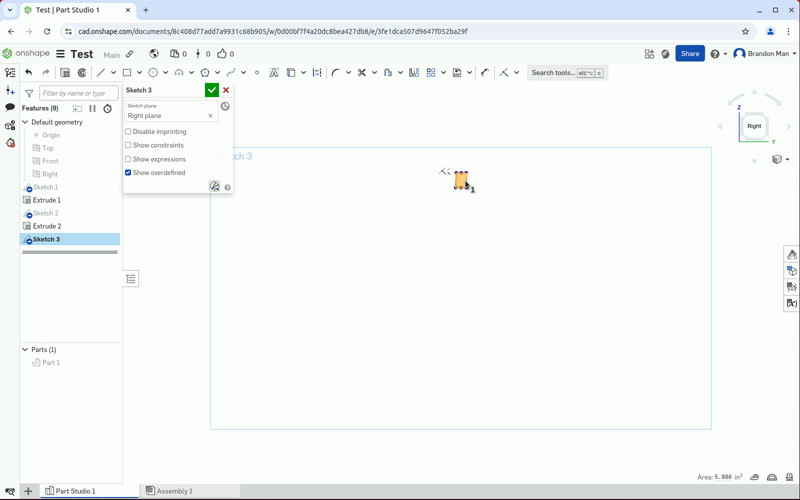
mouse_move(73, 352)
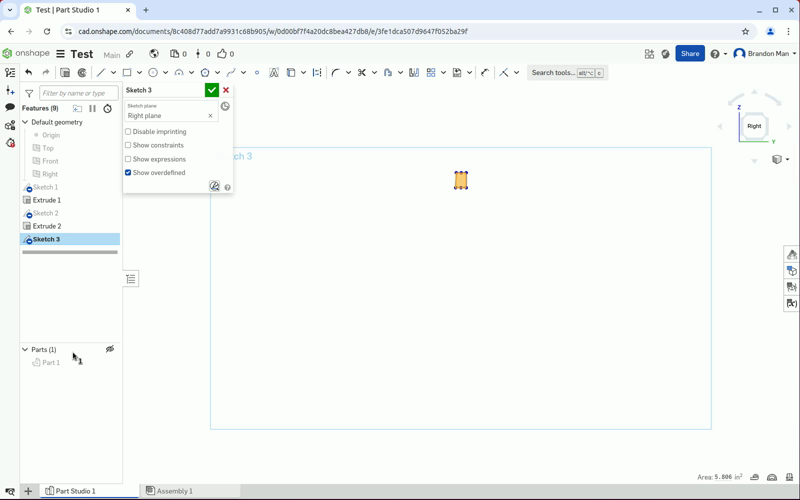
key(shift+y)
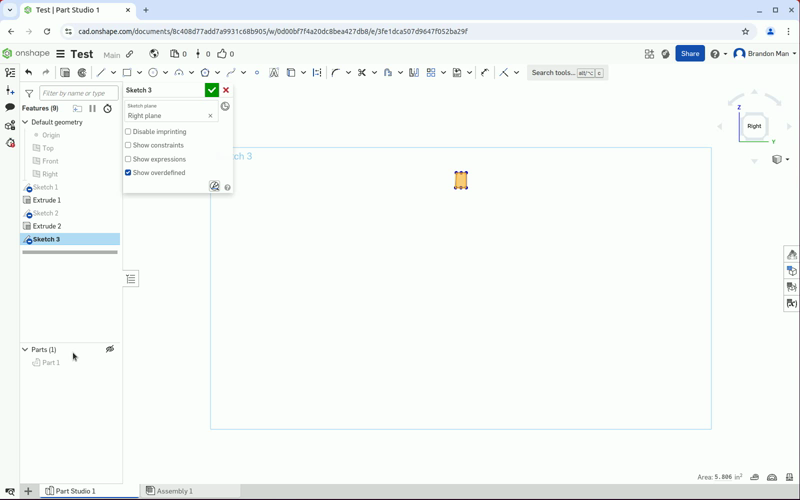
key(shift+e)
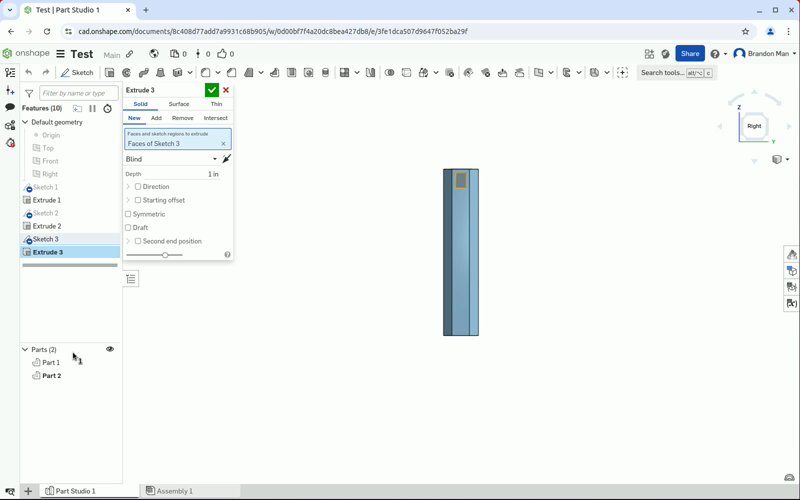
mouse_move(143, 106)
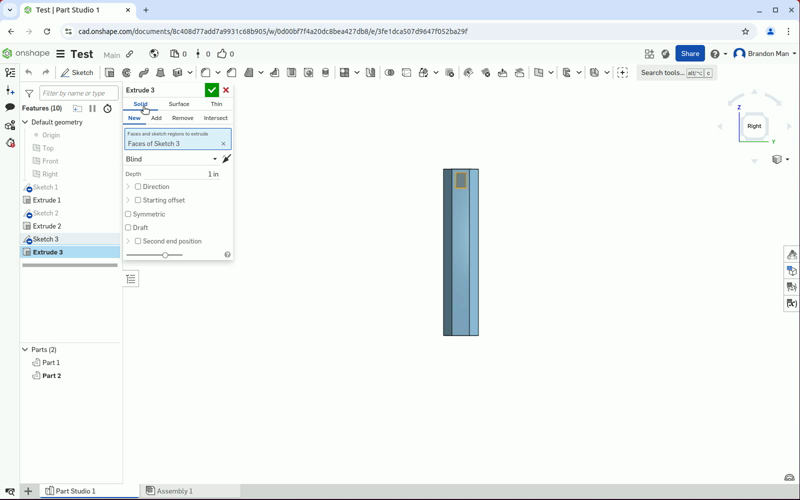
click(143, 106)
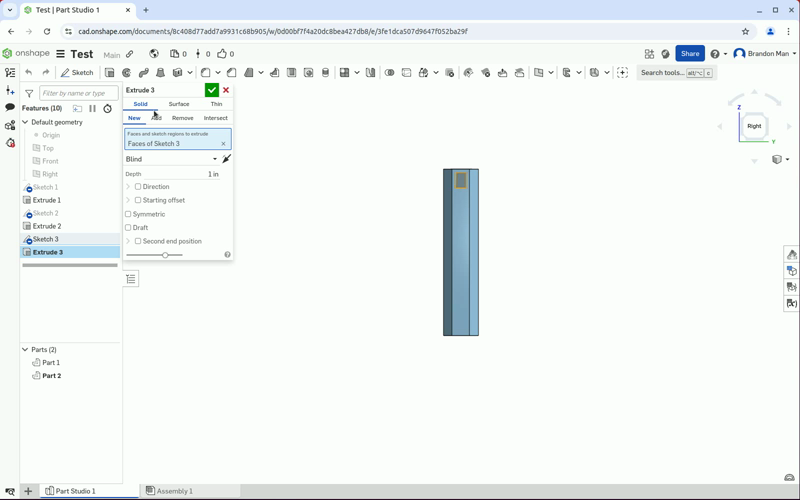
mouse_move(186, 120)
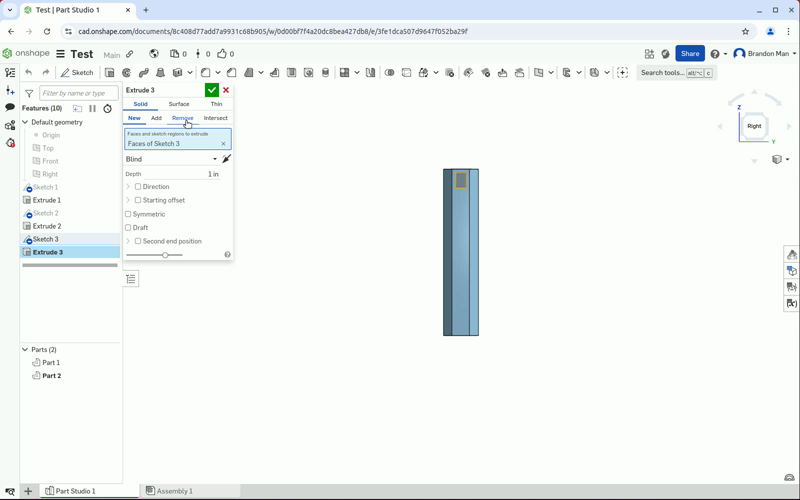
click(186, 120)
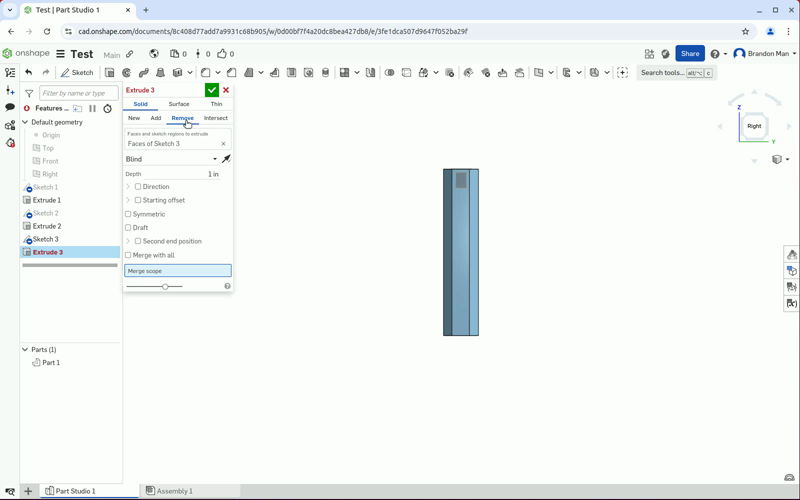
key(tab, 4)
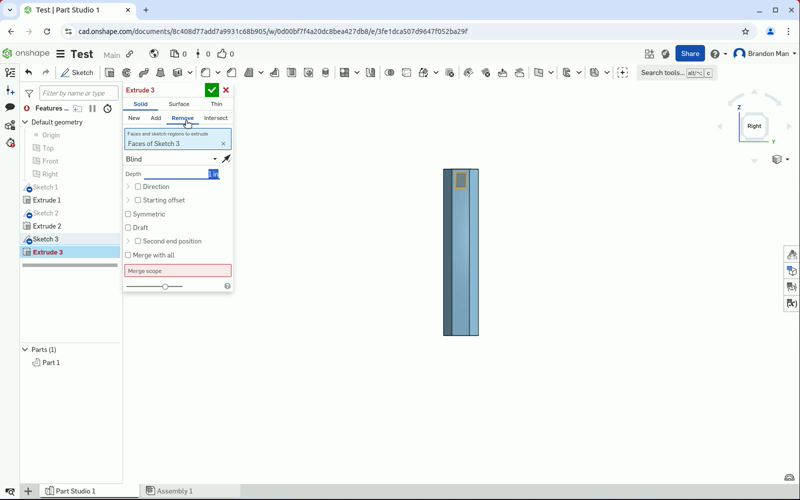
text(12.517)
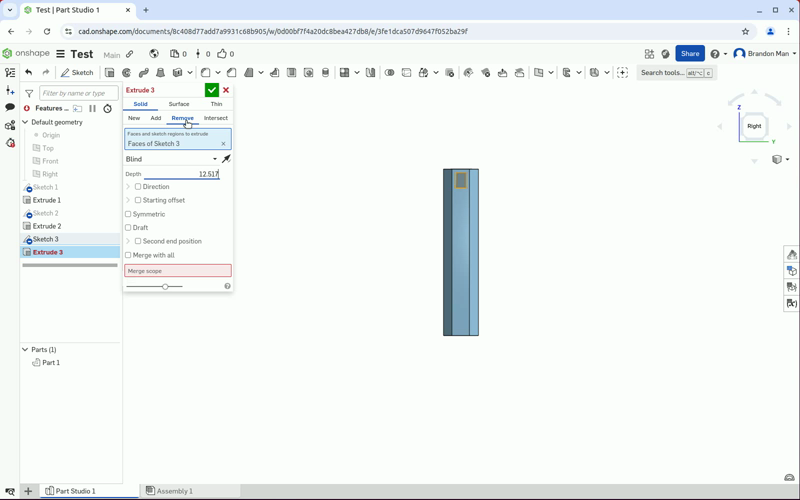
key(tab, 3)
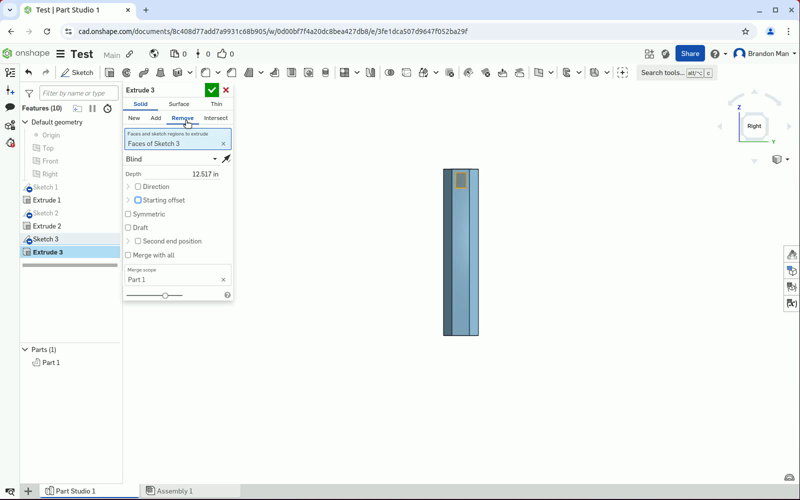
key(tab, 2)
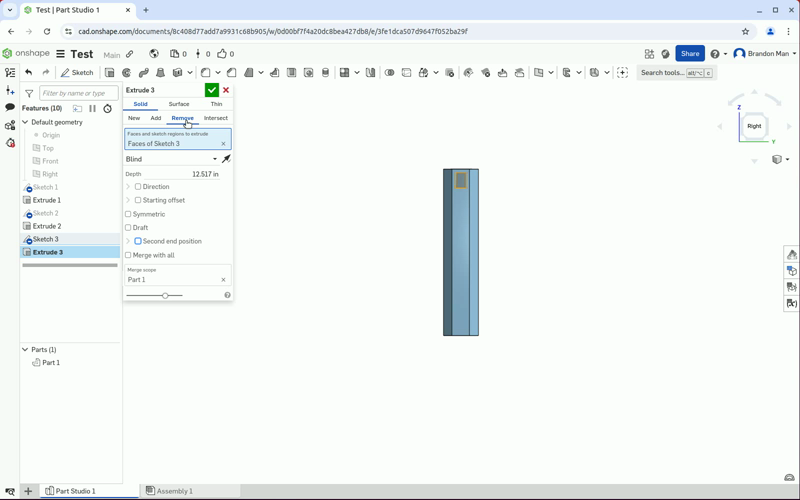
key(space)
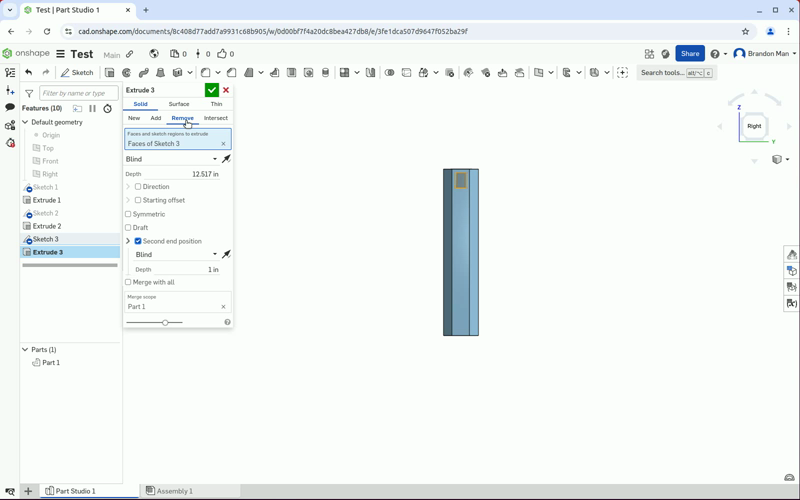
key(tab, 3)
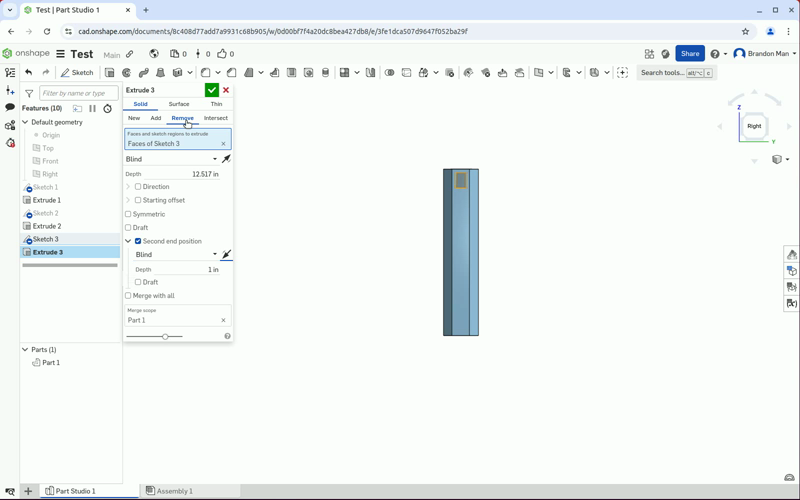
text(23.108)
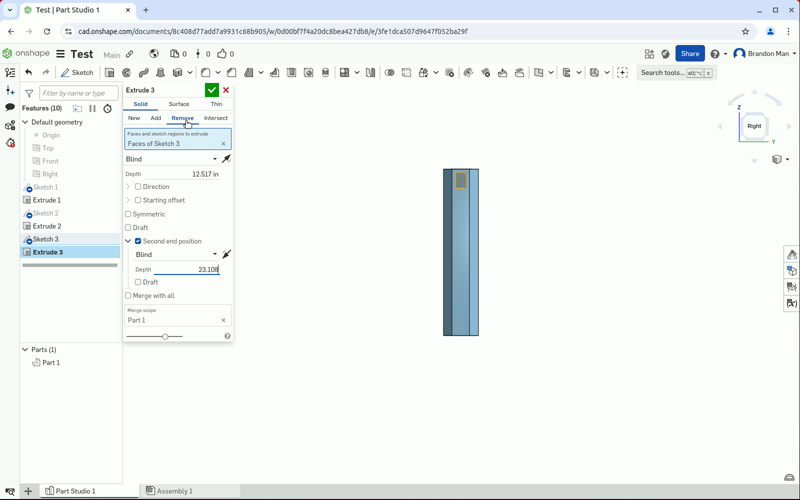
key(tab, 2)
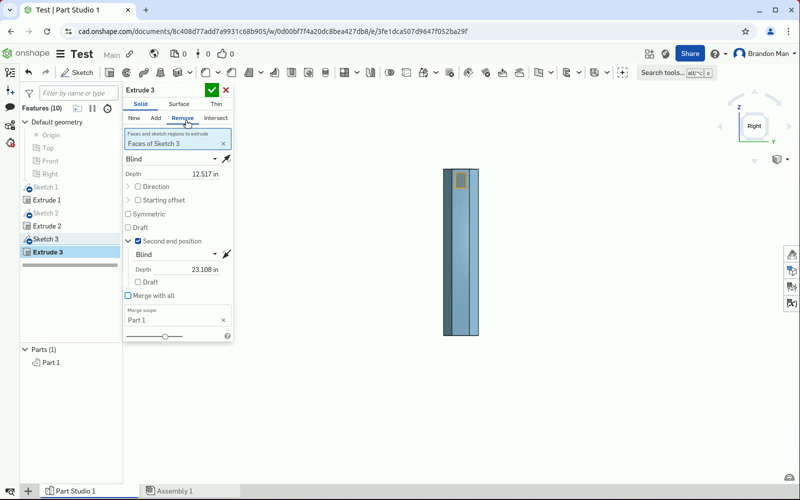
key(space)
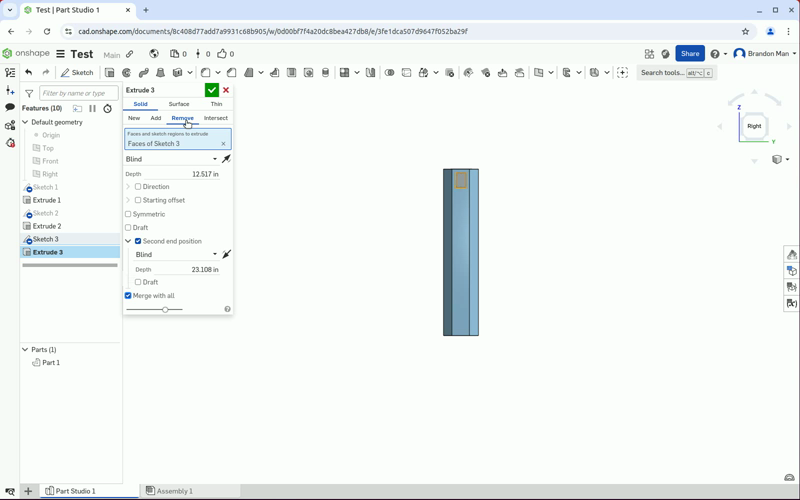
key(enter)
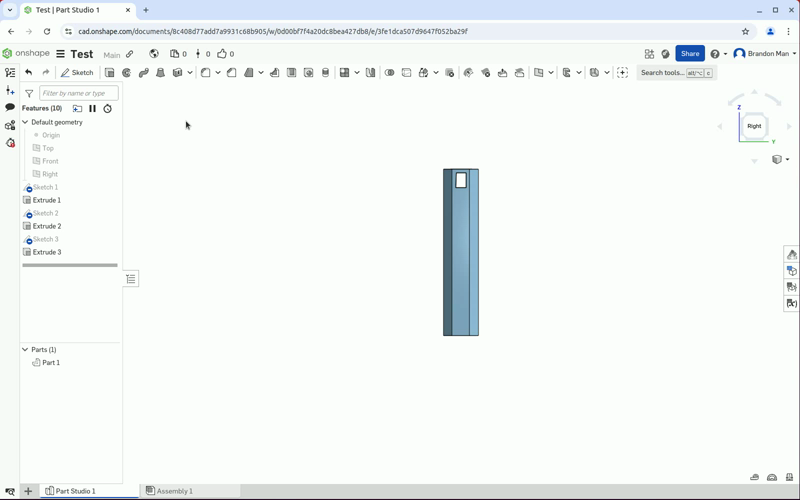
key(shift+h)
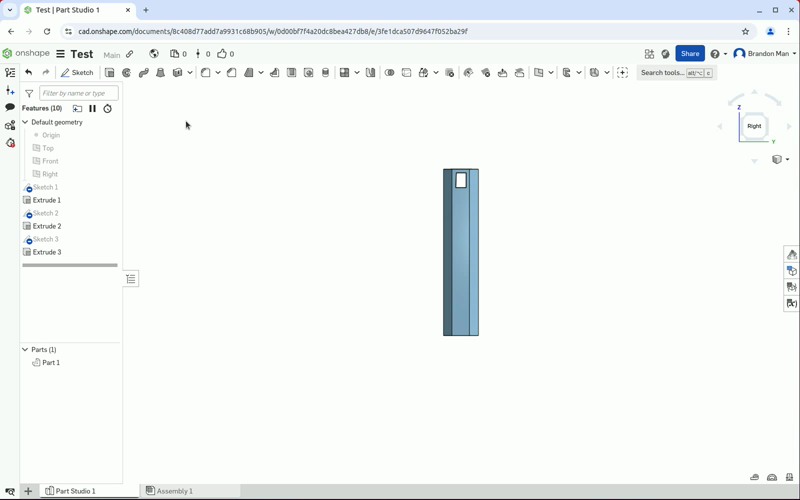
key(shift+h)
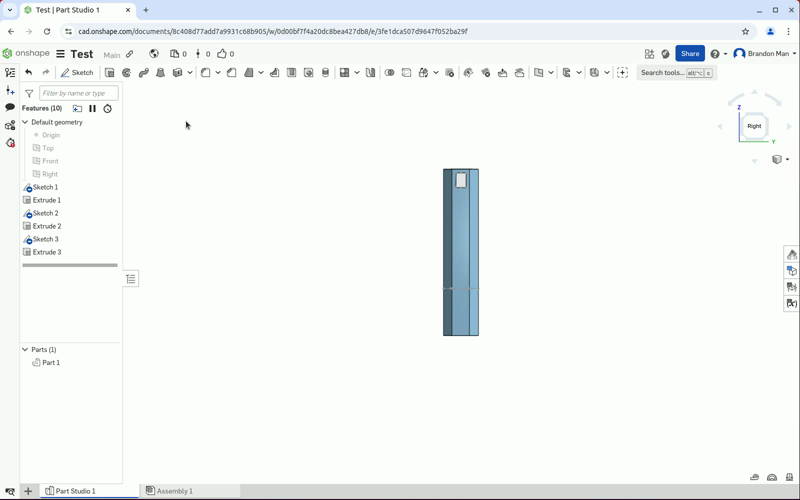
key(shift+7)
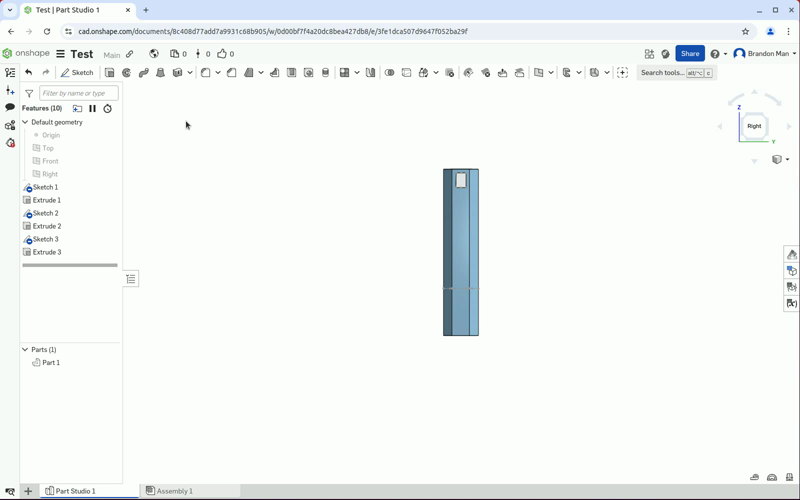
key(right, 2)
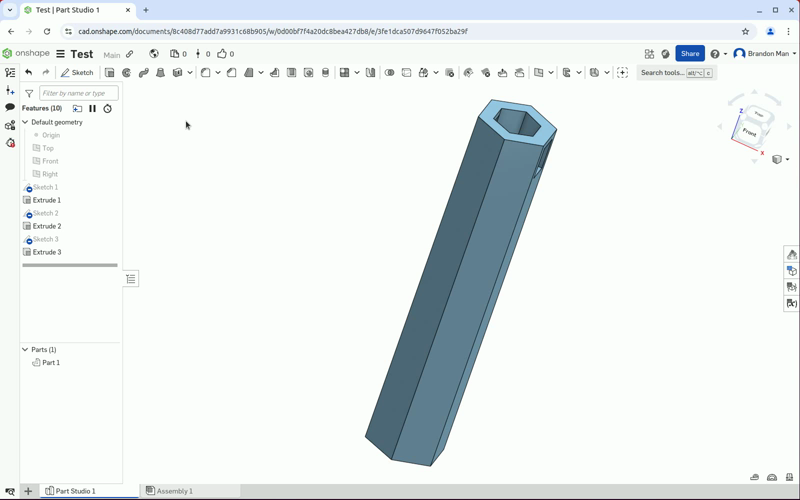
key(down, 2)
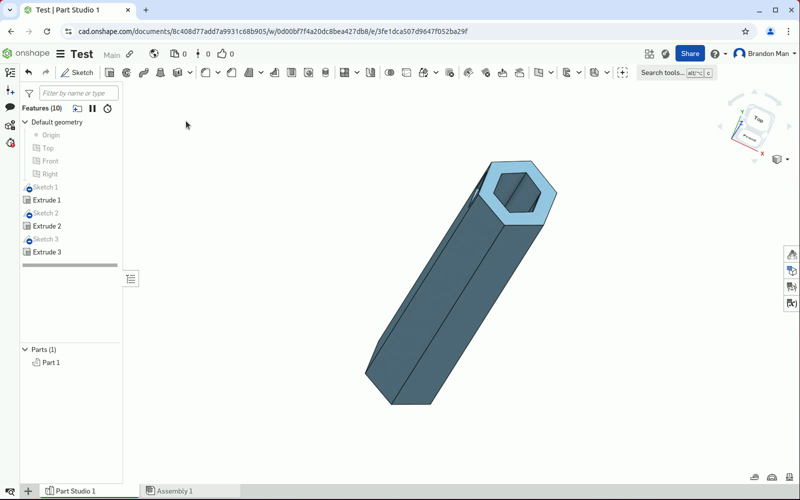
key(up, 2)
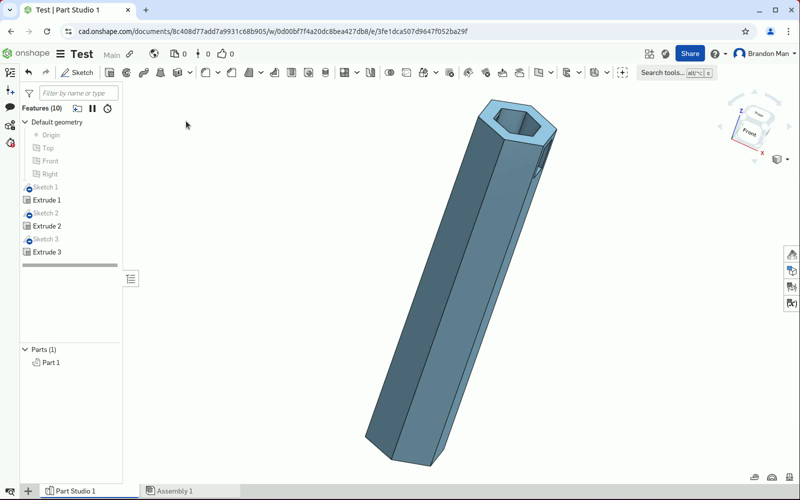
key(left, 2)
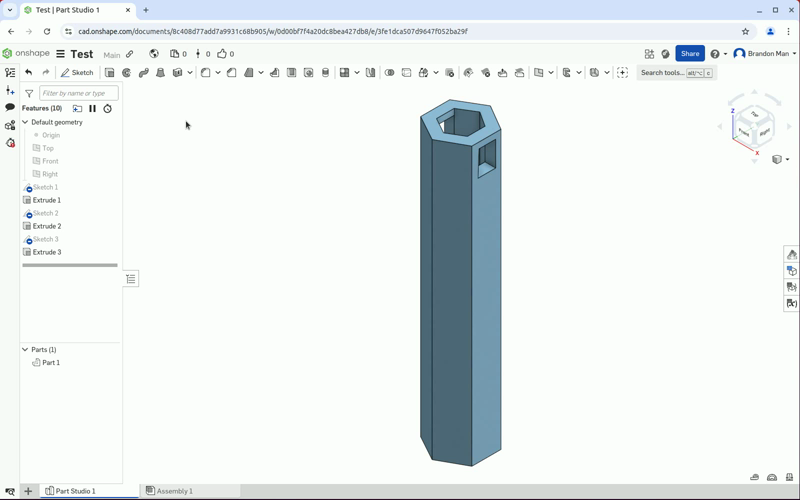
mouse_move(73, 189)
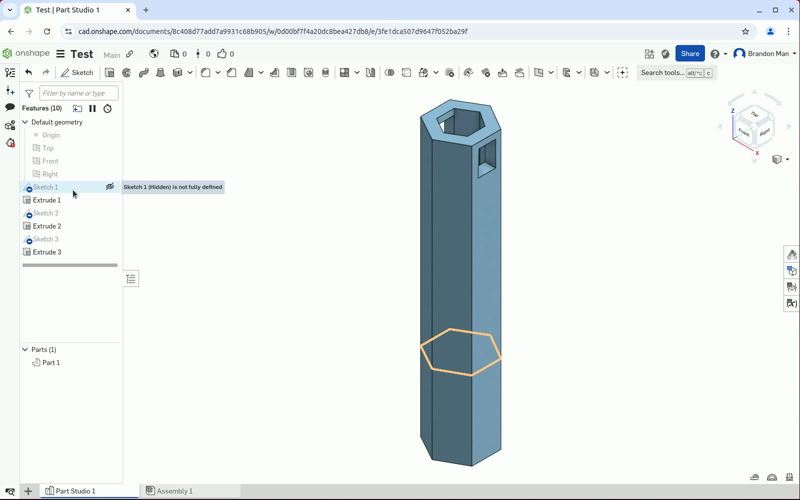
click(73, 189)